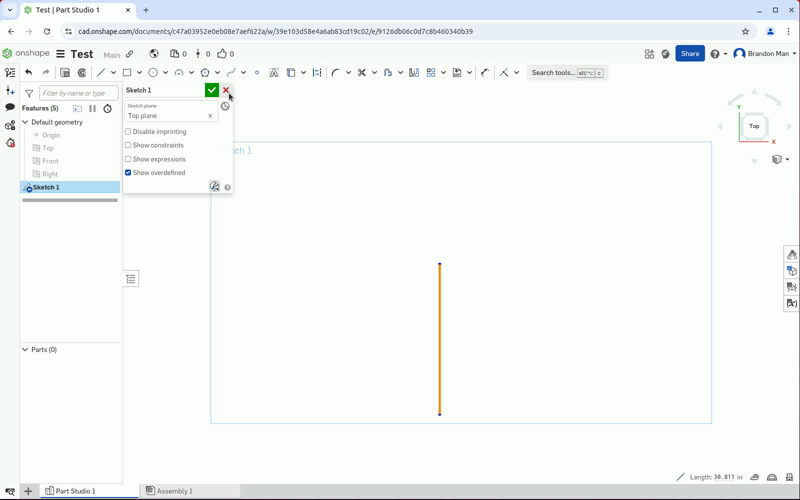
key(shift+h)
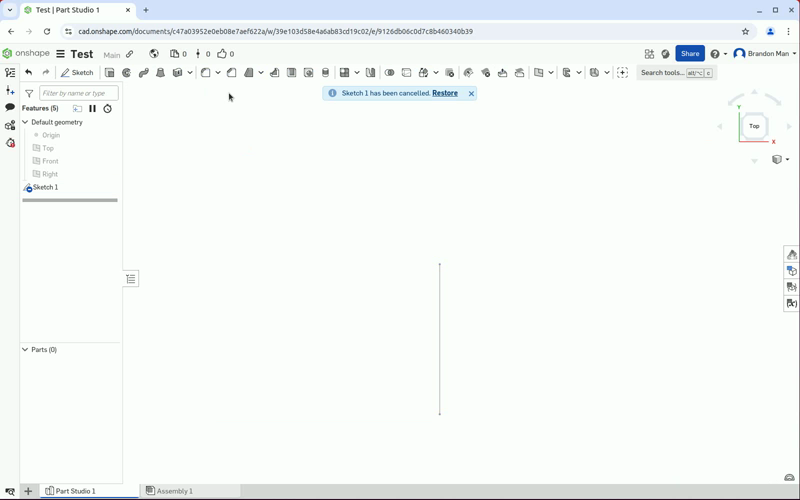
key(shift+s)
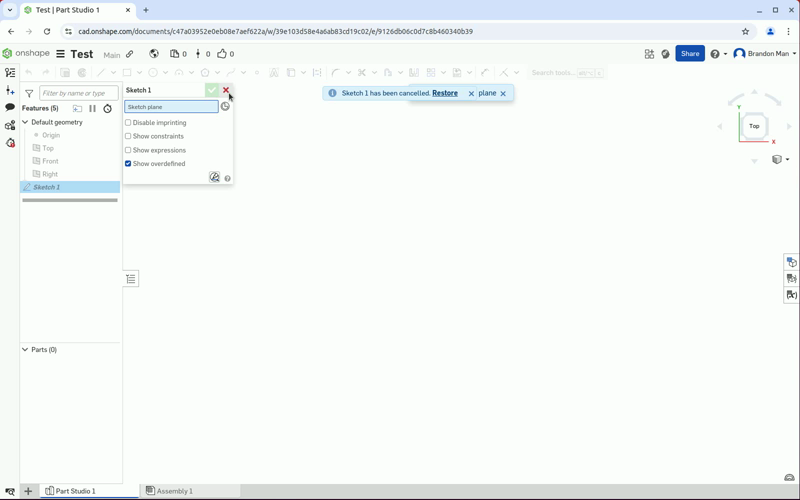
mouse_move(73, 150)
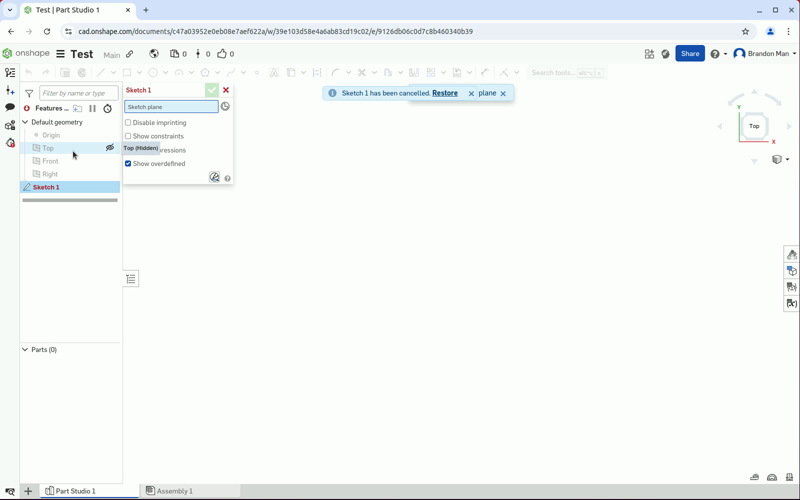
click(73, 150)
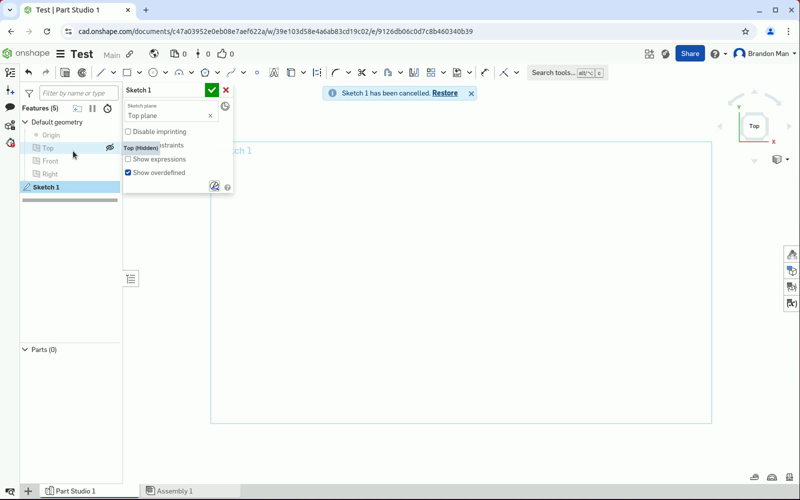
mouse_move(73, 352)
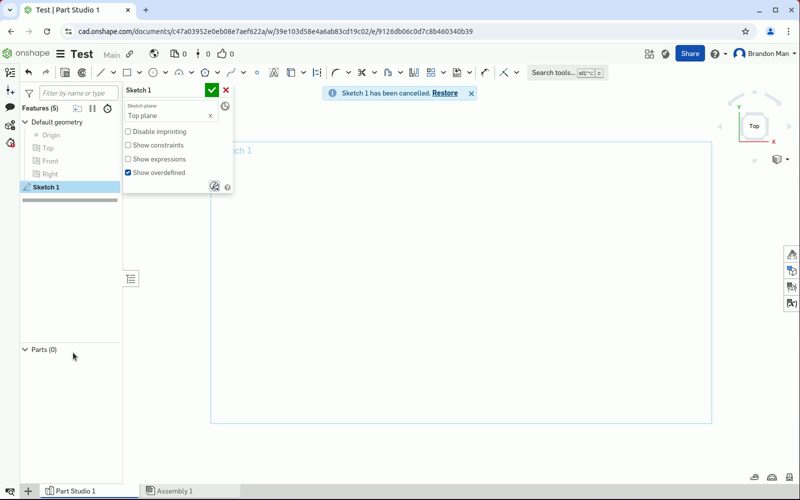
key(y)
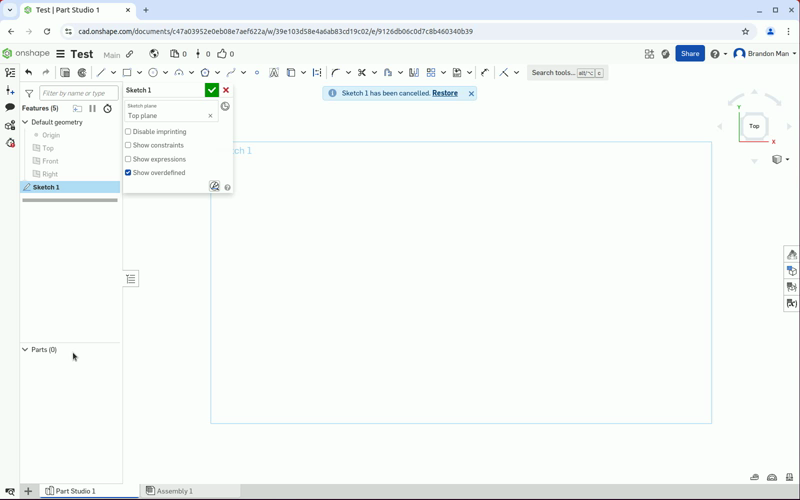
key(l)
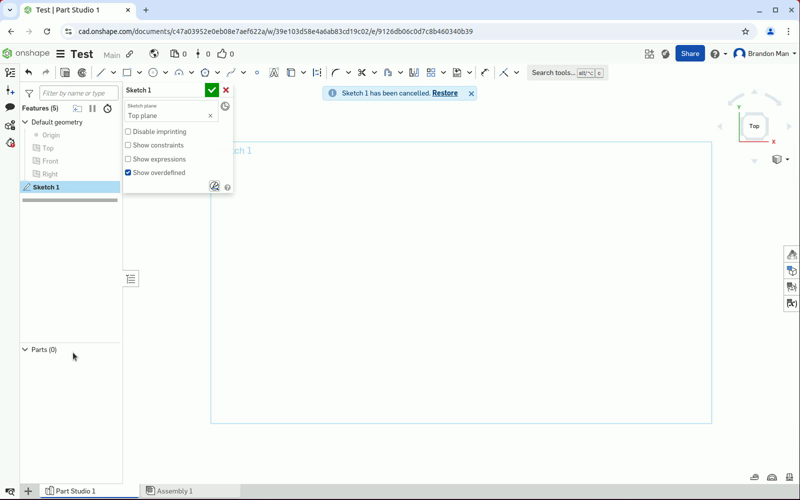
key_down(shift)
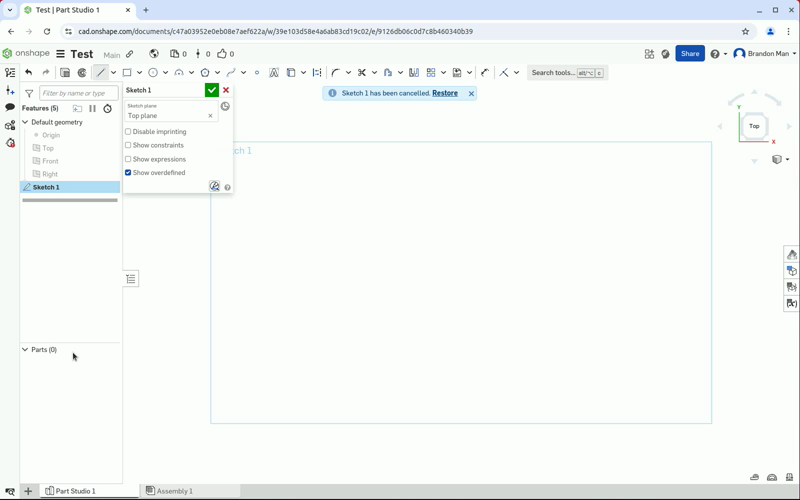
mouse_move(362, 184)
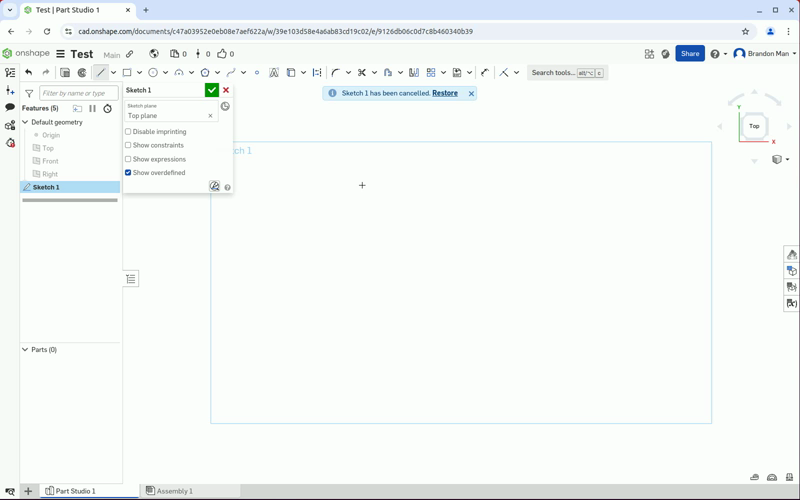
click(362, 184)
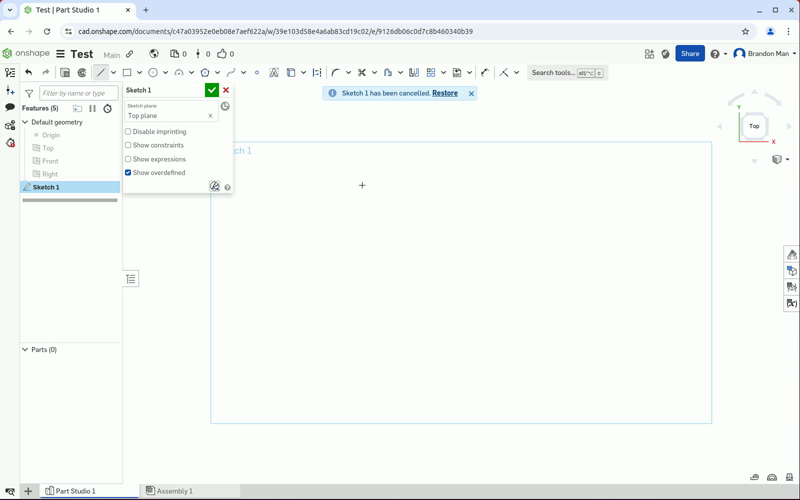
key_up(shift)
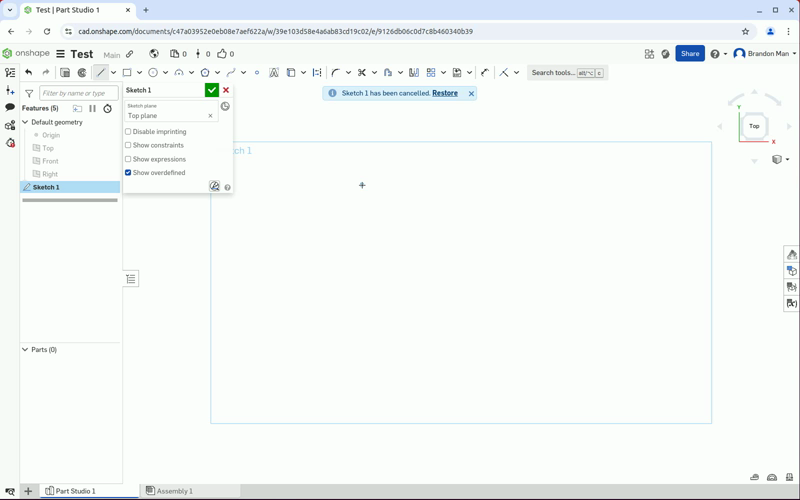
key_down(shift)
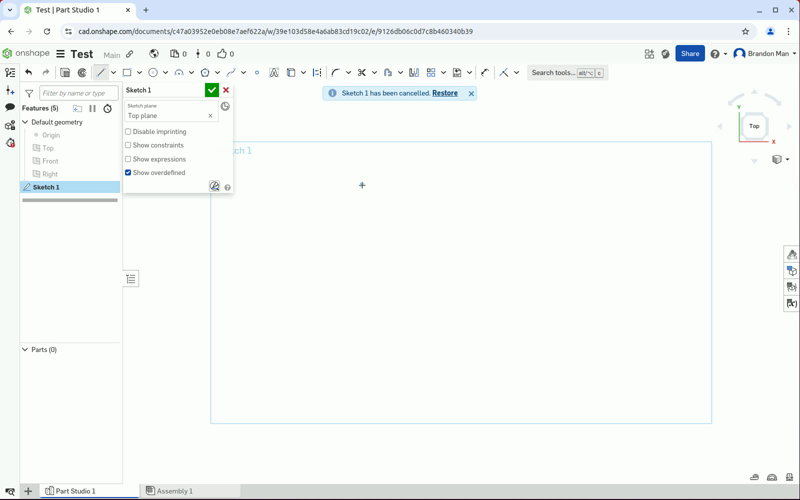
mouse_move(392, 184)
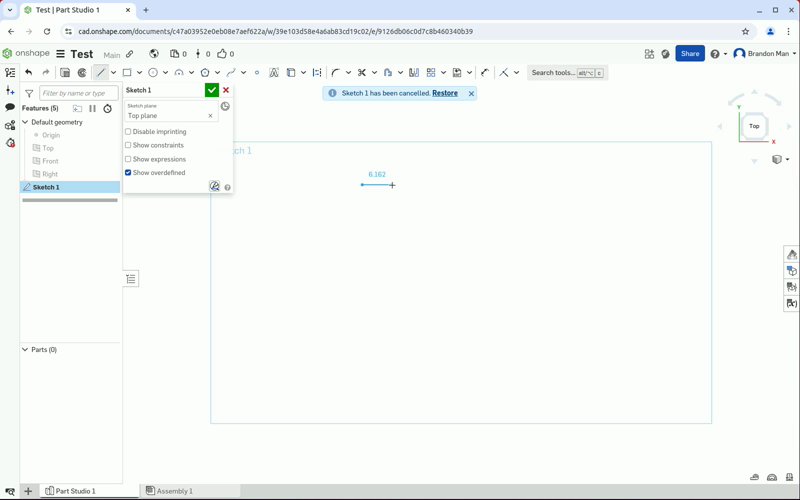
mouse_move(376, 200)
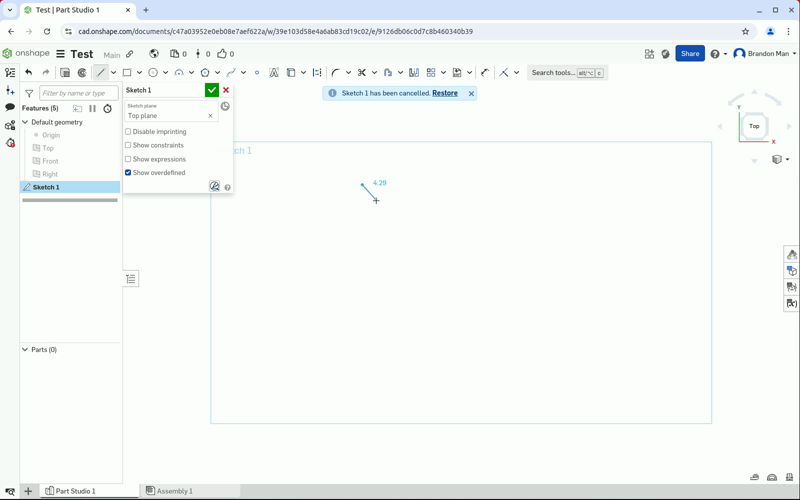
click(376, 200)
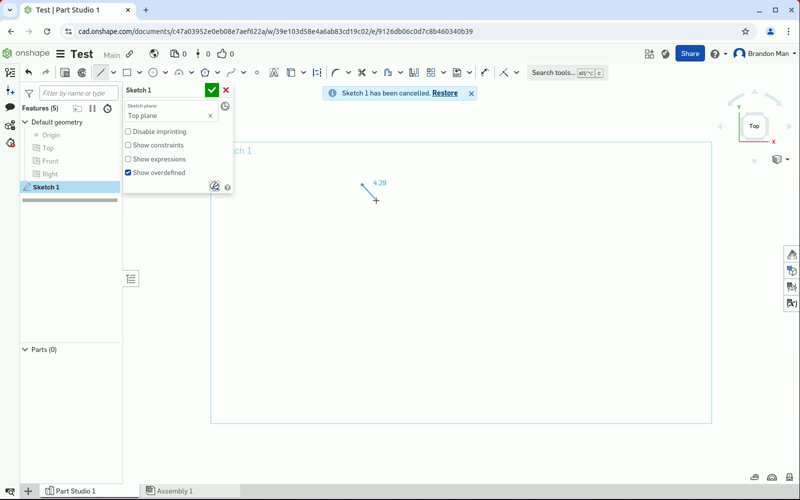
key_up(shift)
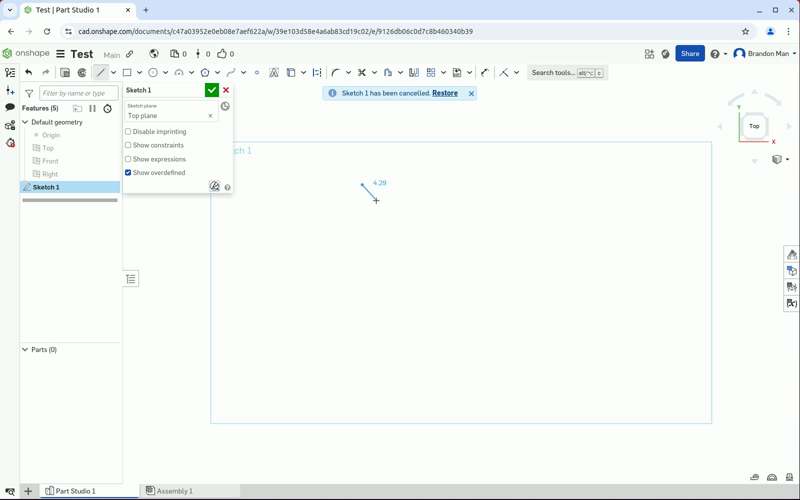
key_down(shift)
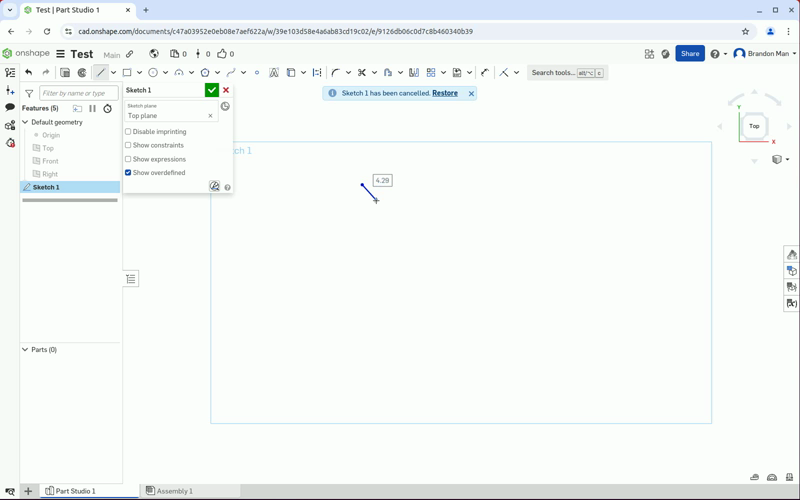
mouse_move(406, 200)
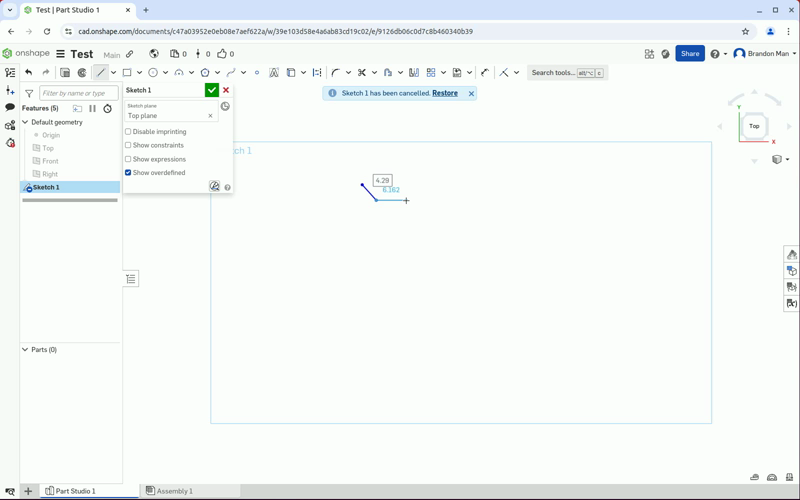
mouse_move(378, 203)
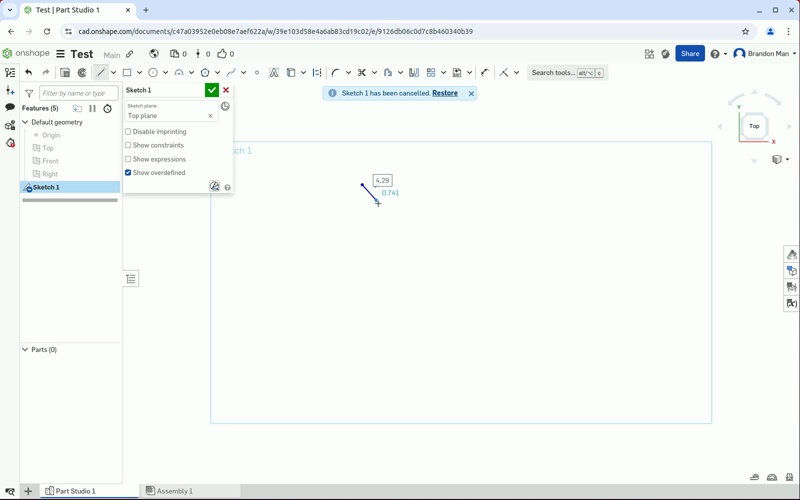
scroll(6)
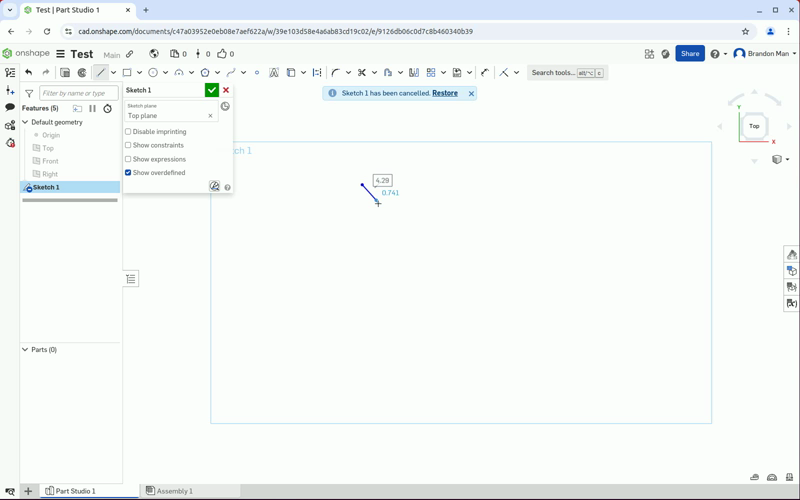
scroll(6)
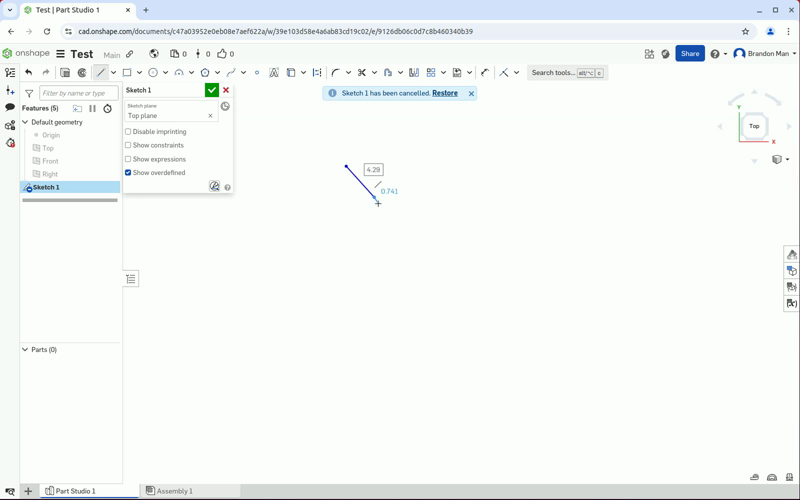
scroll(6)
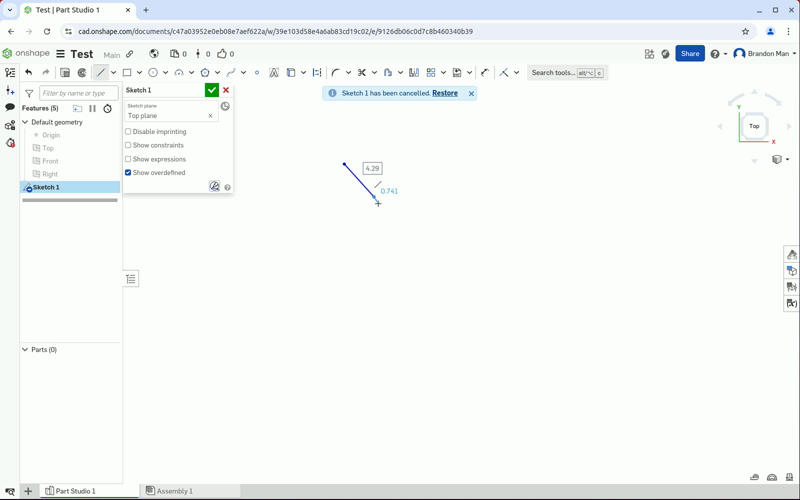
scroll(6)
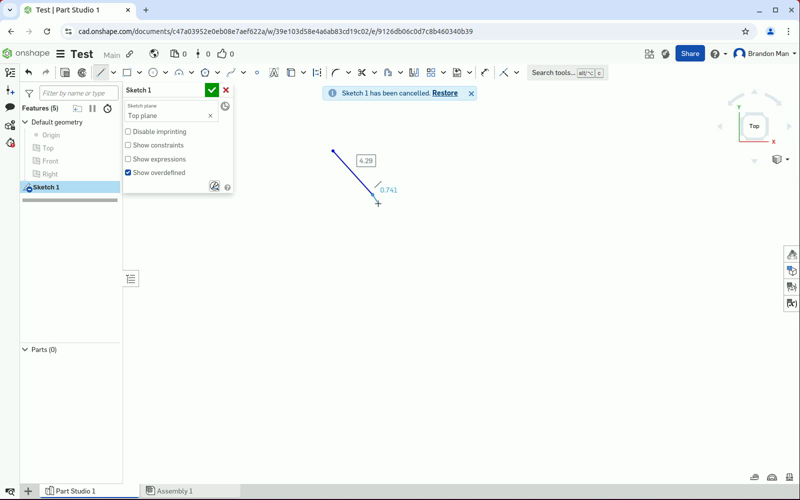
scroll(6)
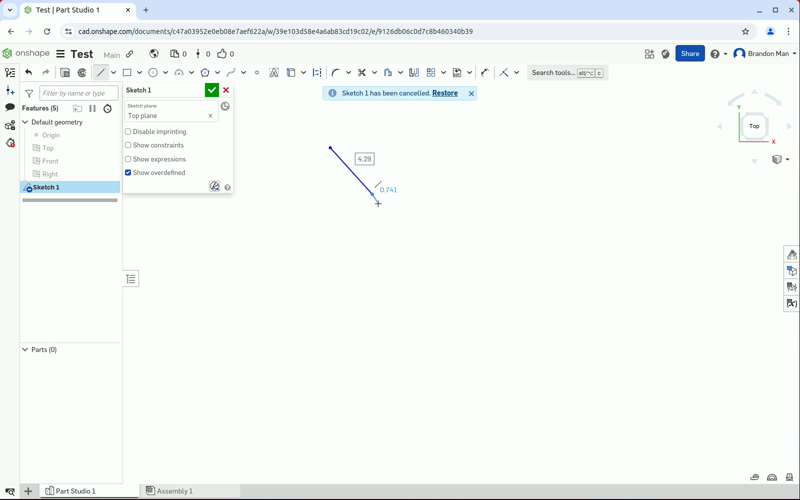
scroll(6)
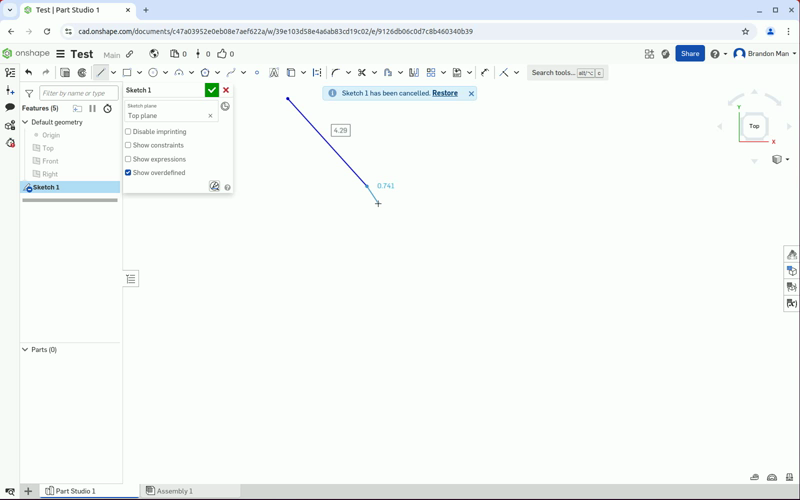
scroll(6)
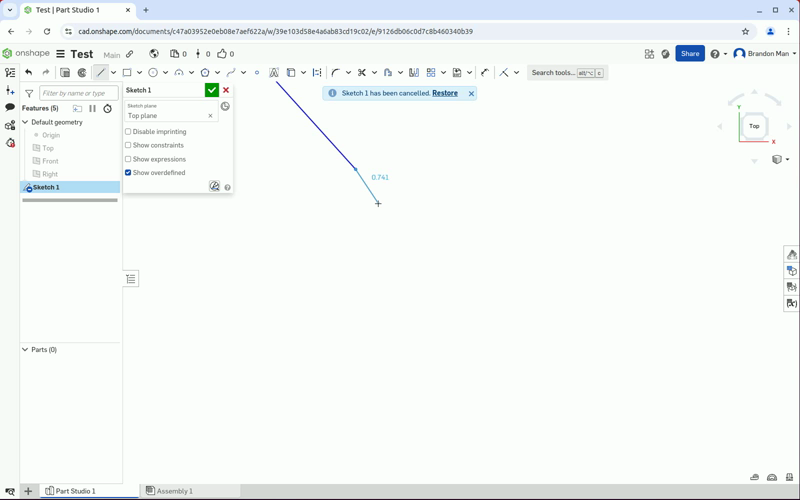
click(378, 203)
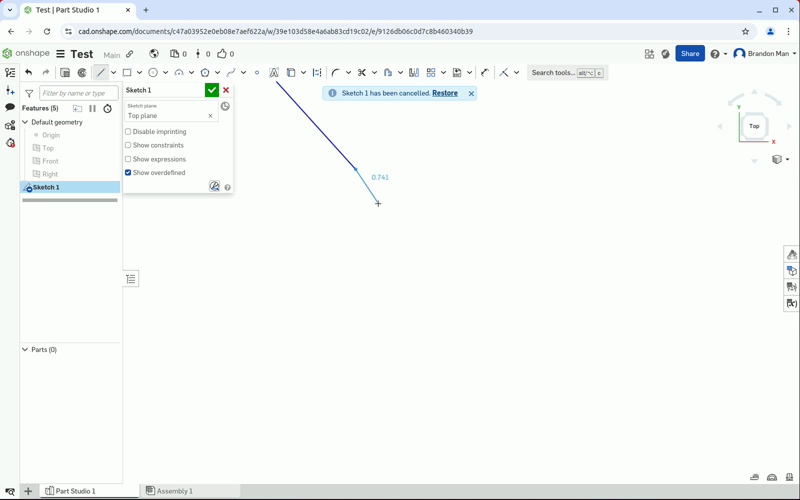
scroll(-6)
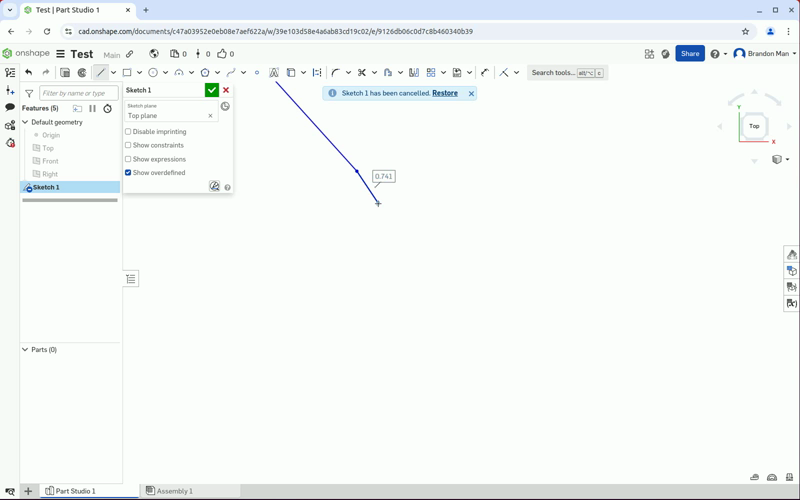
scroll(-6)
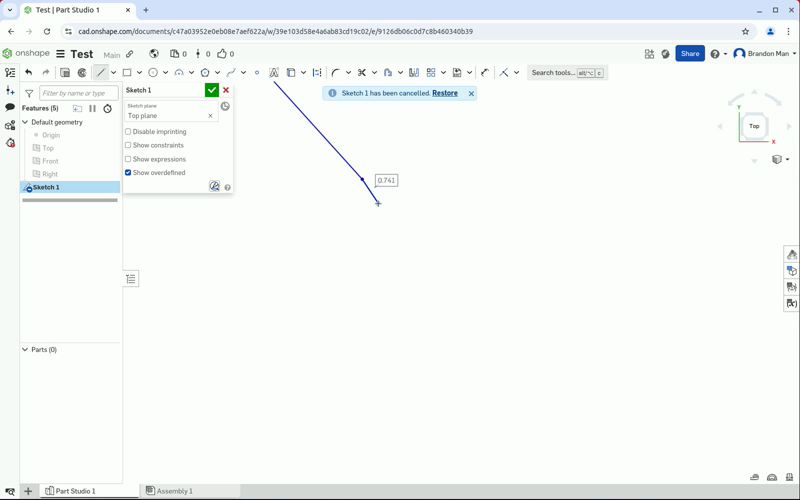
scroll(-6)
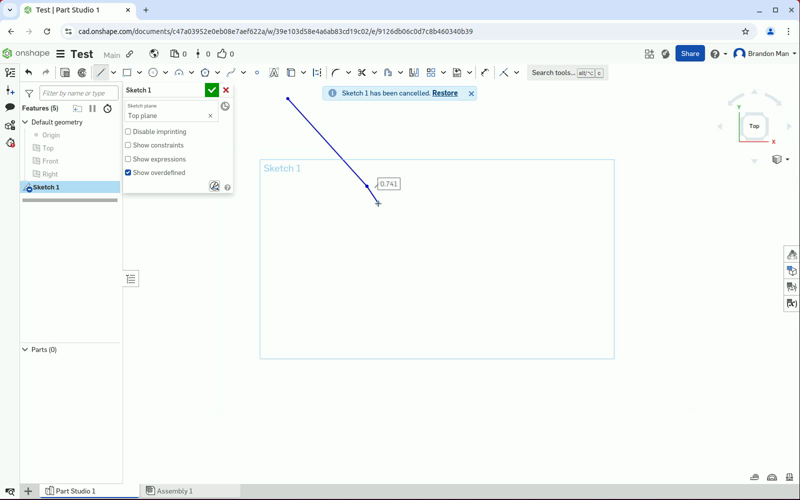
scroll(-6)
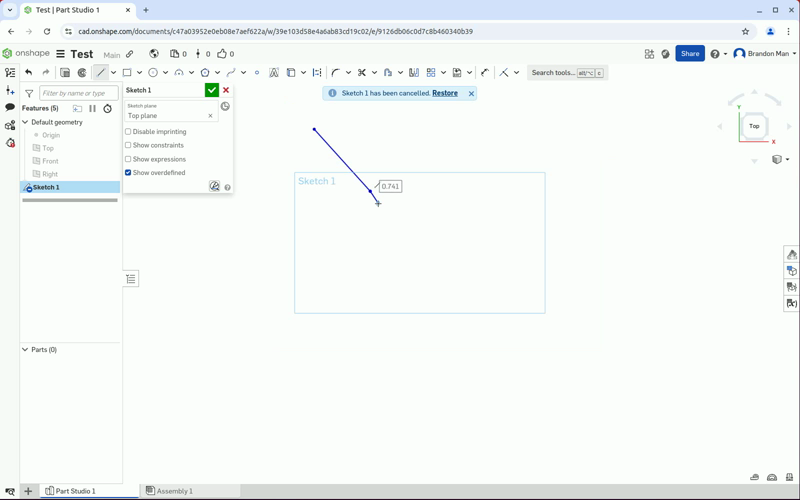
scroll(-6)
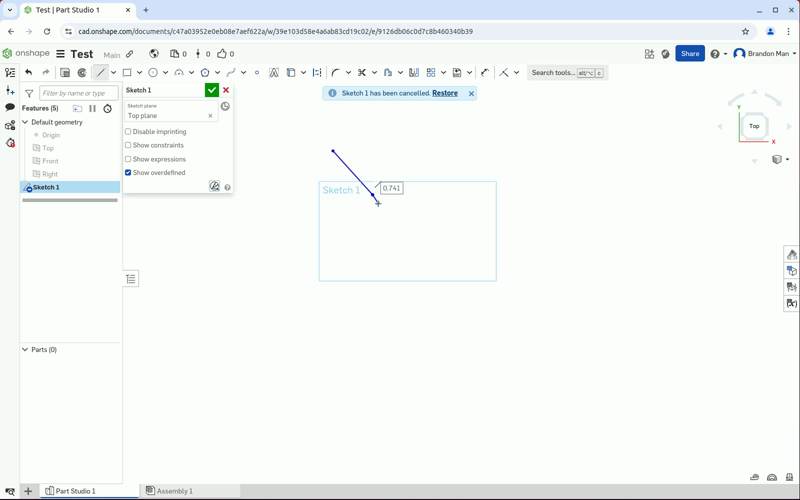
scroll(-6)
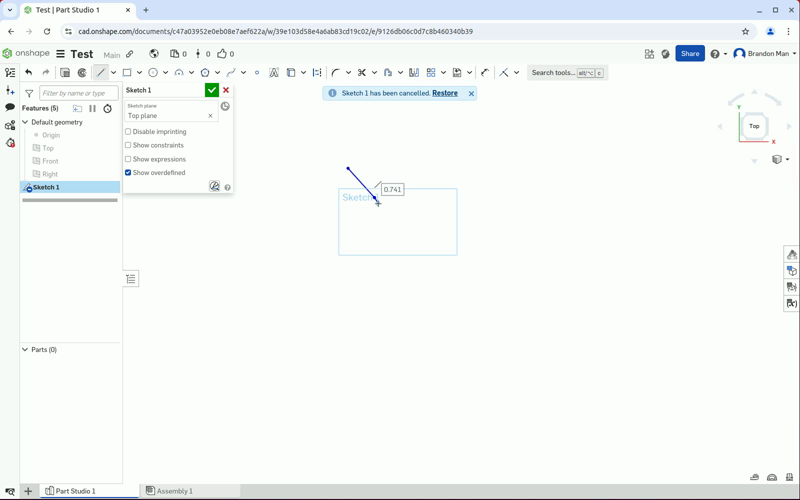
scroll(-6)
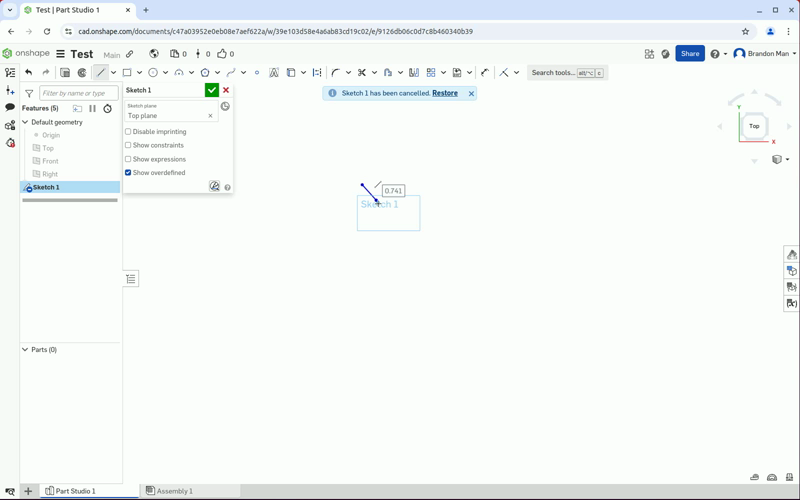
key_up(shift)
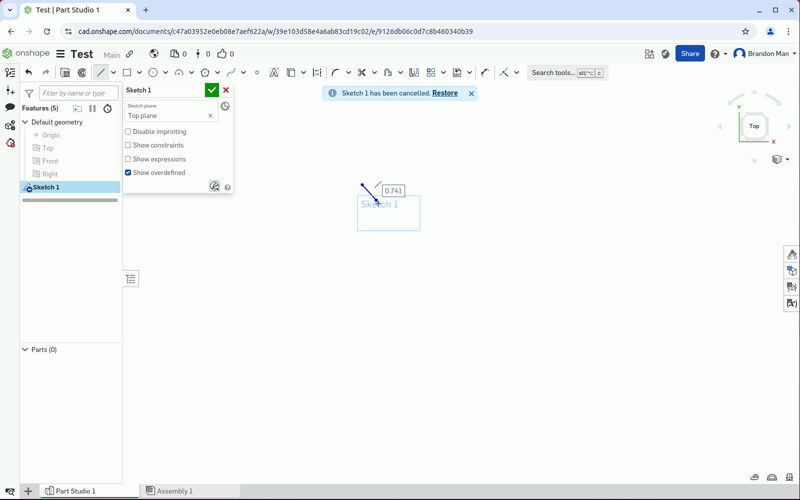
key_down(shift)
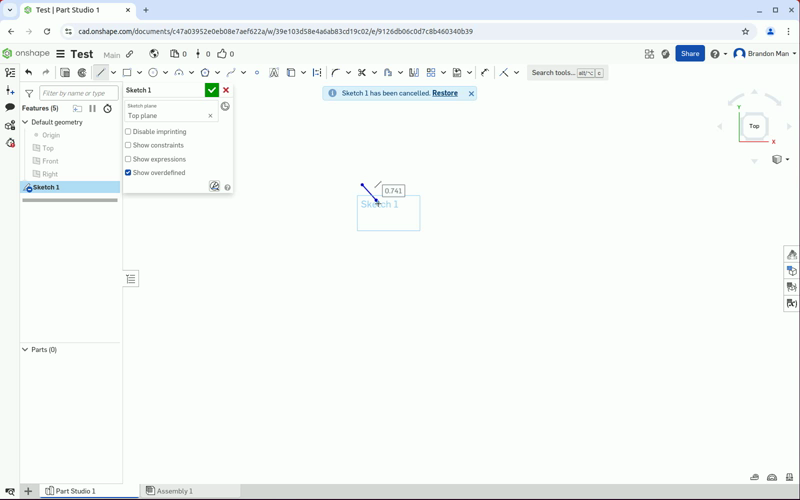
mouse_move(408, 203)
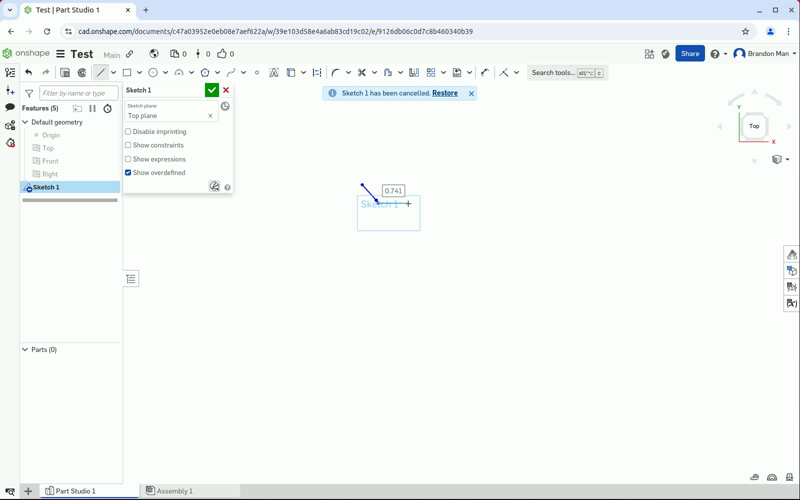
mouse_move(401, 229)
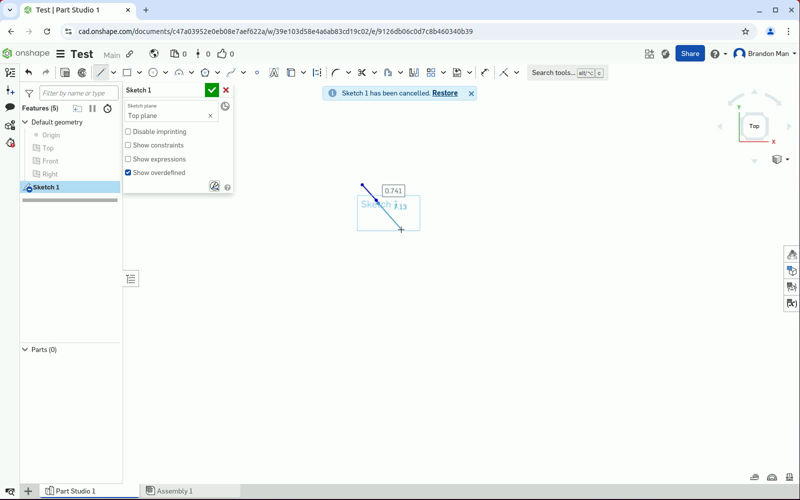
click(401, 229)
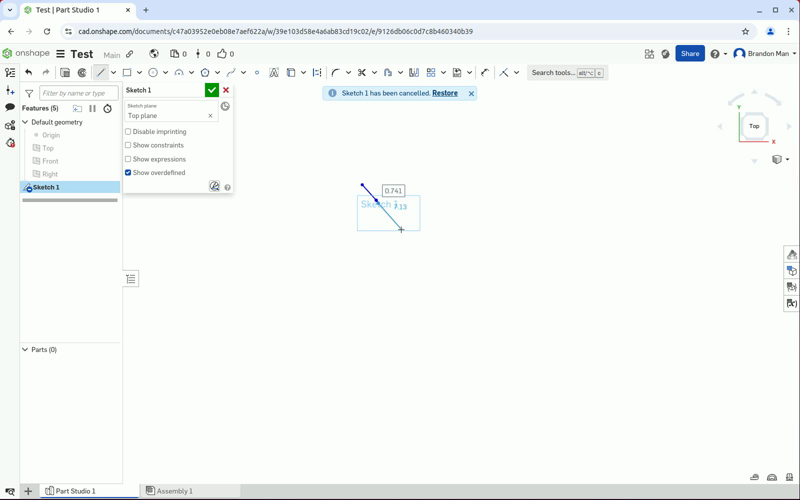
key_up(shift)
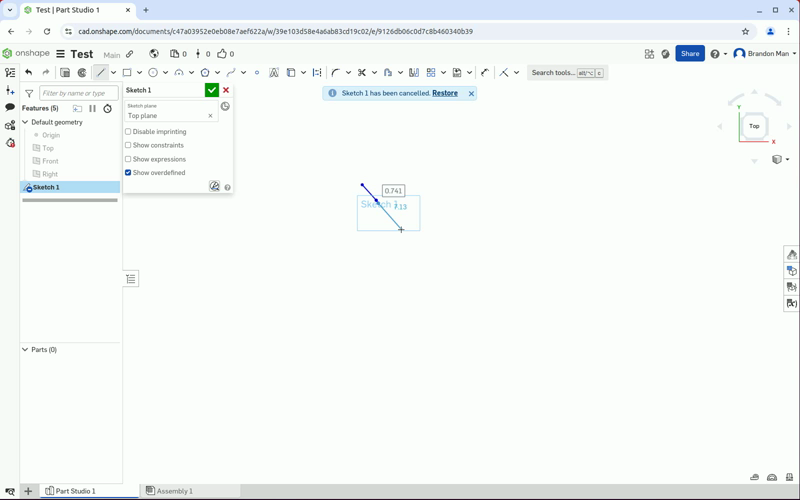
key_down(shift)
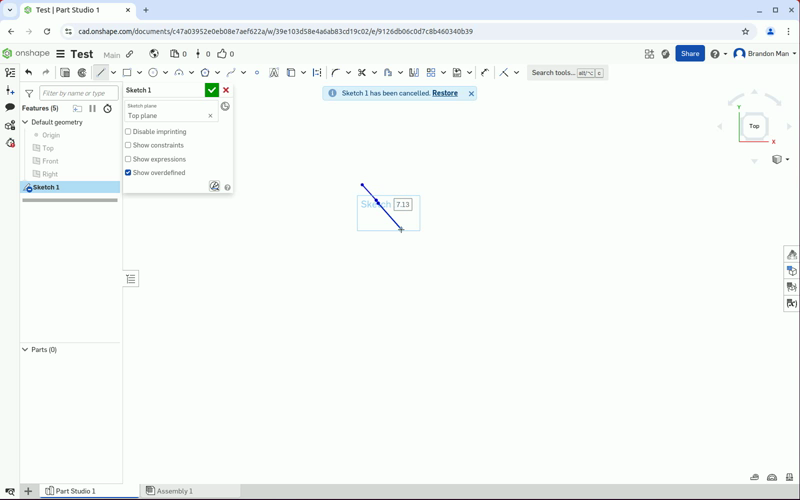
mouse_move(431, 229)
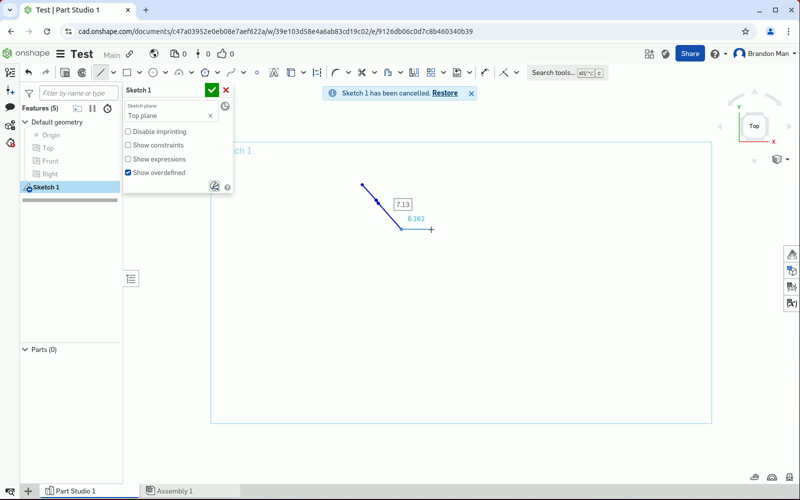
mouse_move(416, 247)
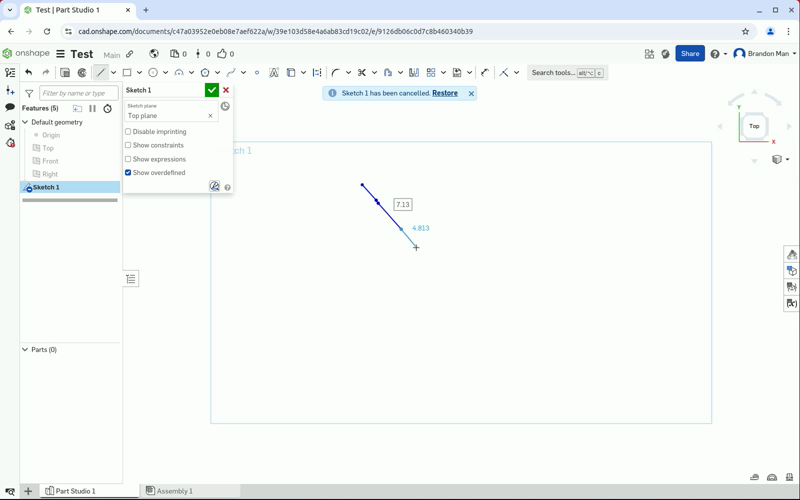
click(416, 247)
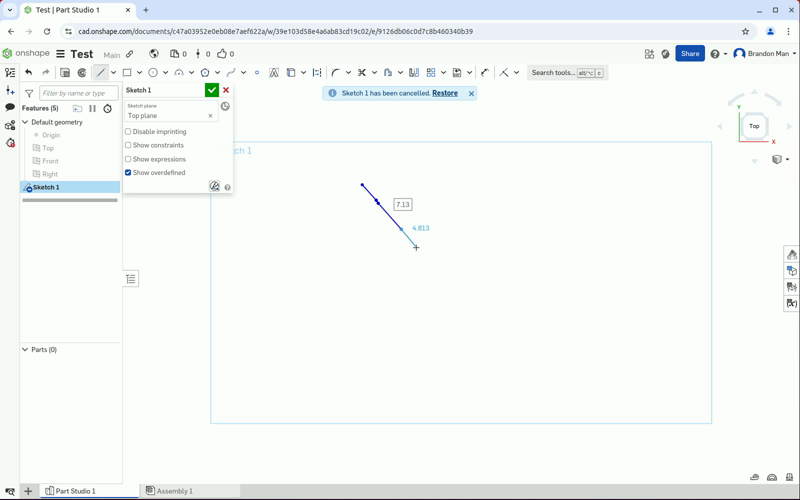
key_up(shift)
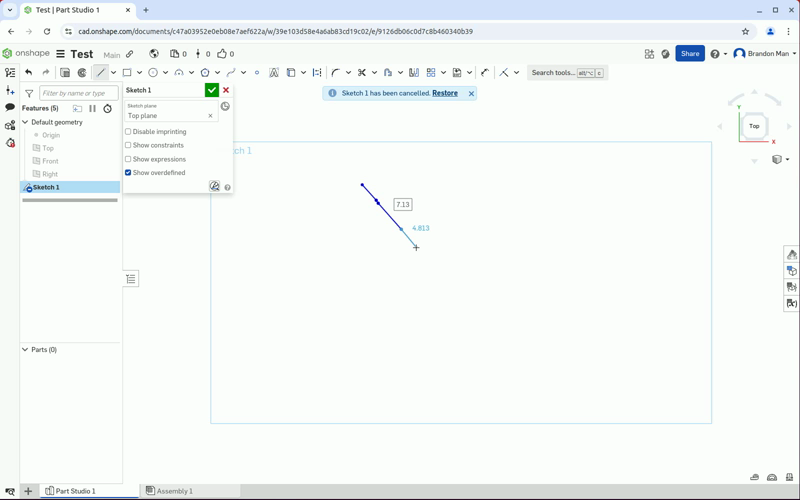
key(esc)
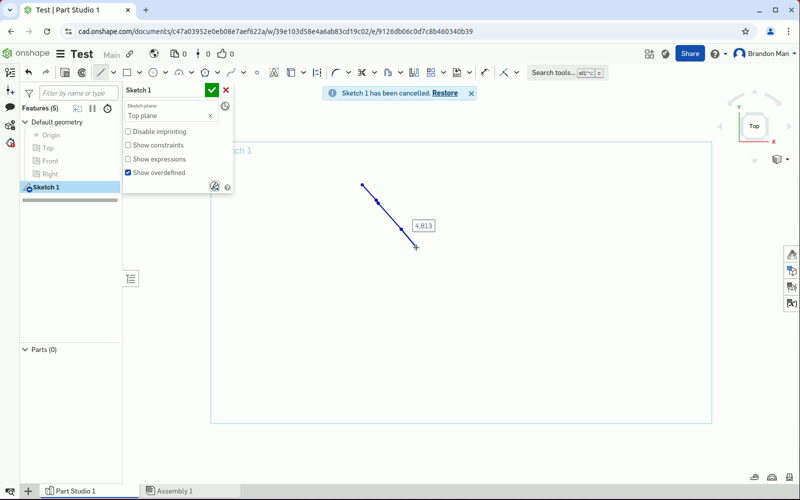
key(a)
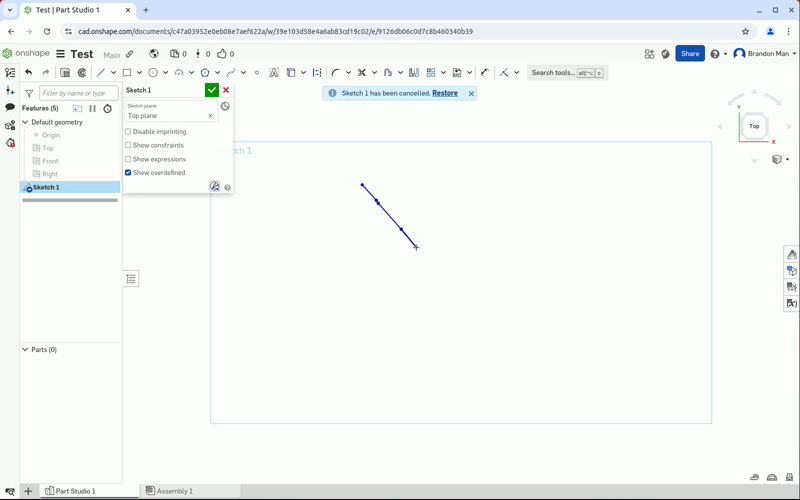
mouse_move(416, 247)
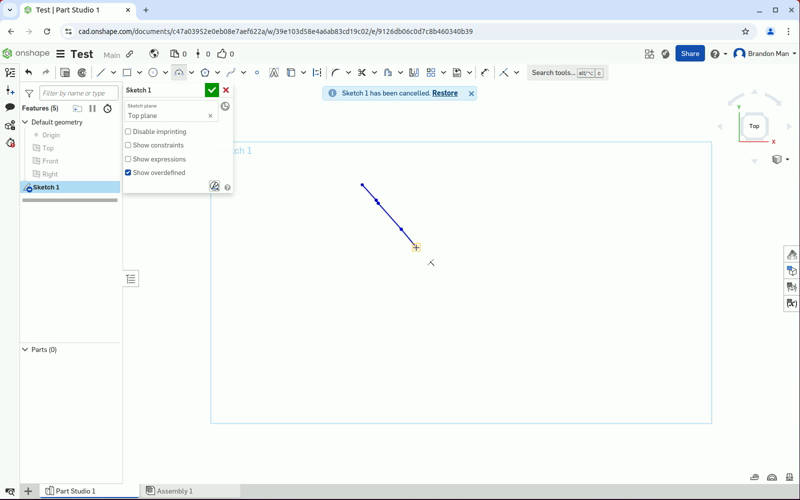
click(416, 247)
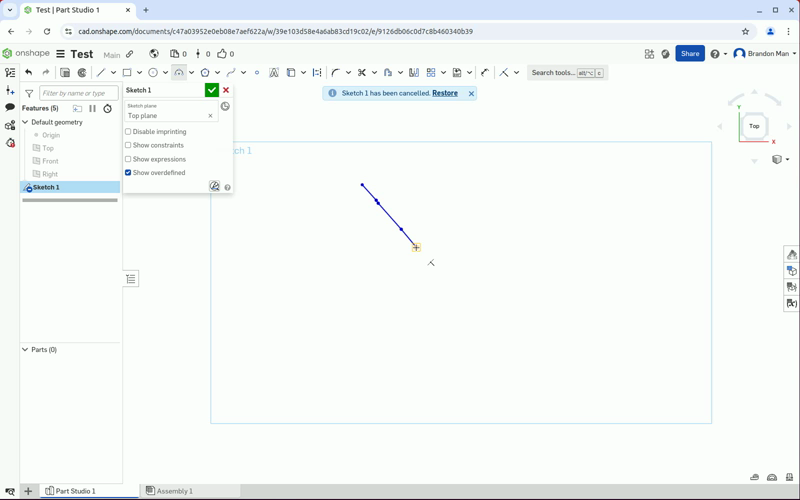
mouse_move(362, 184)
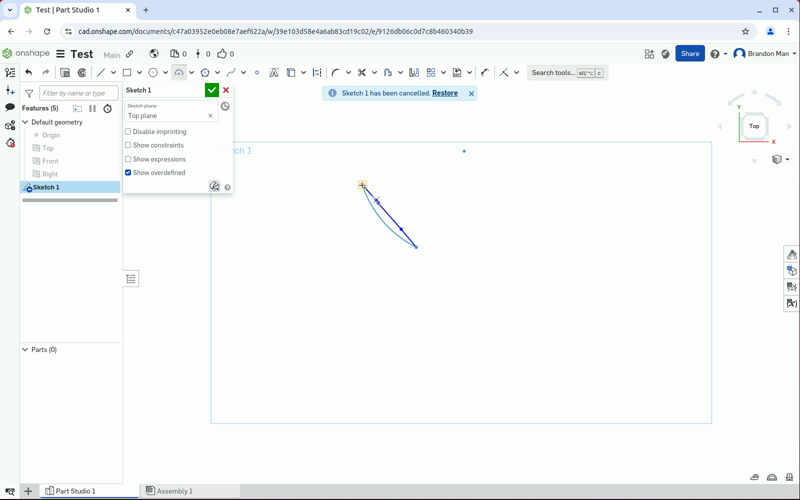
click(362, 184)
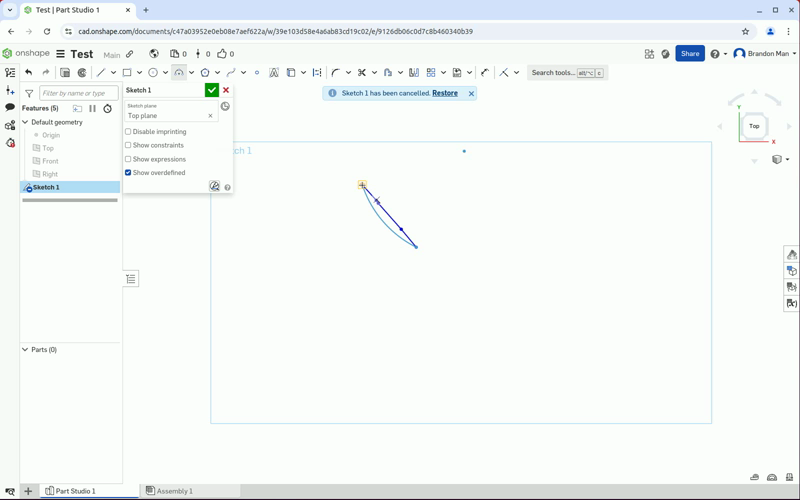
key_down(shift)
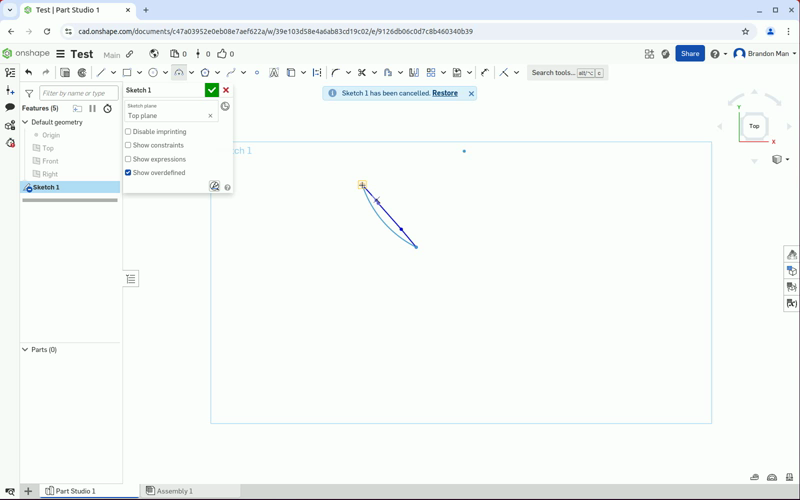
mouse_move(420, 188)
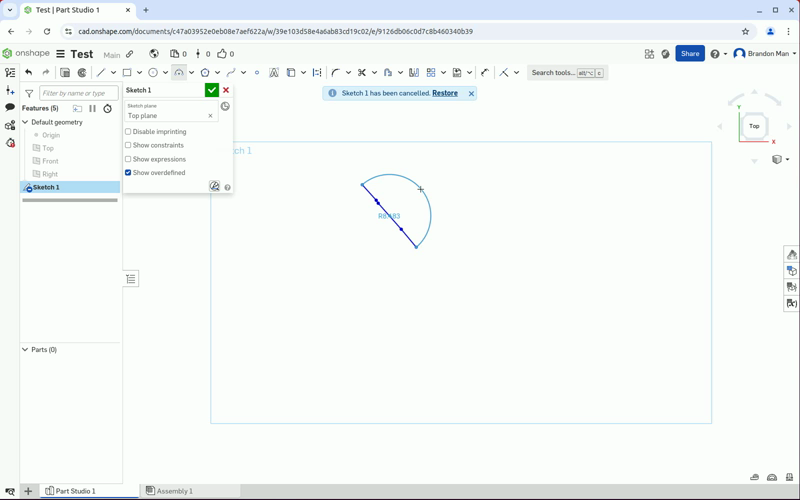
click(420, 188)
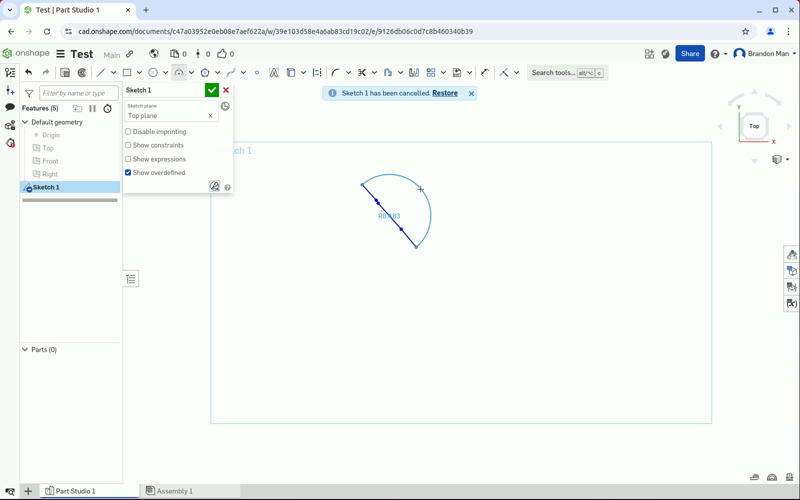
key_up(shift)
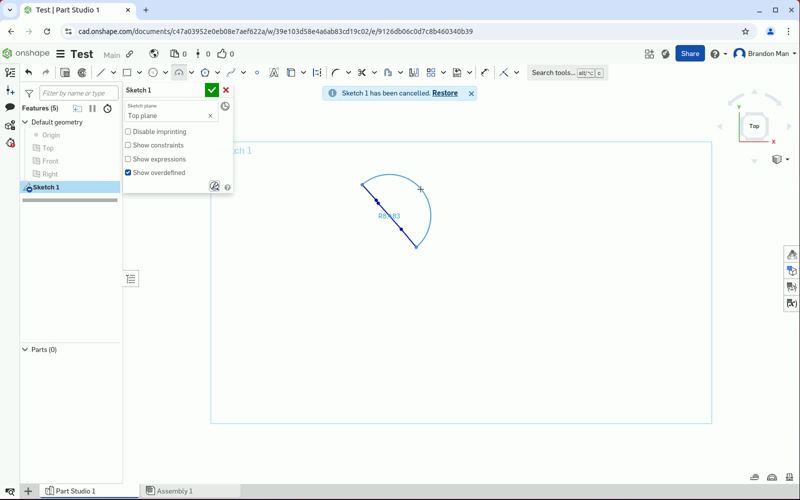
key(esc)
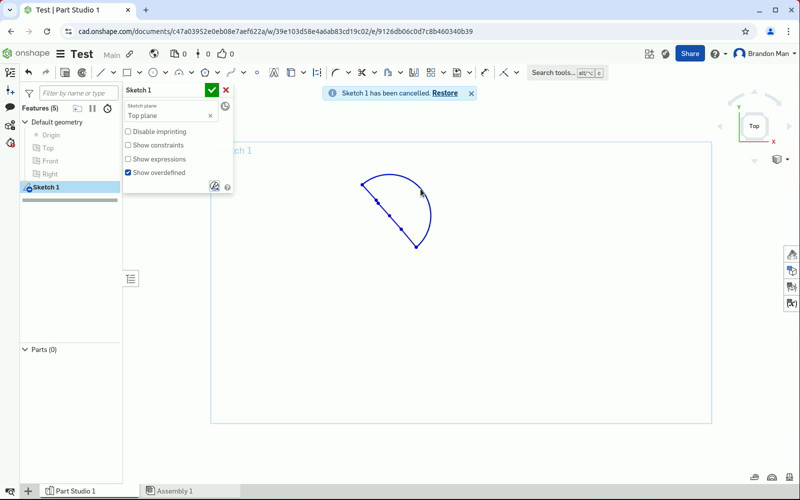
mouse_move(386, 178)
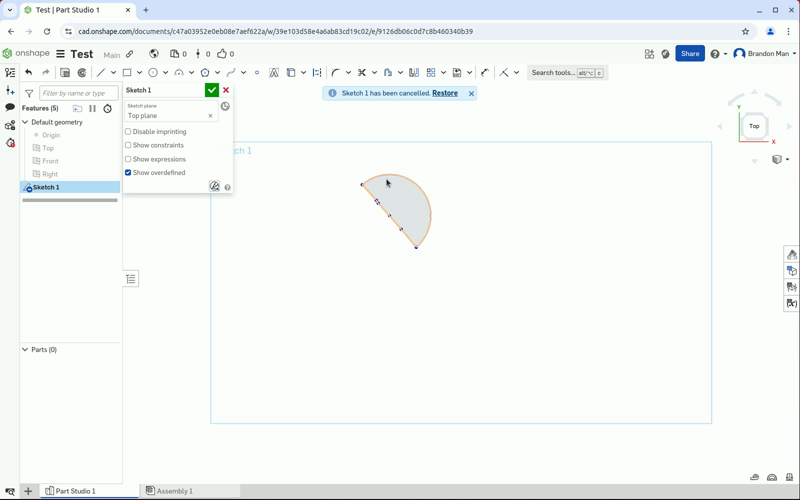
click(386, 178)
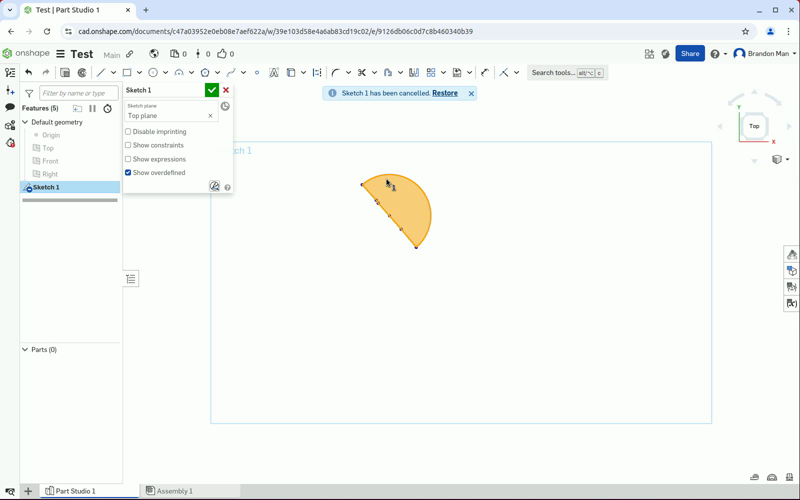
mouse_move(73, 352)
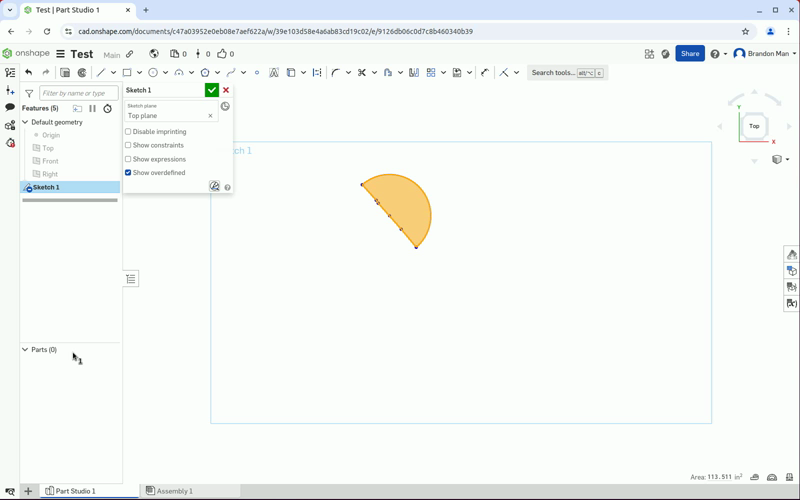
key(shift+y)
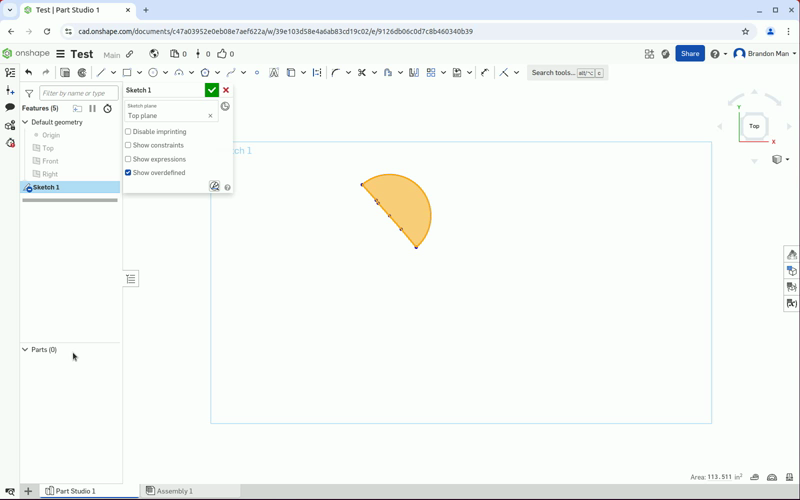
key(shift+e)
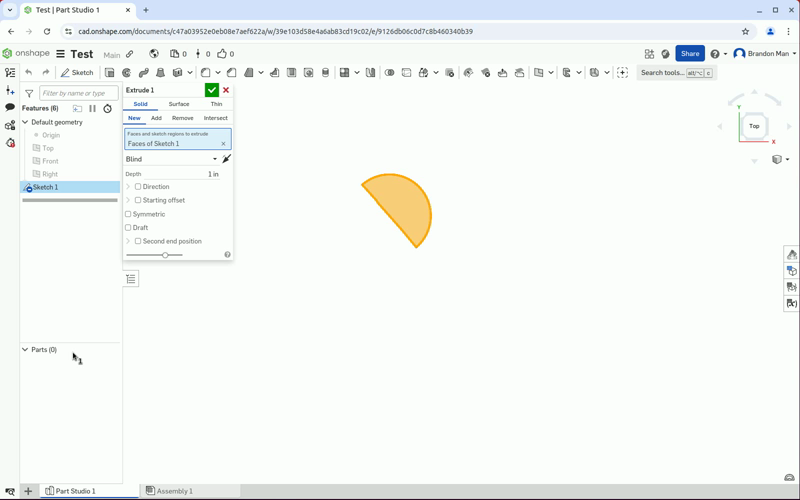
mouse_move(143, 106)
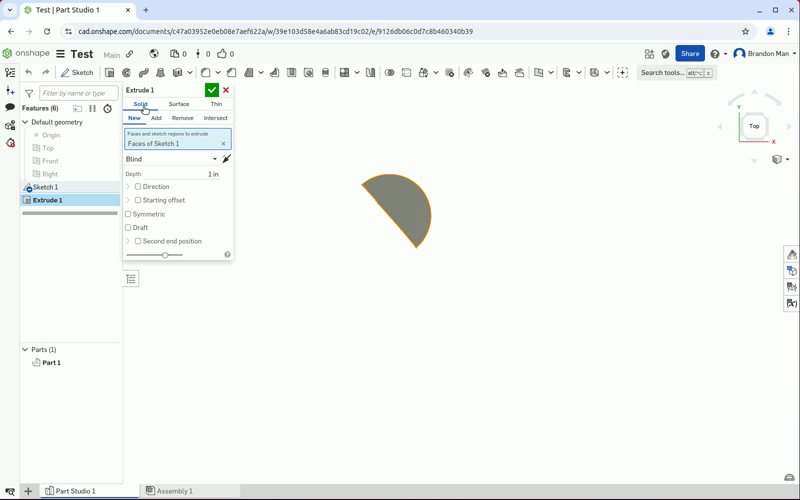
click(143, 106)
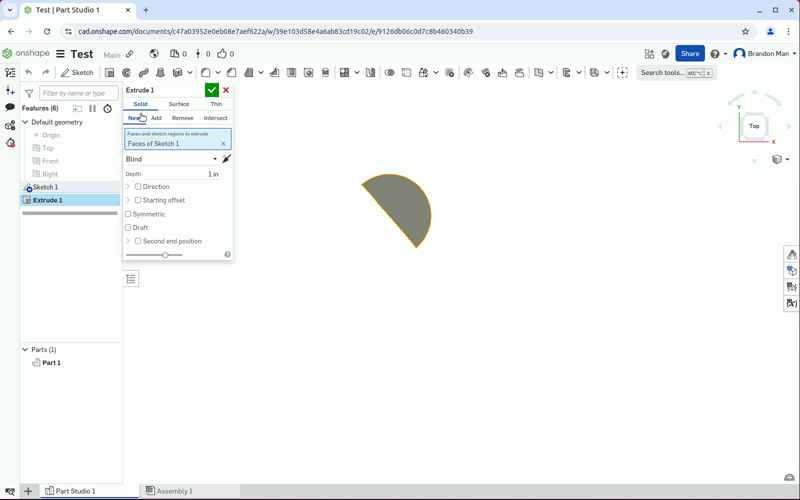
mouse_move(137, 120)
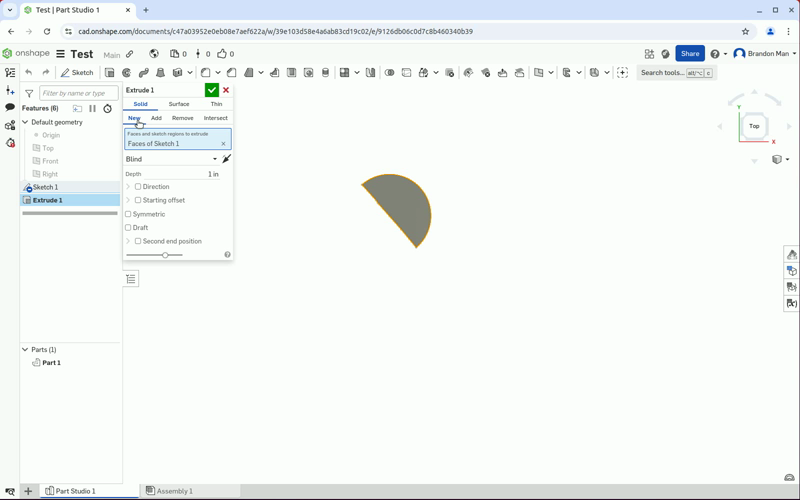
click(137, 120)
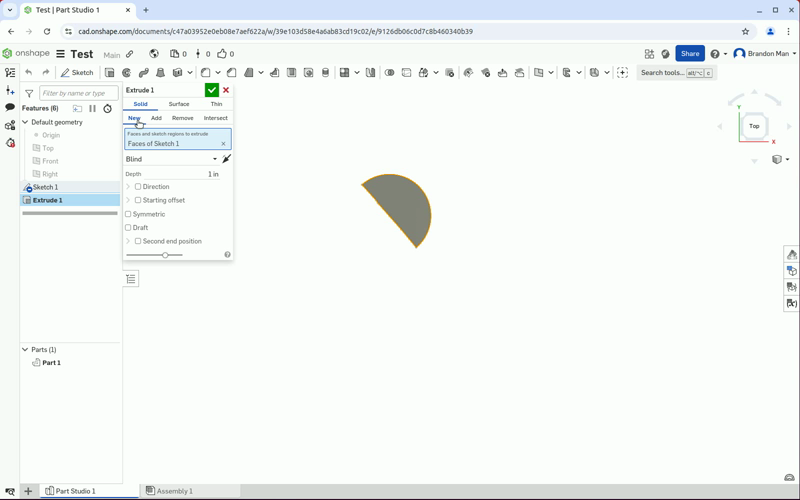
key(tab, 4)
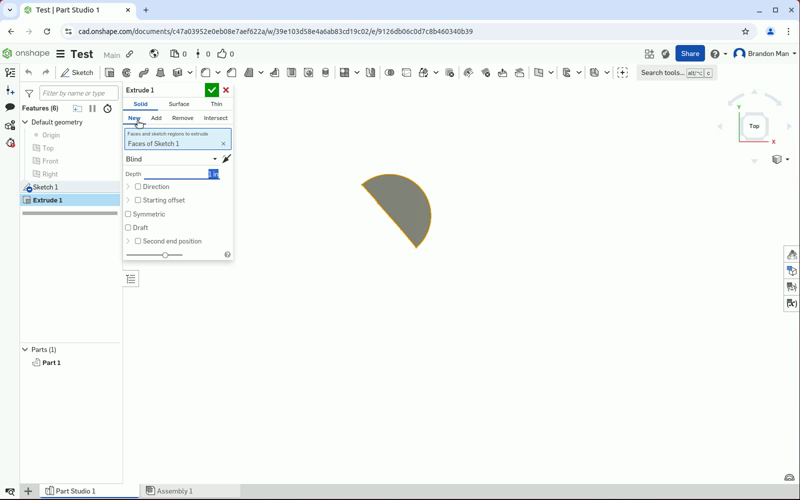
text(16.368)
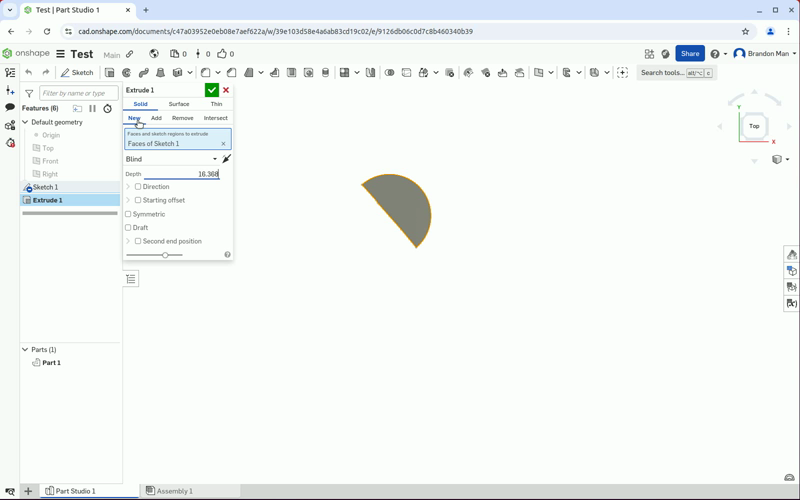
key(enter)
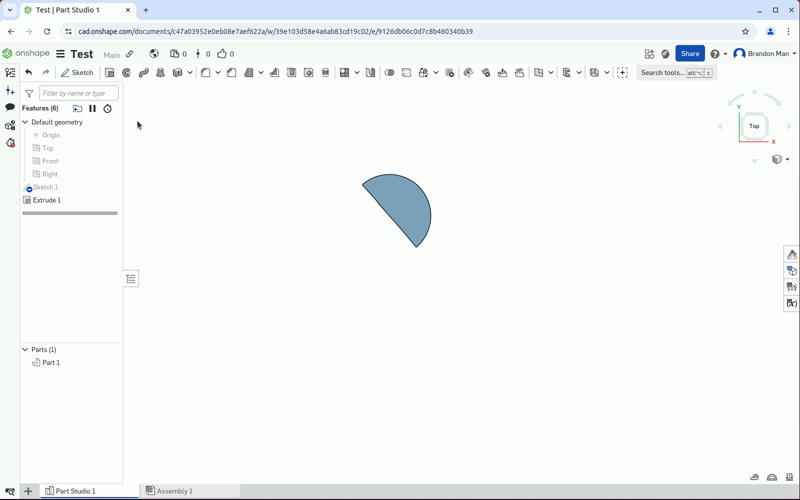
key(shift+h)
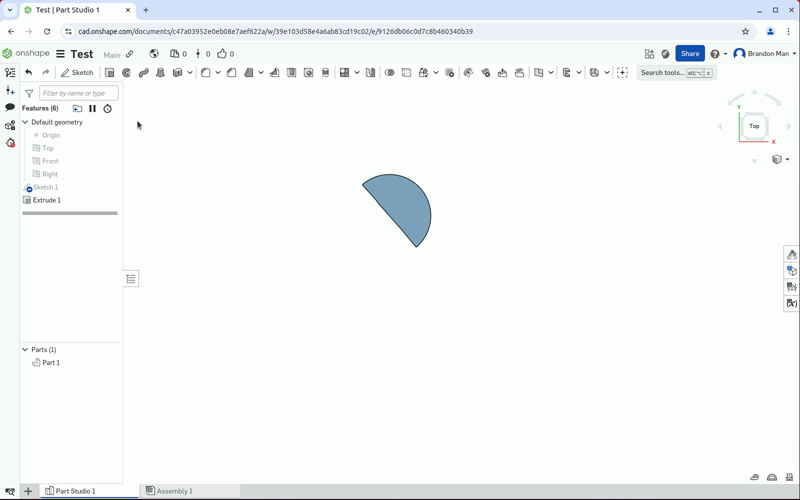
key(shift+h)
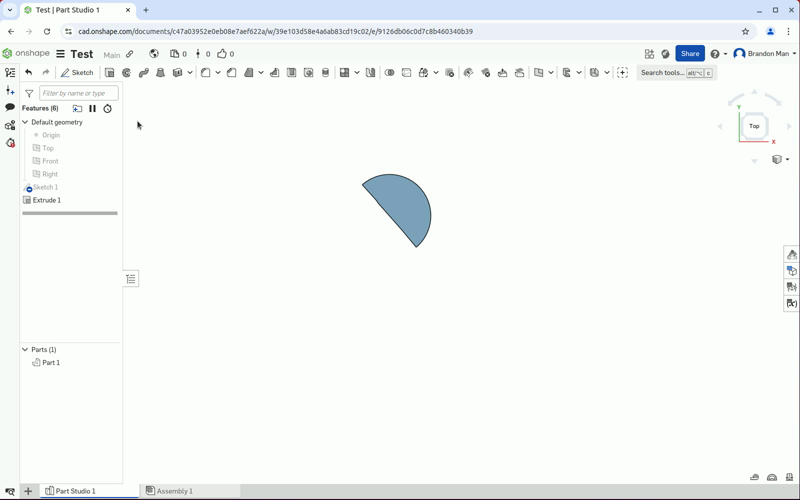
mouse_move(73, 189)
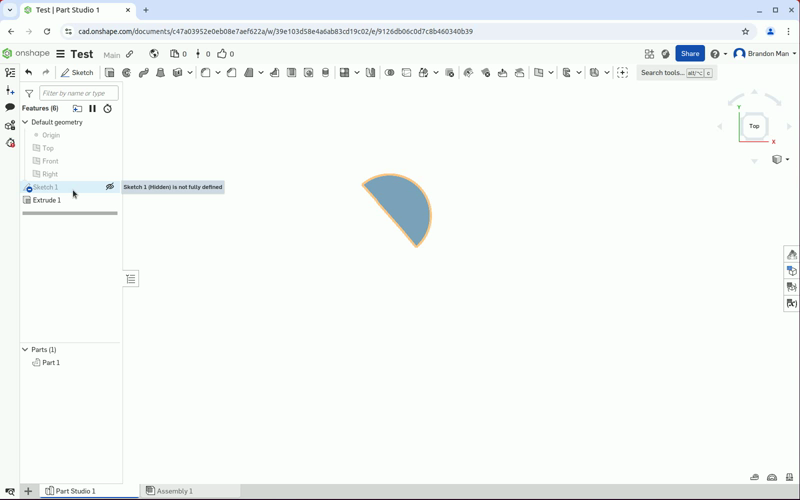
click(73, 189)
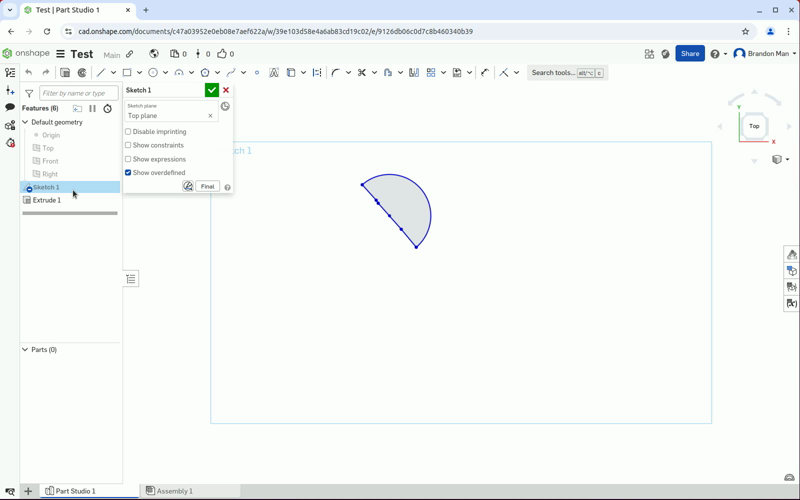
mouse_move(229, 92)
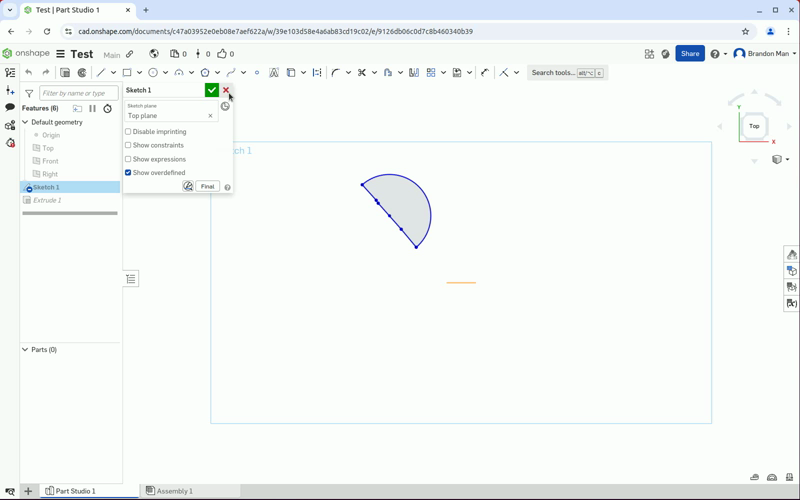
click(229, 92)
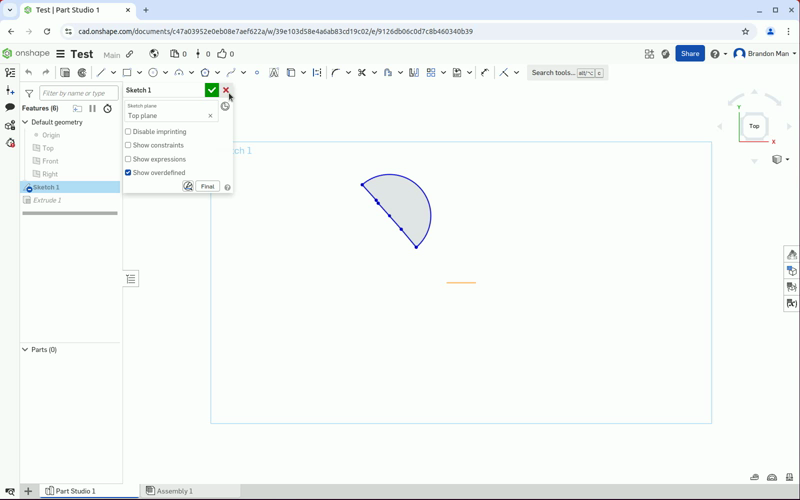
key(shift+s)
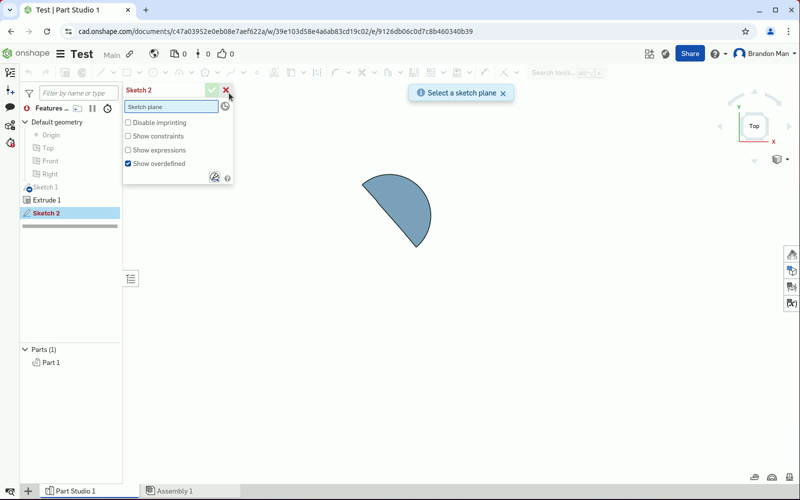
mouse_move(73, 150)
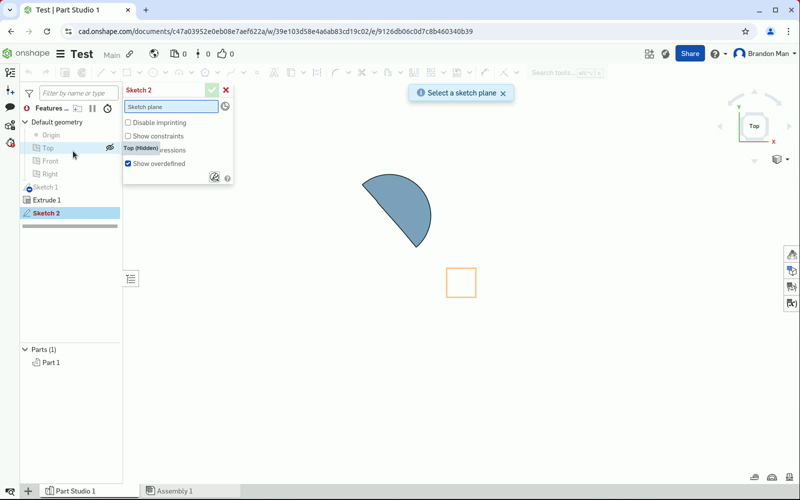
click(73, 150)
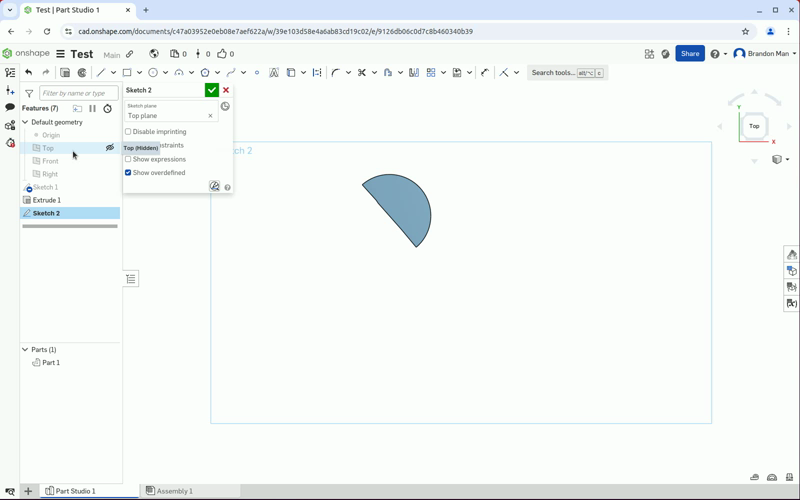
mouse_move(73, 352)
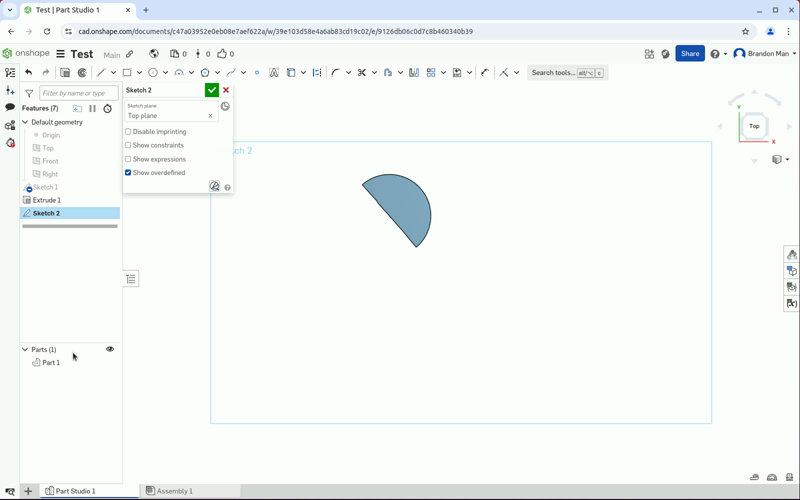
key(y)
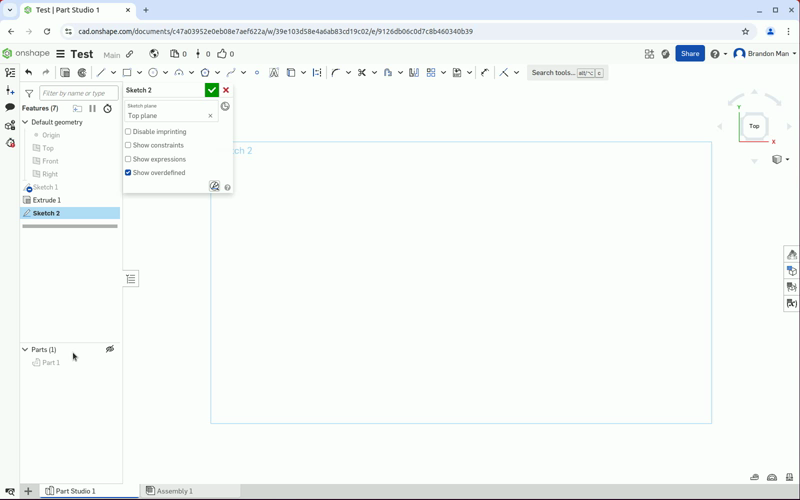
key(a)
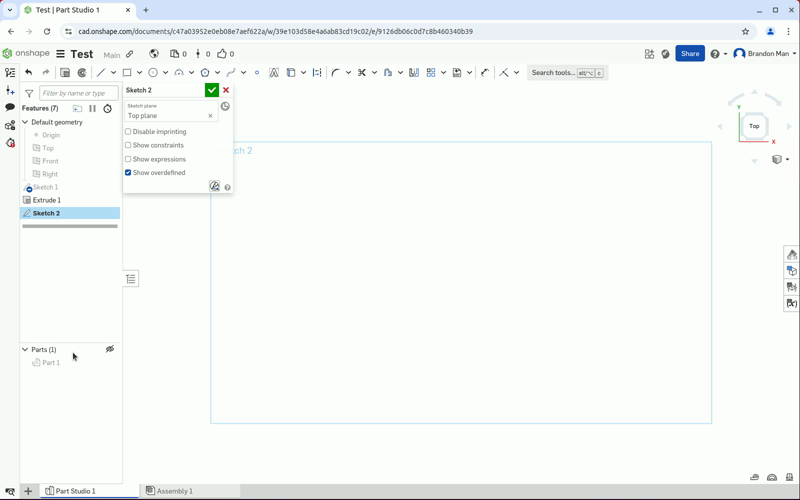
key_down(shift)
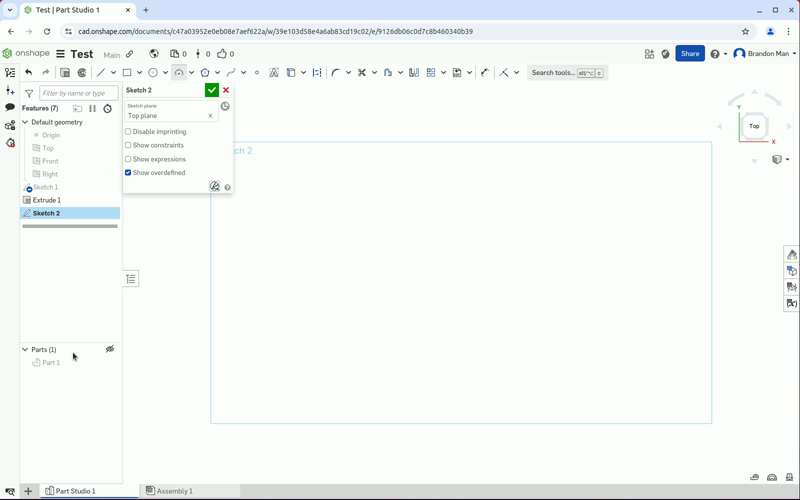
mouse_move(349, 224)
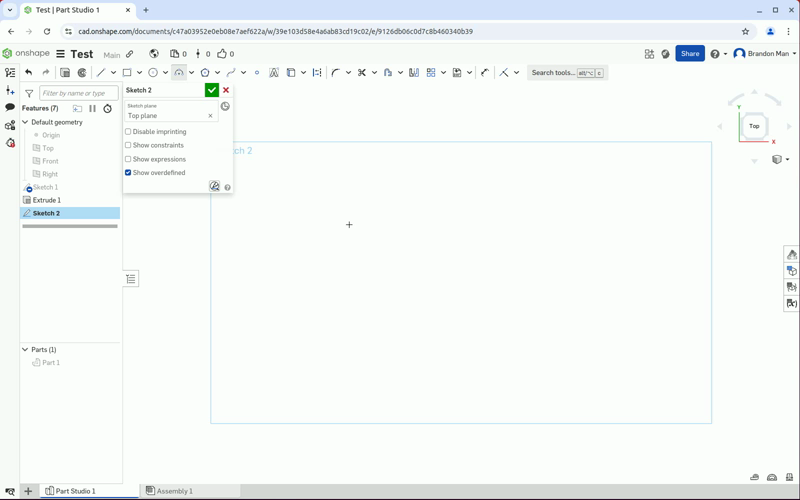
click(349, 224)
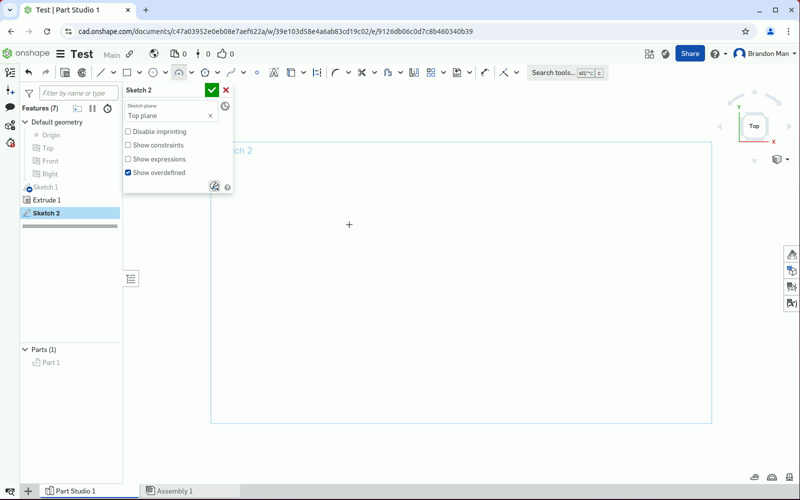
key_up(shift)
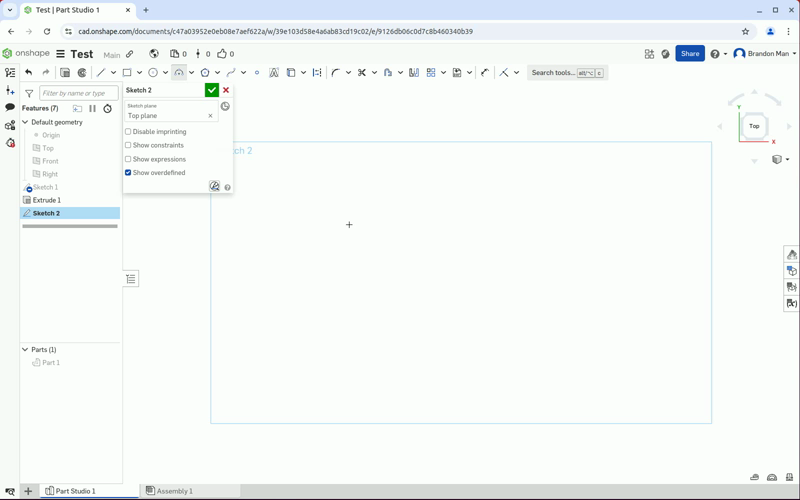
key_down(shift)
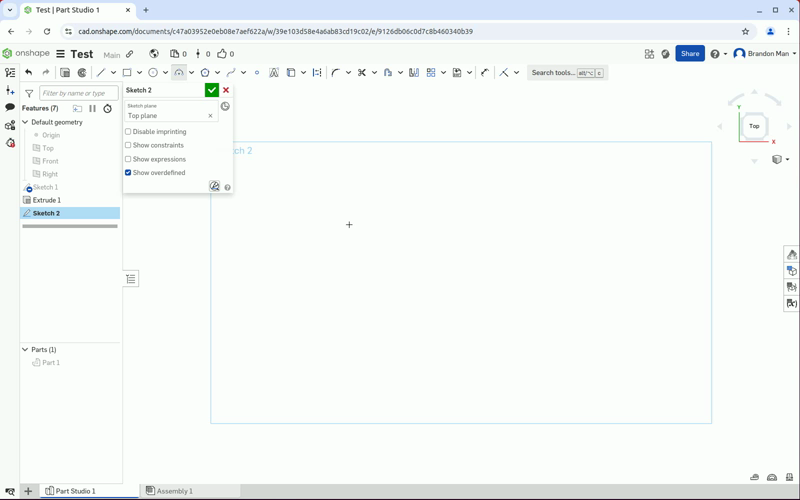
mouse_move(373, 253)
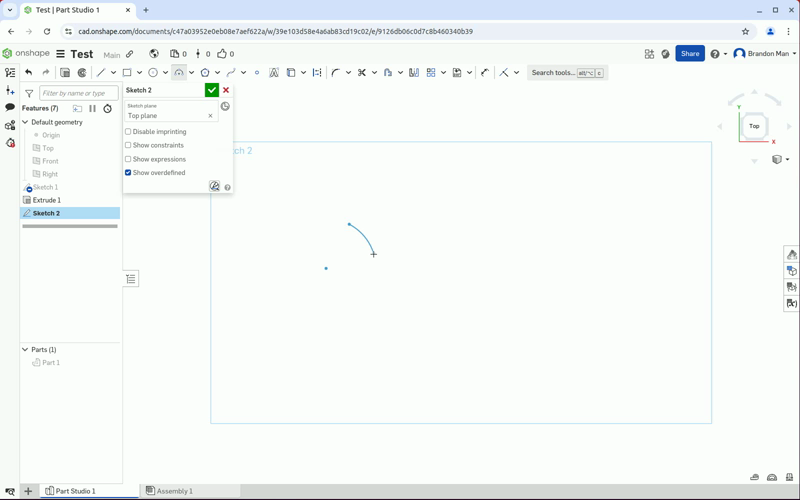
click(373, 253)
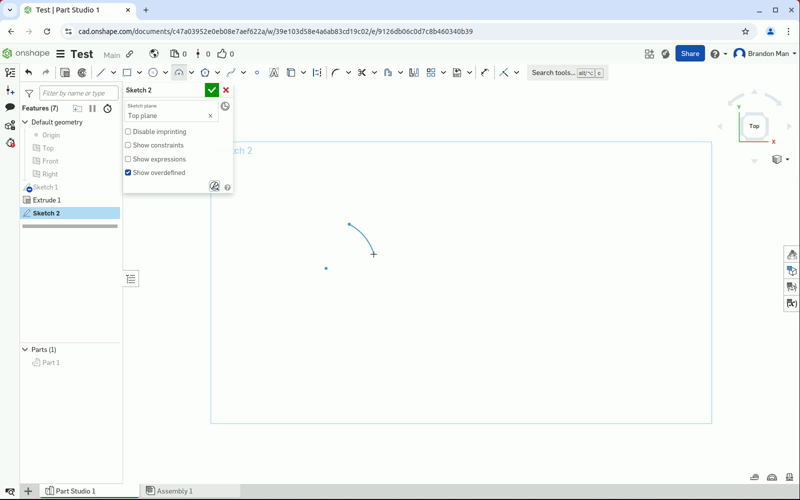
mouse_move(357, 242)
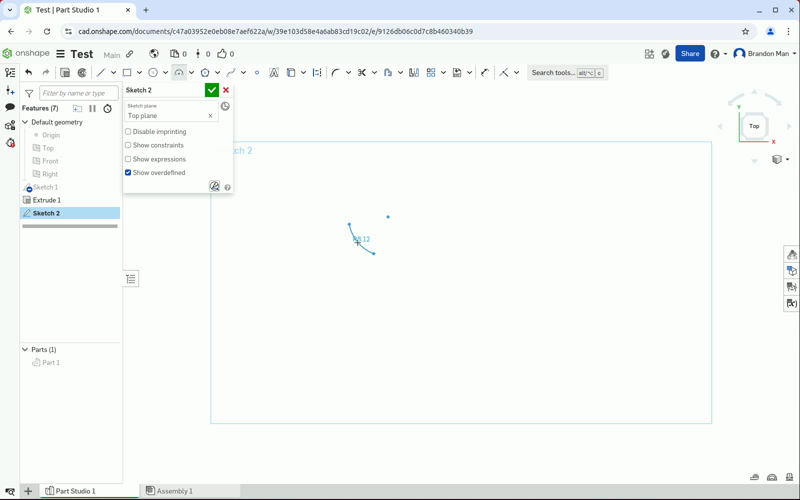
click(357, 242)
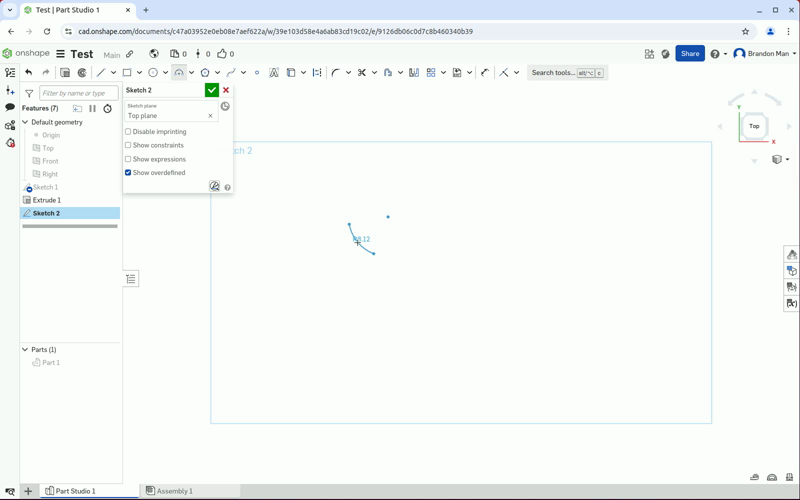
key_up(shift)
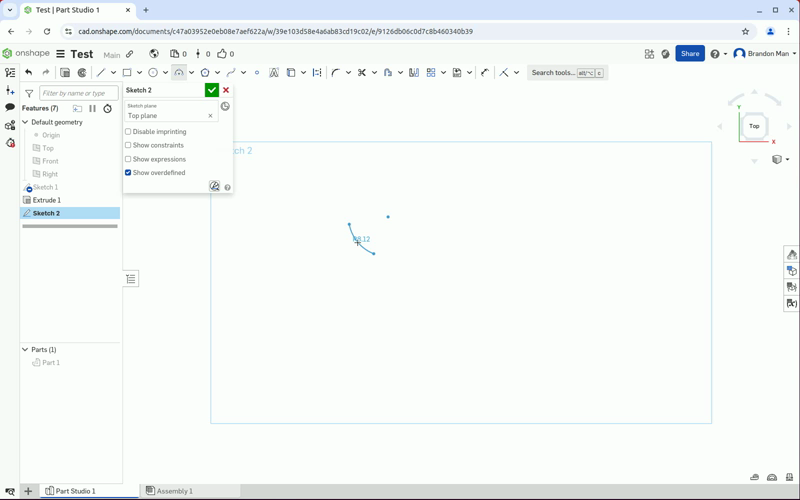
key(esc)
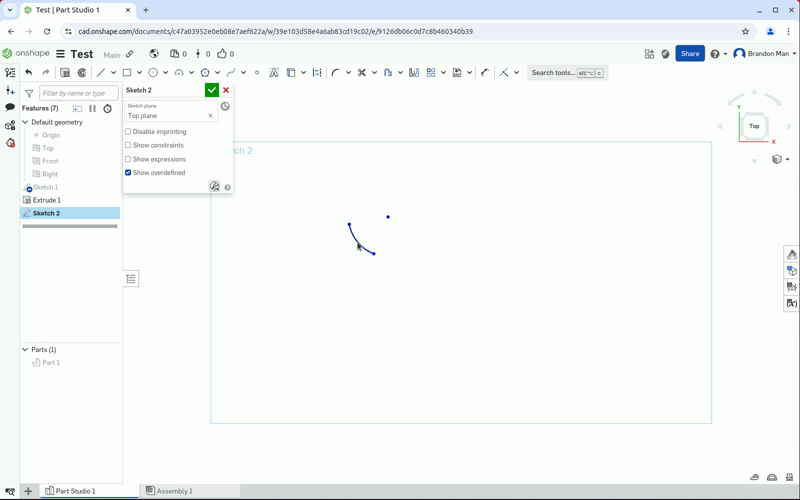
key(l)
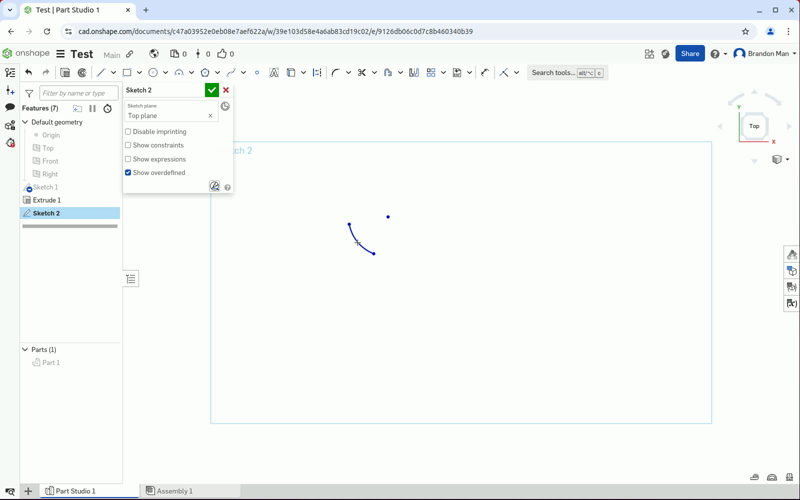
mouse_move(373, 253)
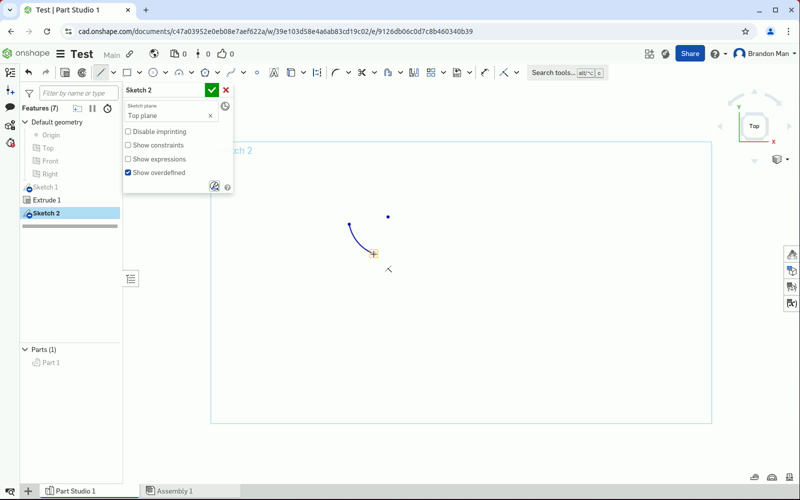
click(373, 253)
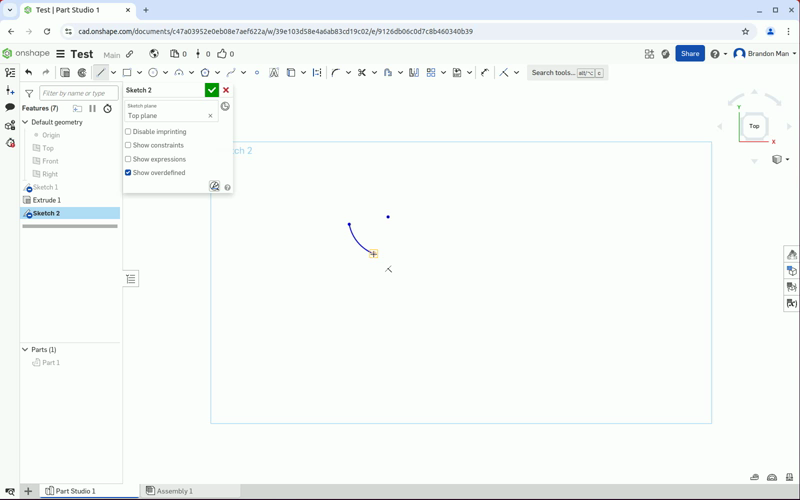
key_down(shift)
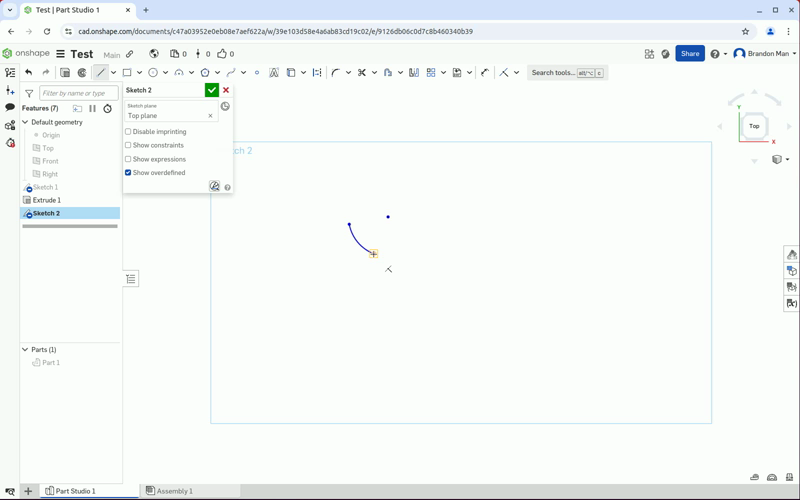
mouse_move(403, 253)
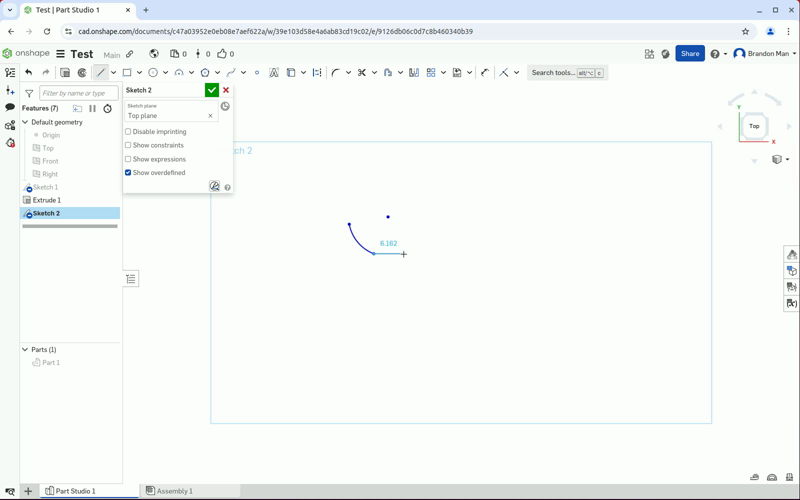
mouse_move(401, 229)
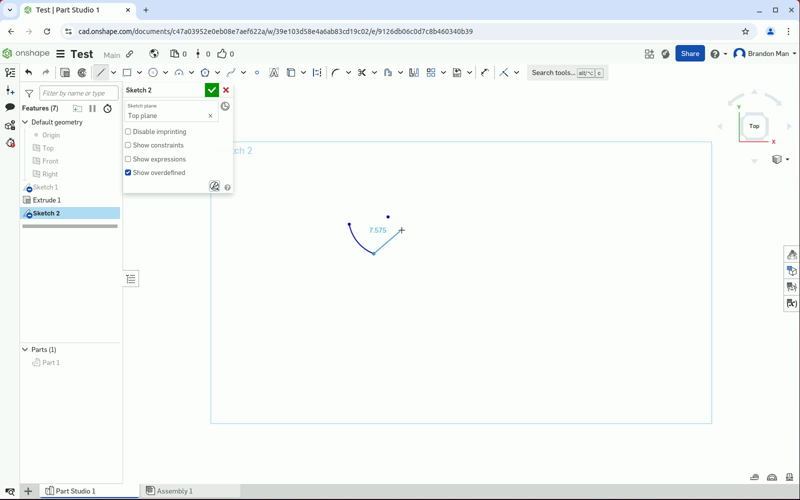
click(401, 229)
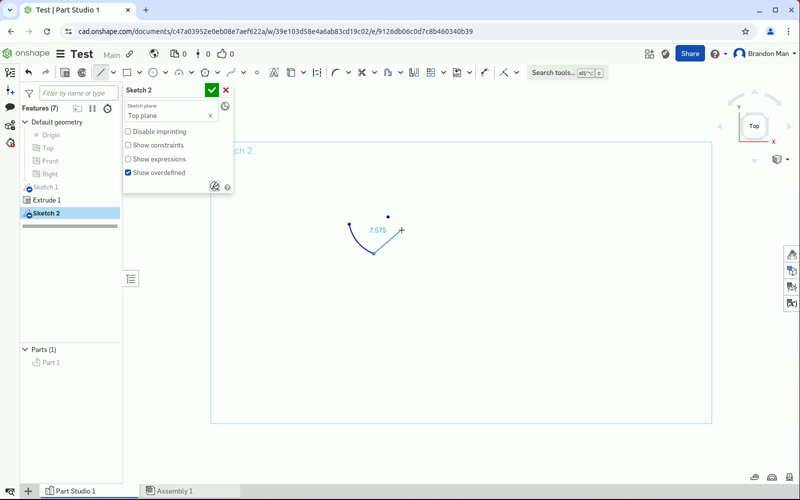
key_up(shift)
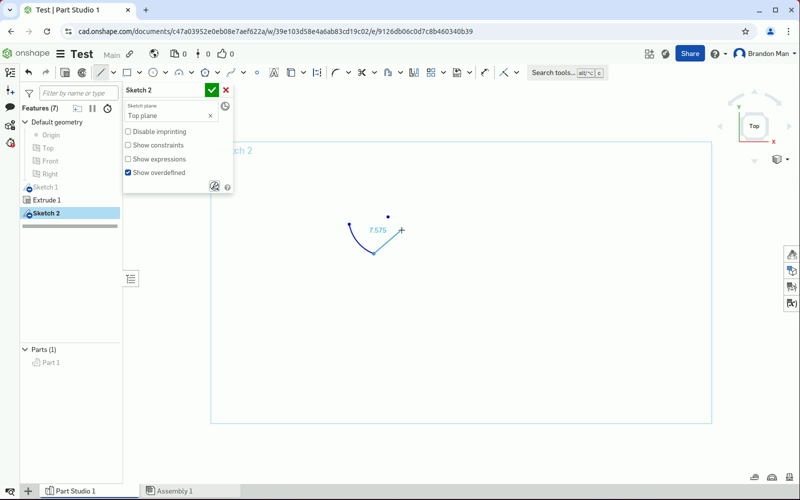
key_down(shift)
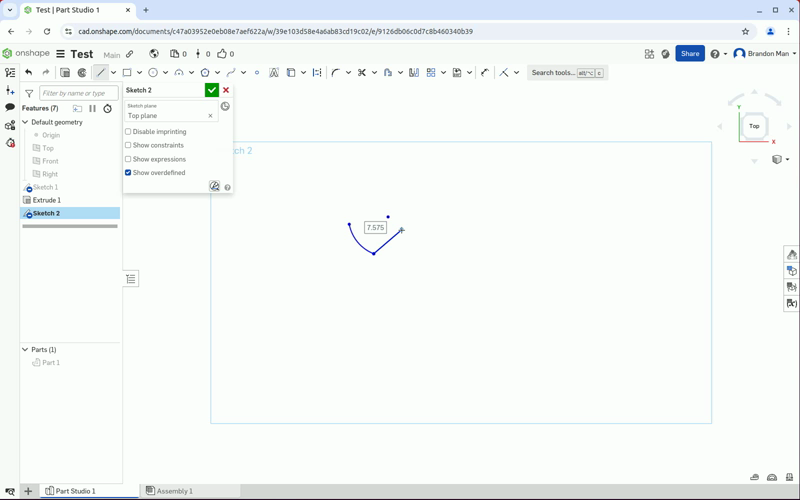
mouse_move(431, 229)
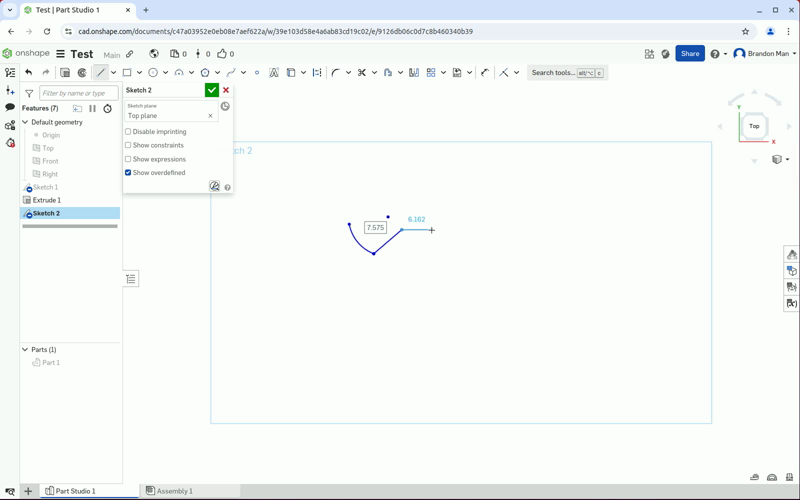
mouse_move(378, 203)
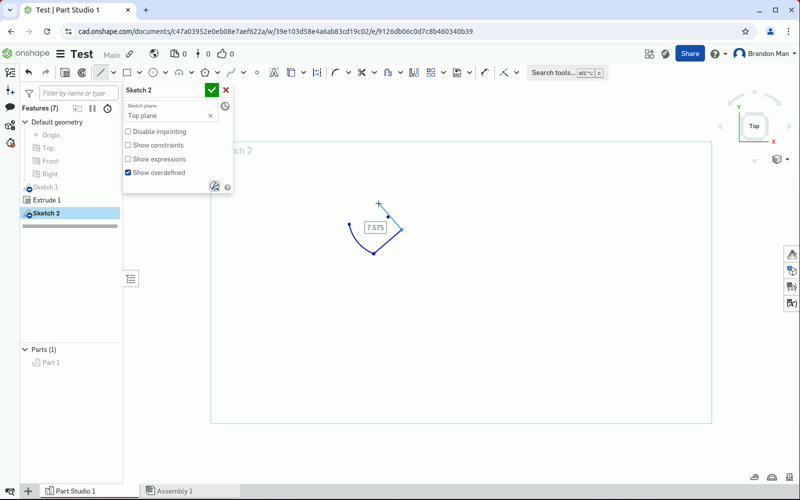
click(378, 203)
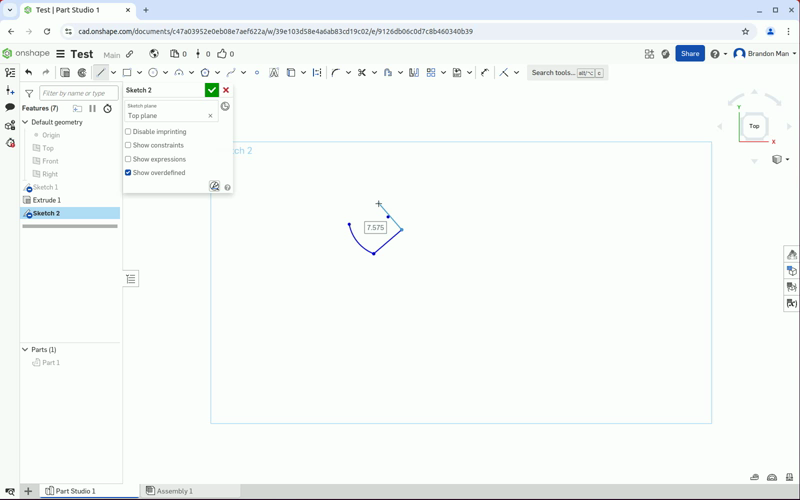
key_up(shift)
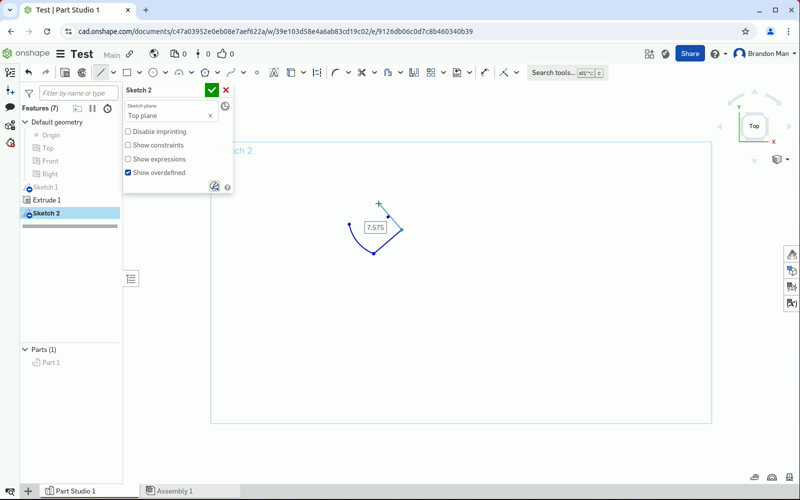
key_down(shift)
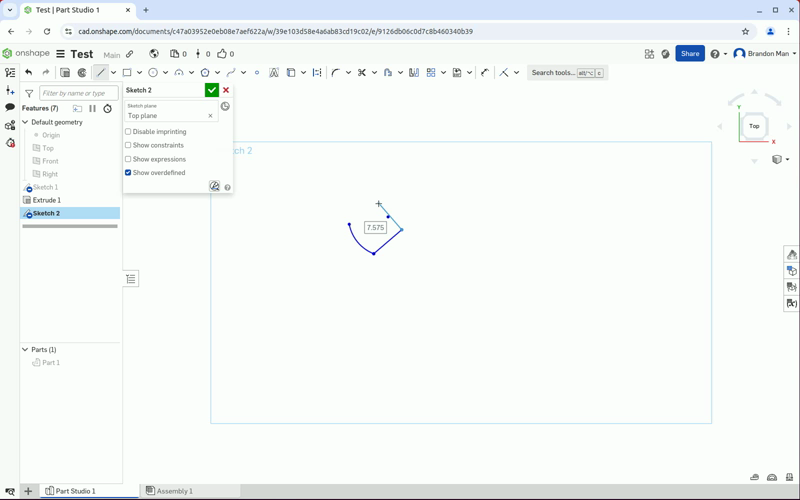
mouse_move(408, 203)
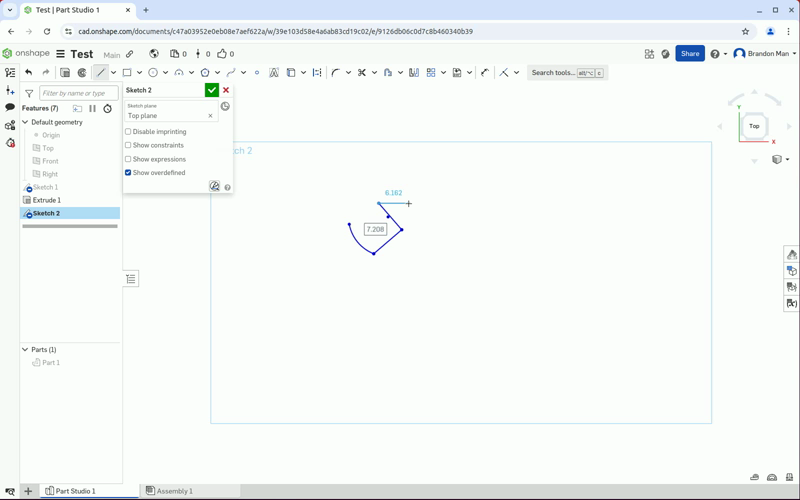
mouse_move(376, 200)
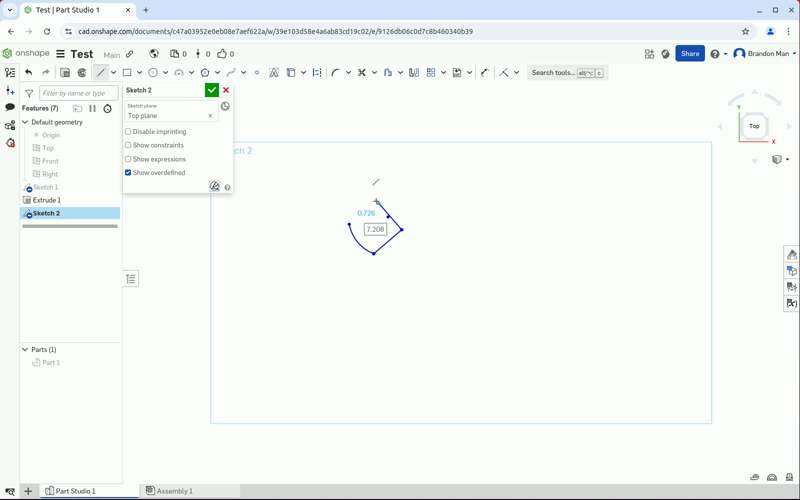
scroll(6)
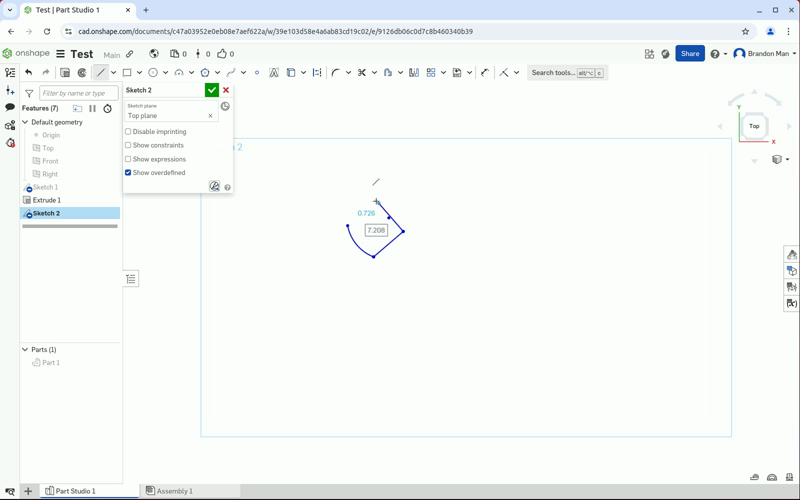
scroll(6)
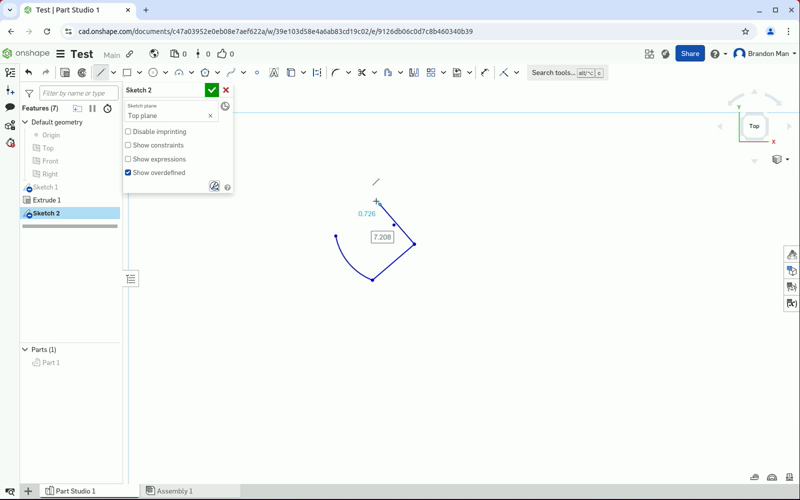
scroll(6)
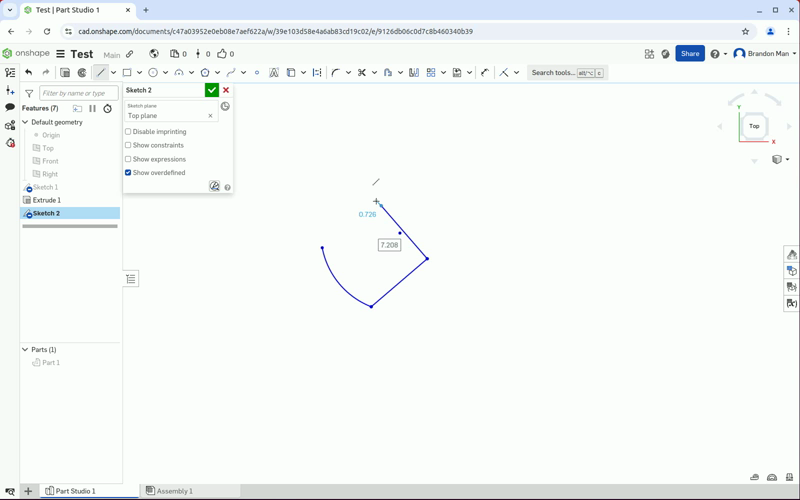
scroll(6)
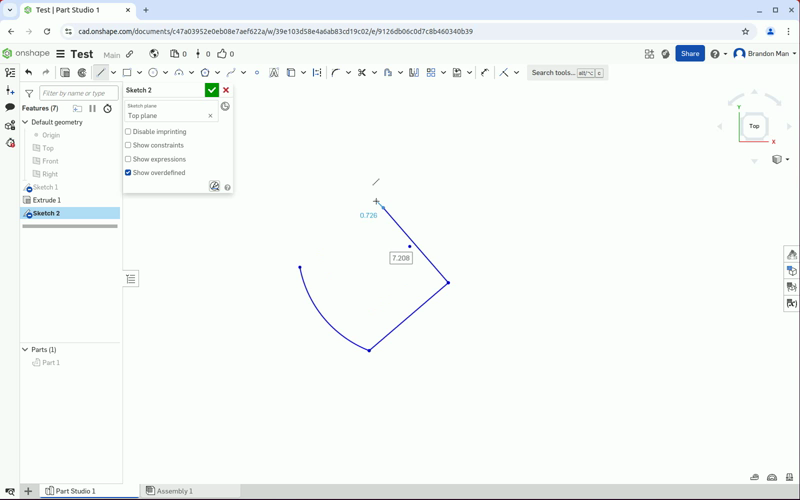
scroll(6)
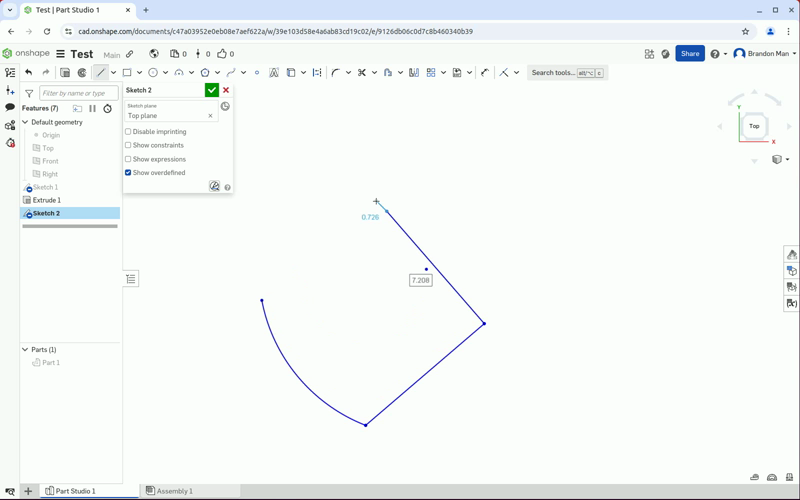
scroll(6)
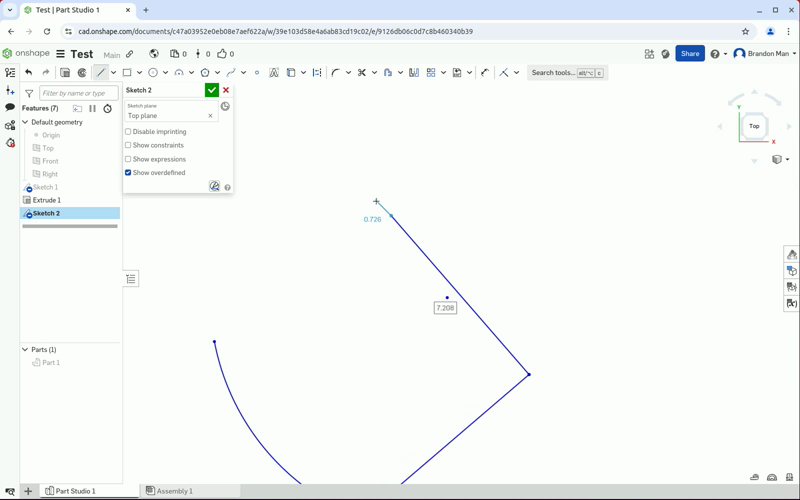
scroll(6)
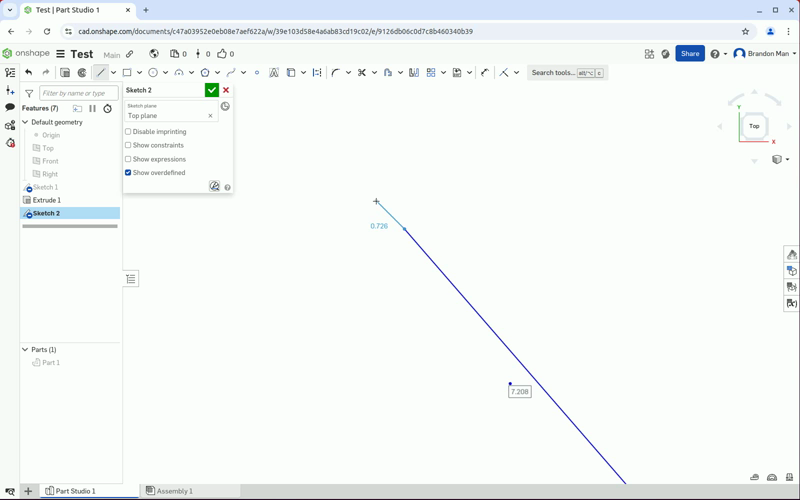
click(376, 200)
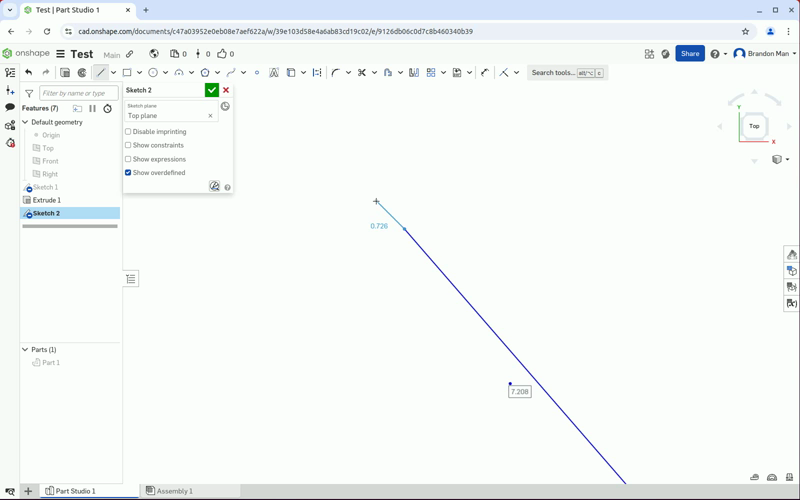
scroll(-6)
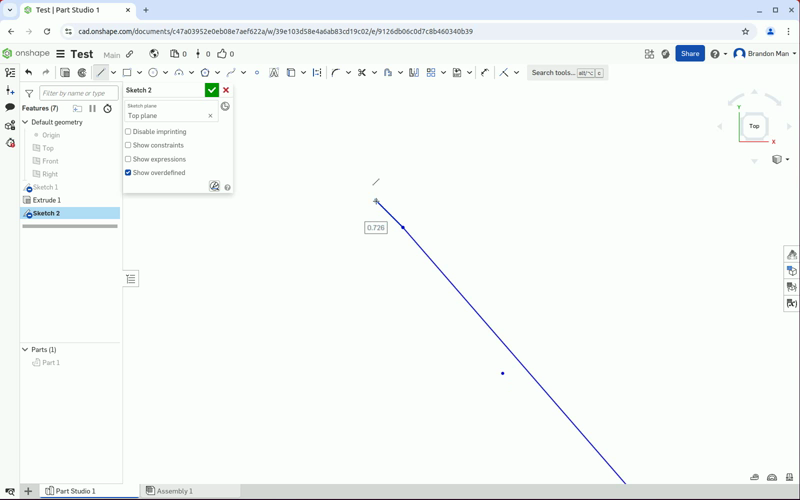
scroll(-6)
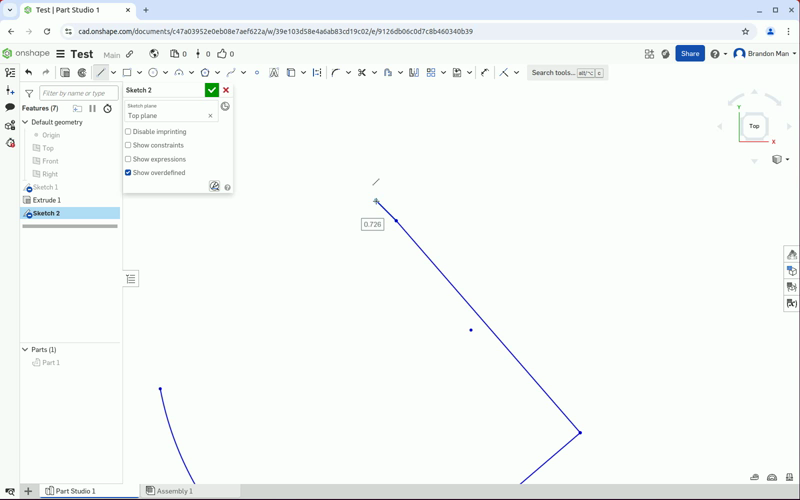
scroll(-6)
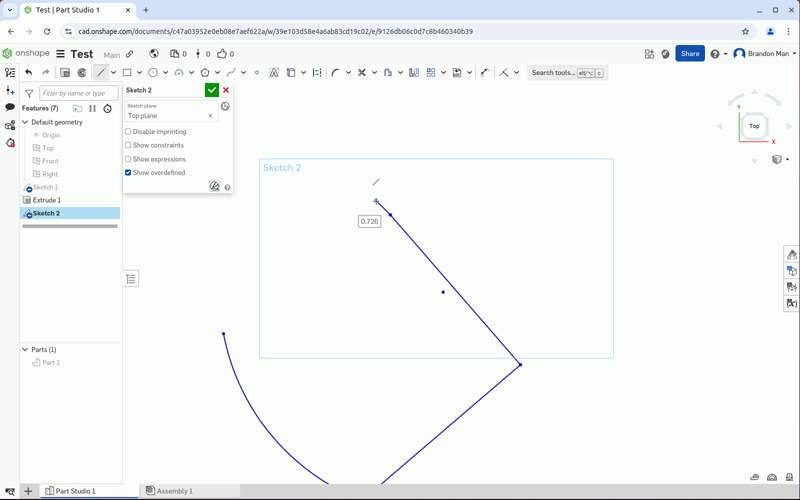
scroll(-6)
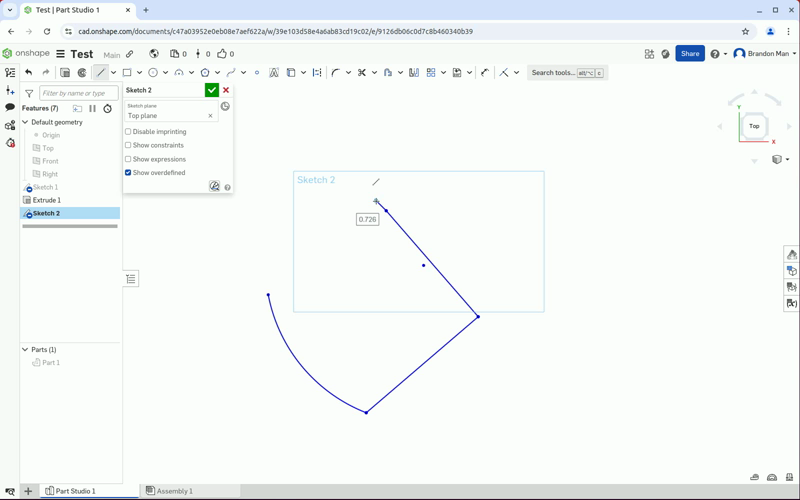
scroll(-6)
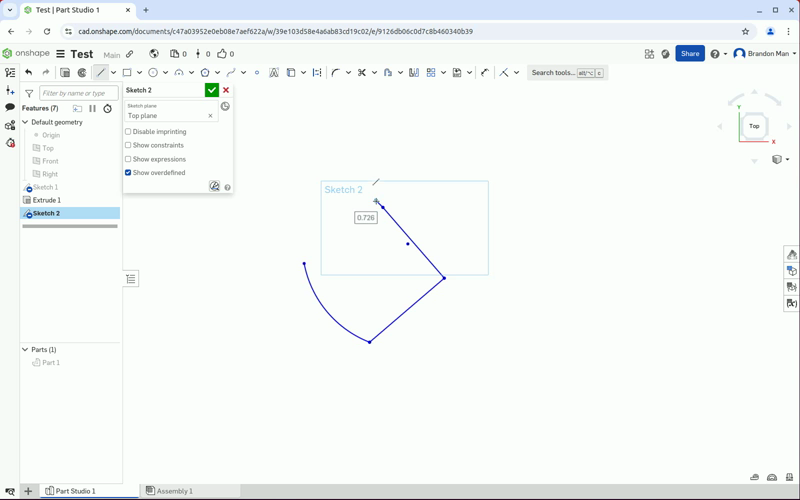
scroll(-6)
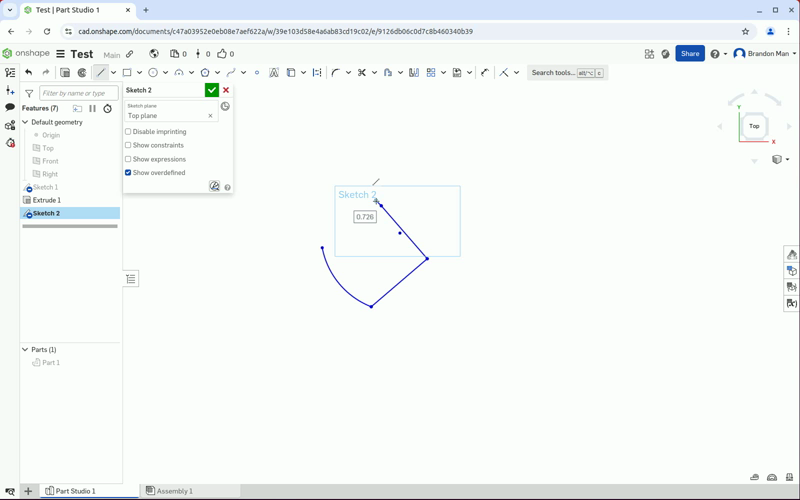
scroll(-6)
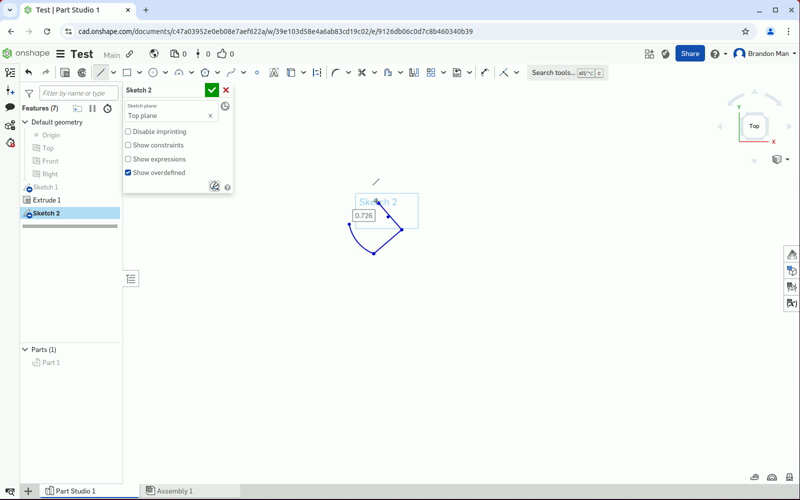
key_up(shift)
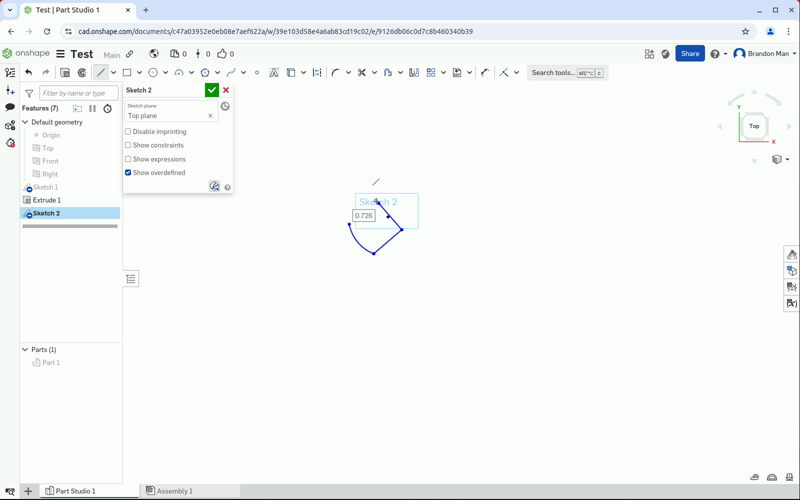
mouse_move(406, 200)
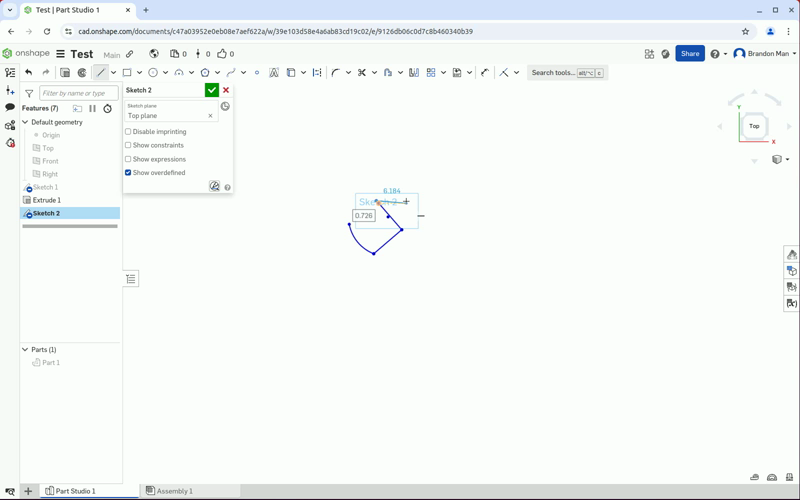
key_down(shift)
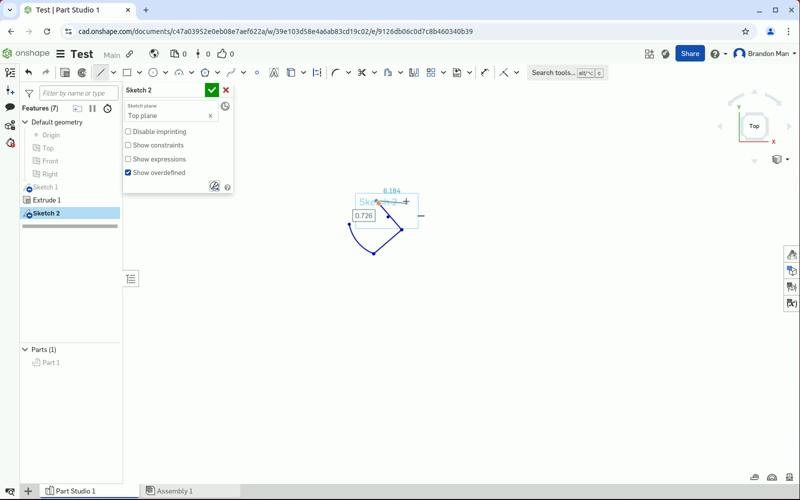
mouse_move(349, 224)
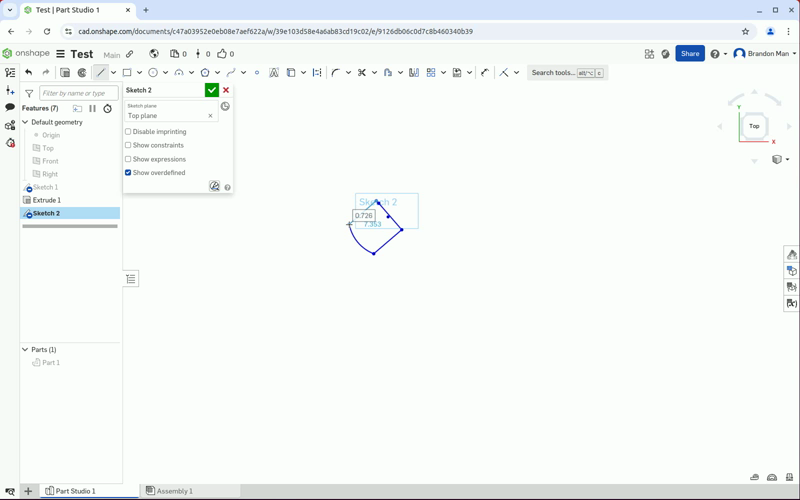
key_up(shift)
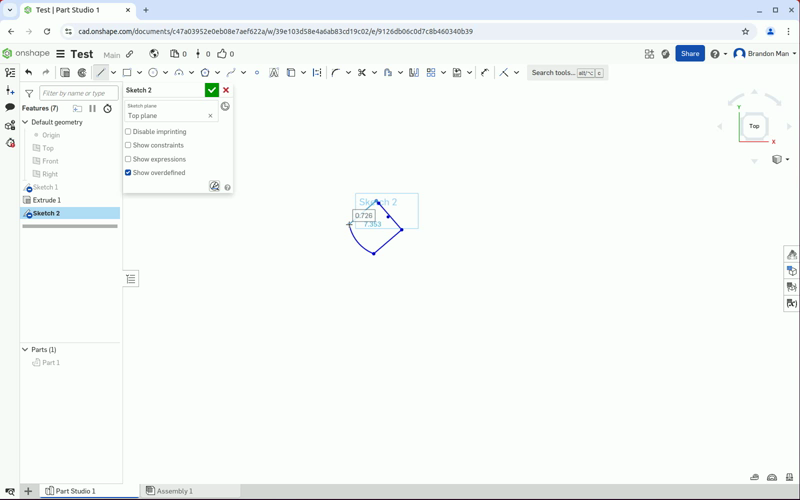
click(349, 224)
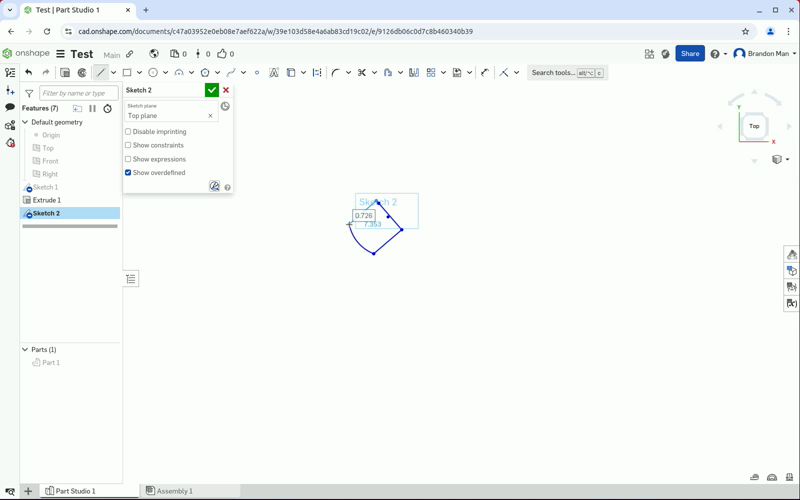
key(esc)
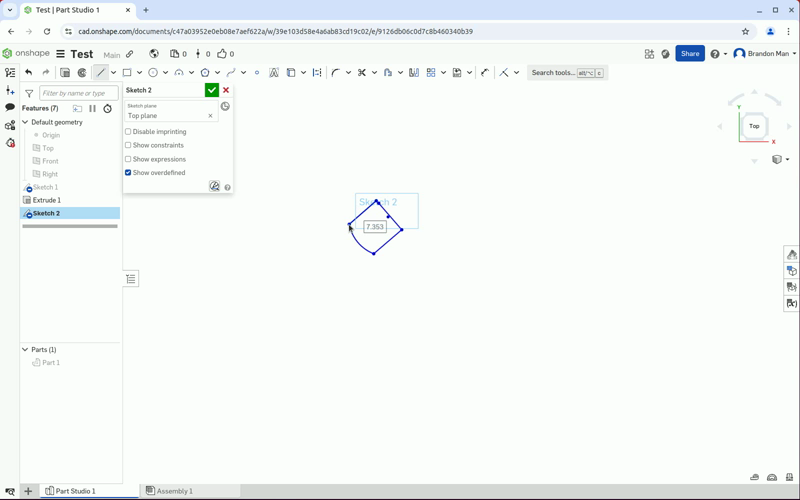
mouse_move(375, 205)
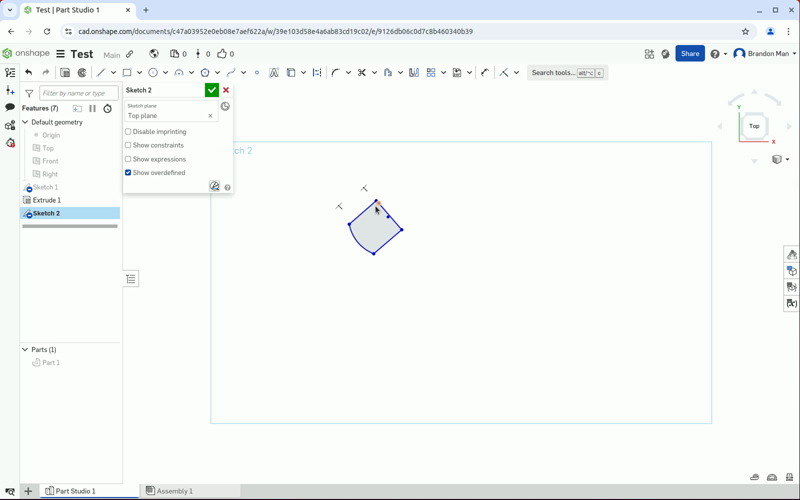
scroll(6)
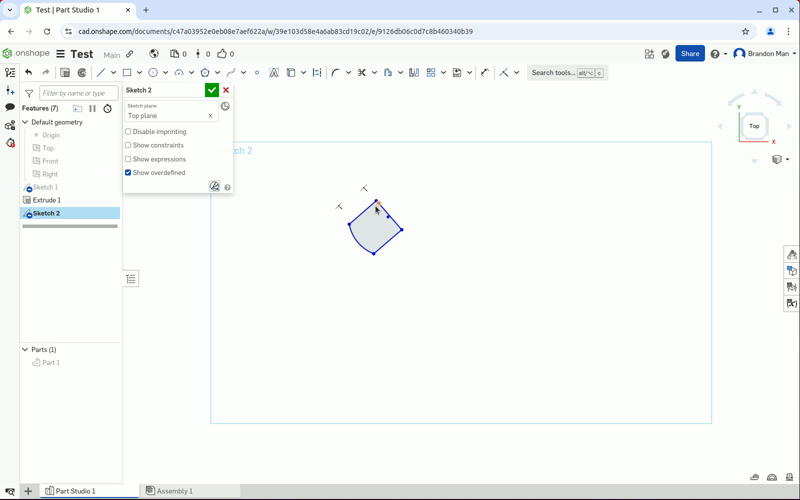
scroll(6)
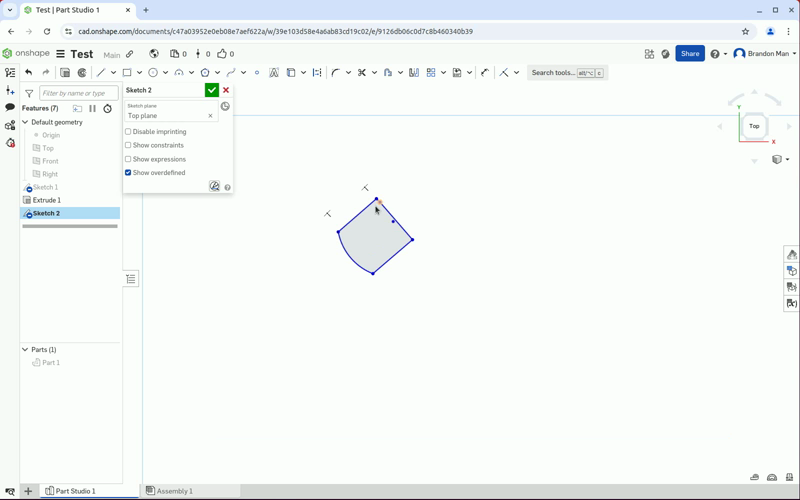
scroll(6)
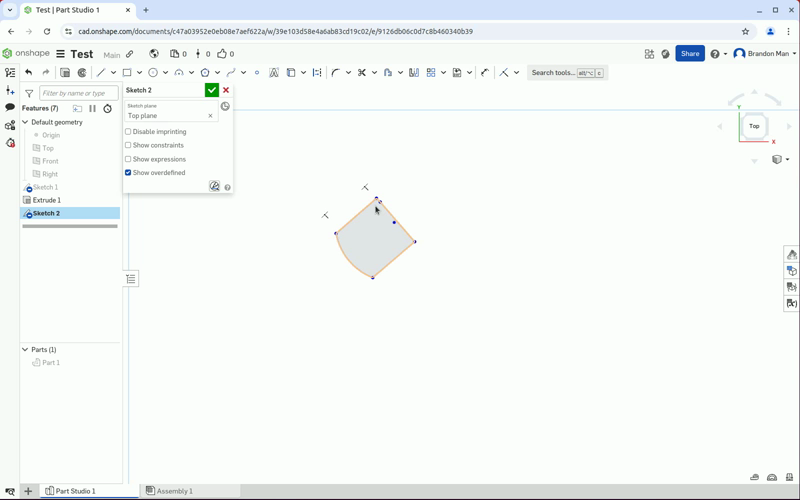
scroll(6)
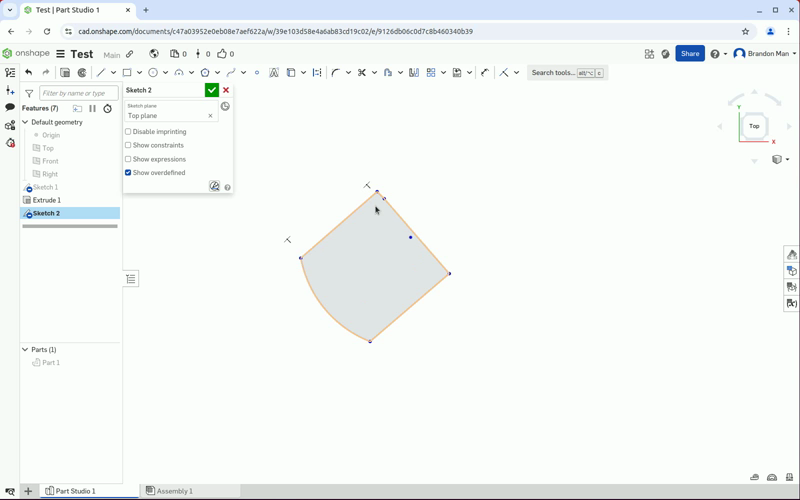
scroll(6)
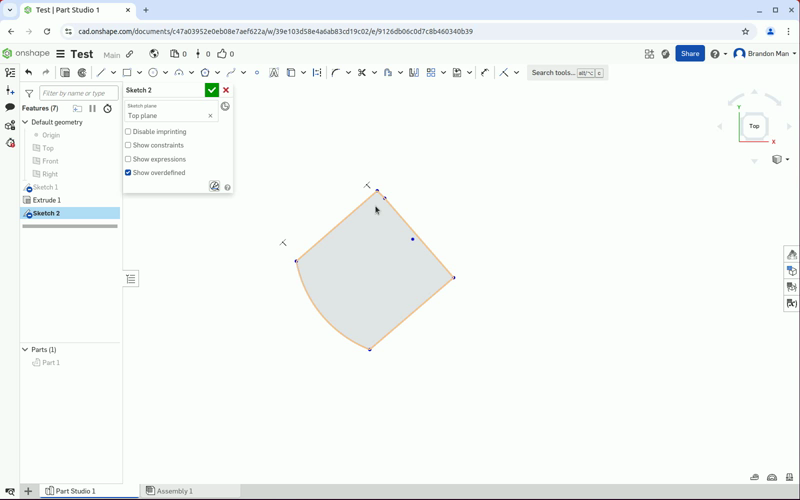
scroll(6)
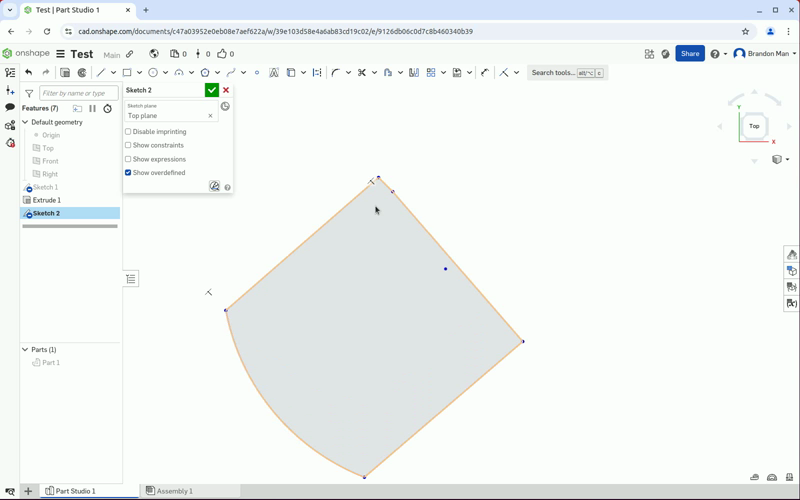
scroll(6)
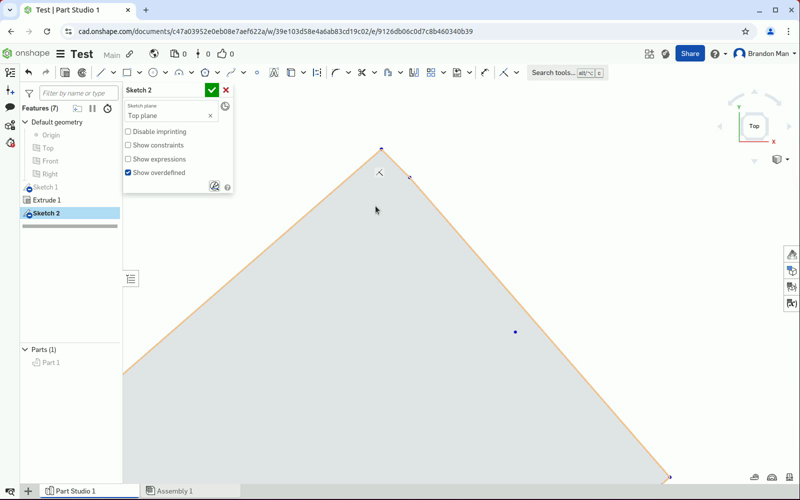
click(375, 205)
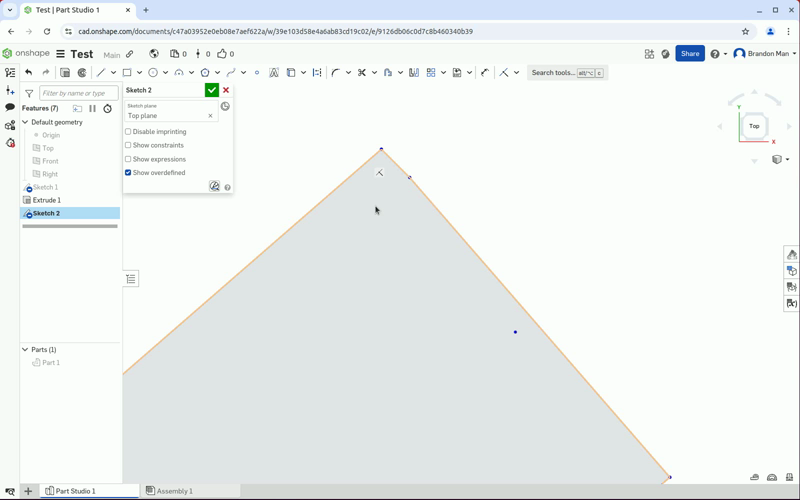
scroll(-6)
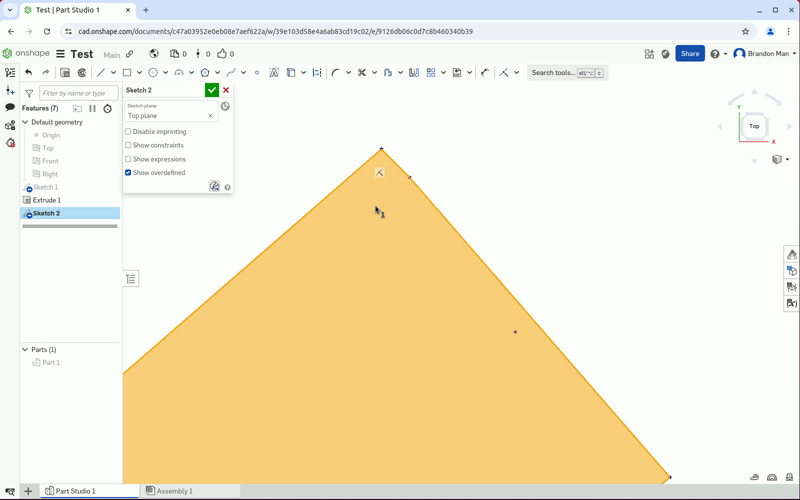
scroll(-6)
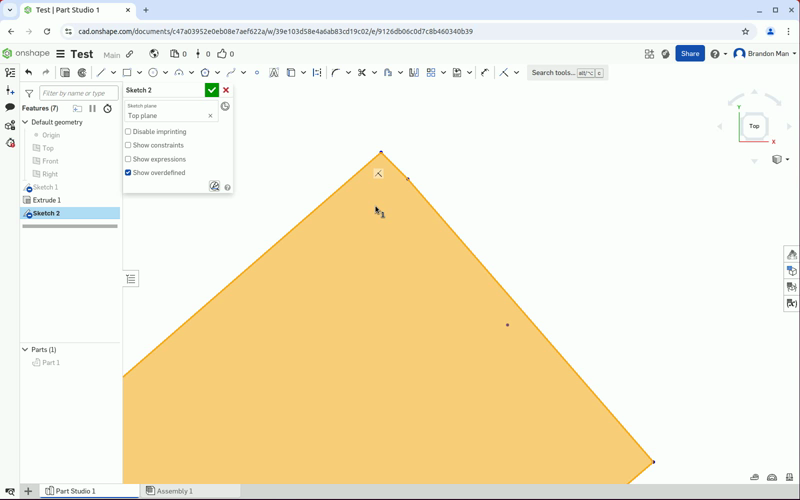
scroll(-6)
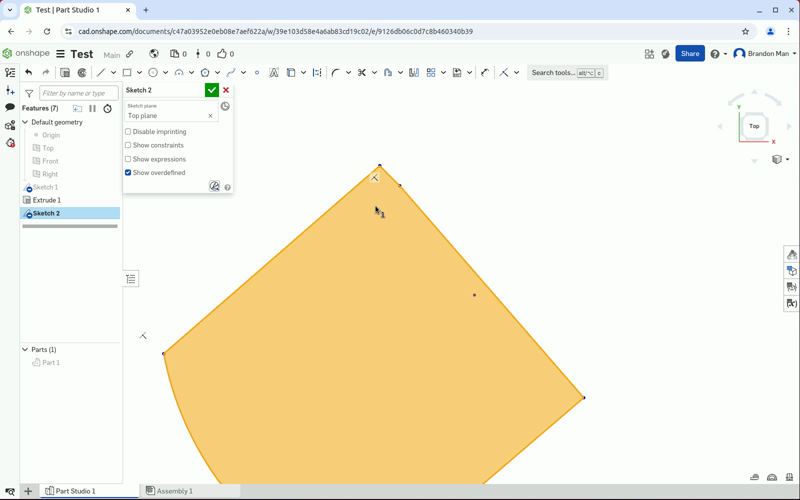
scroll(-6)
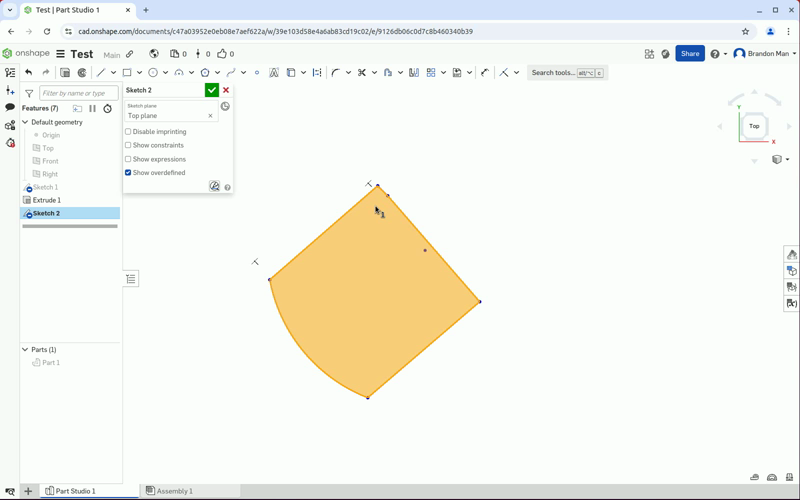
scroll(-6)
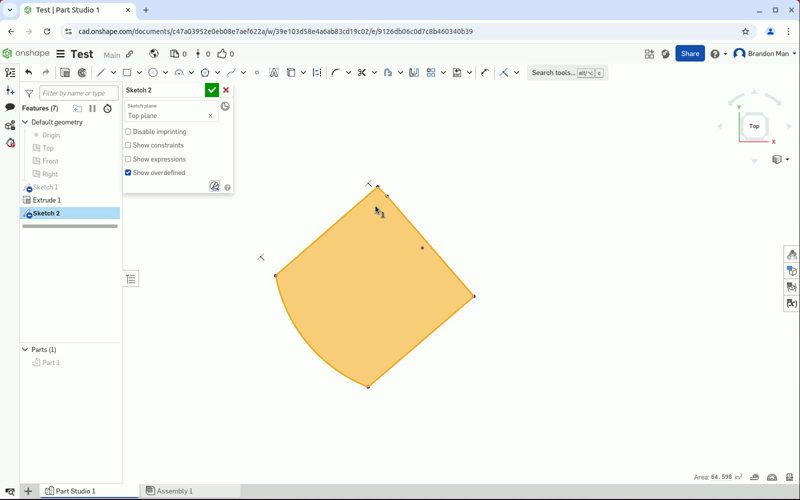
scroll(-6)
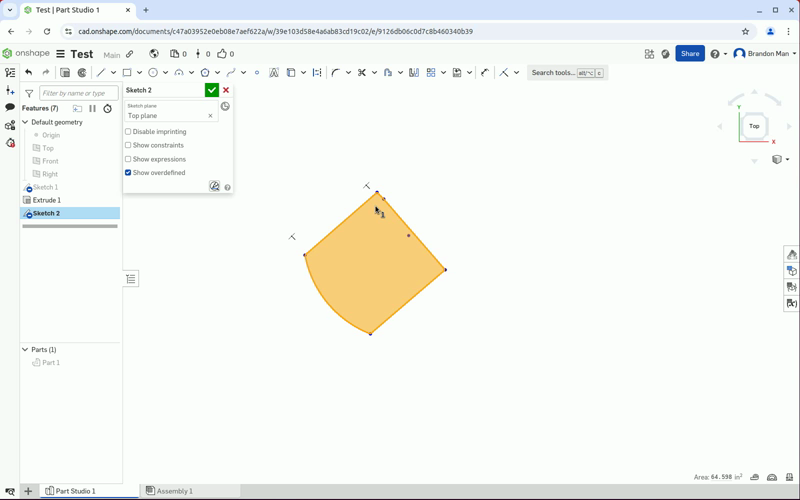
scroll(-6)
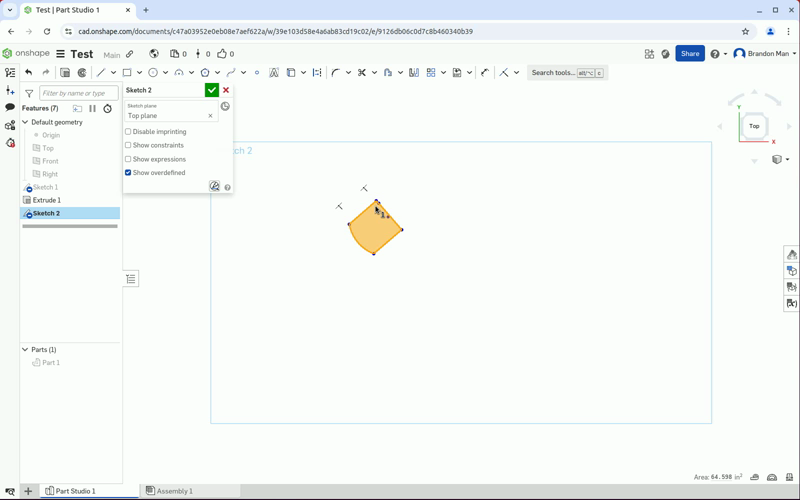
mouse_move(73, 352)
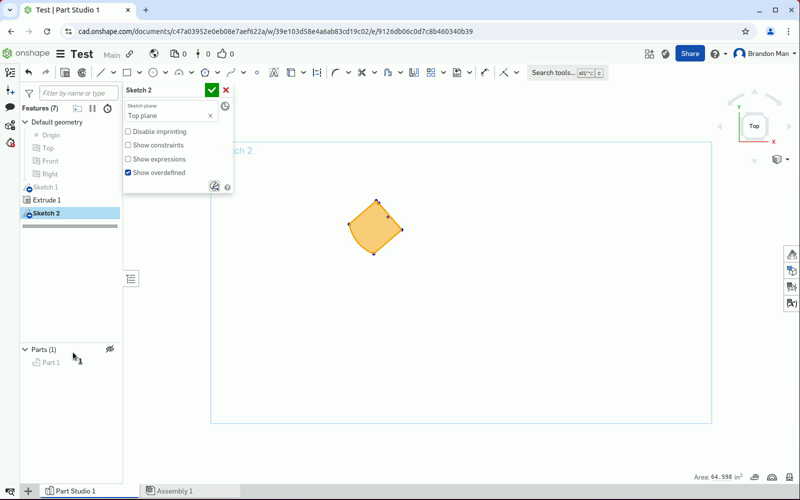
key(shift+y)
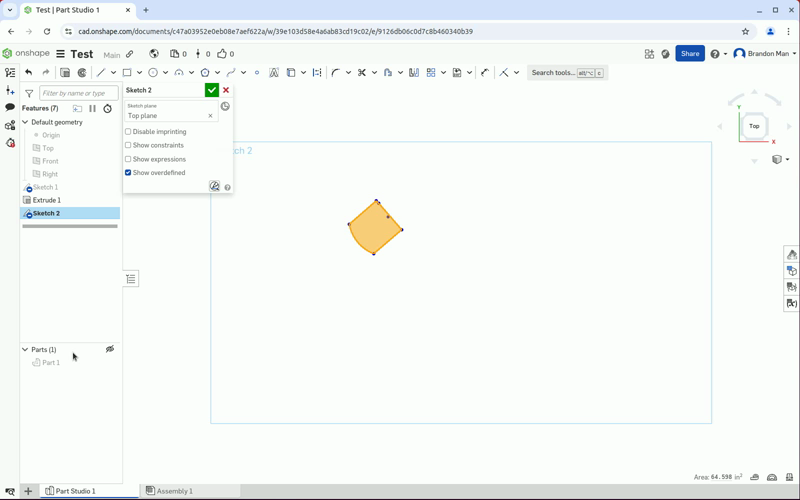
key(shift+e)
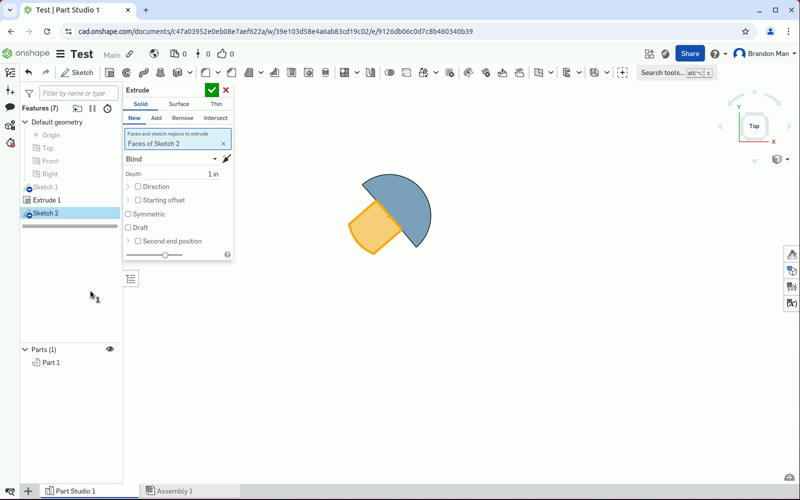
mouse_move(143, 106)
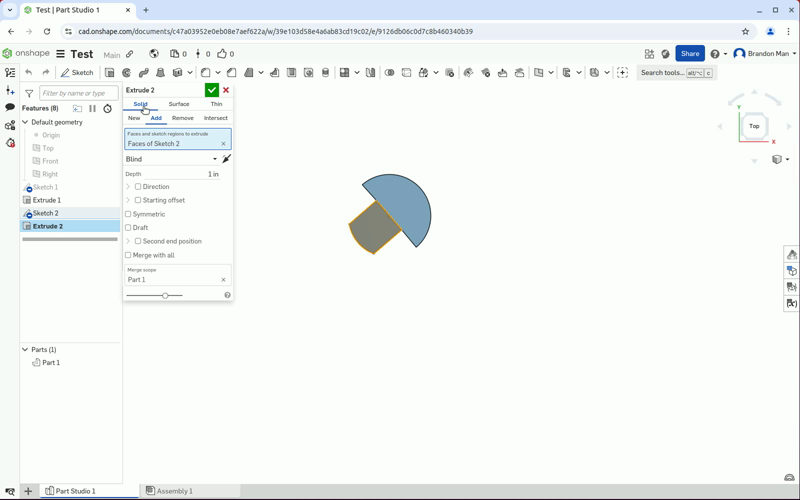
click(143, 106)
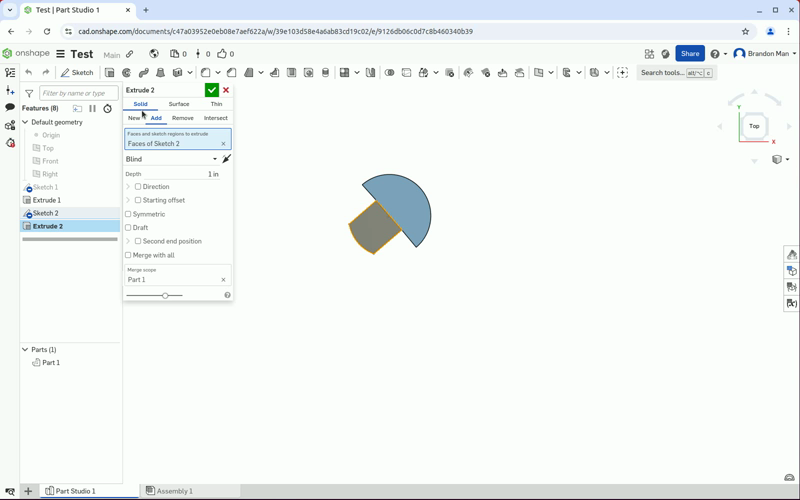
mouse_move(137, 120)
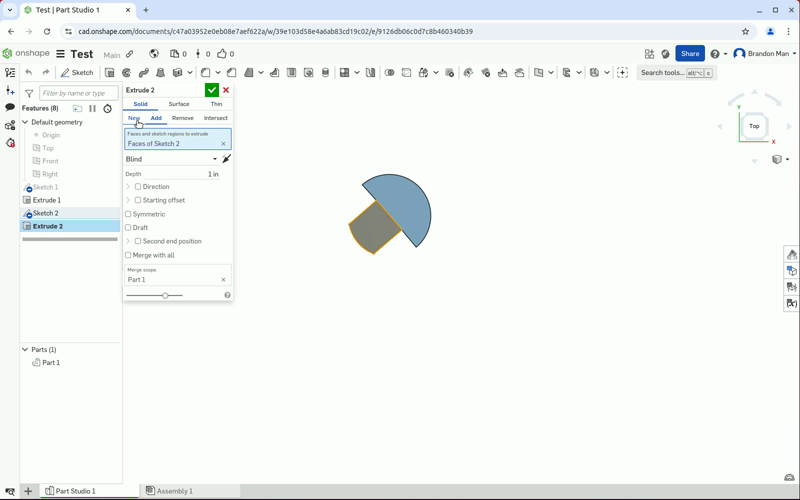
click(137, 120)
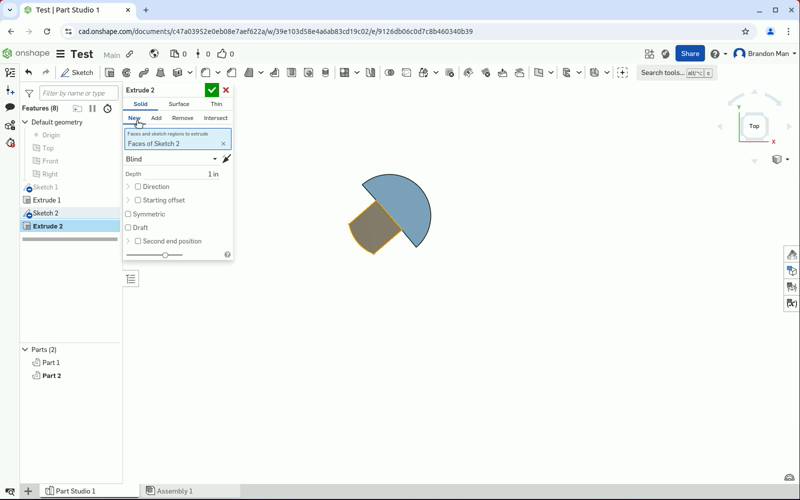
key(tab, 4)
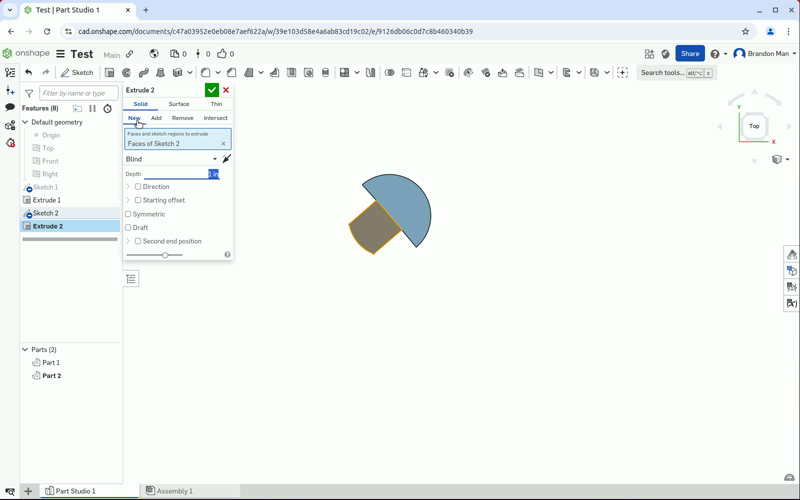
text(16.368)
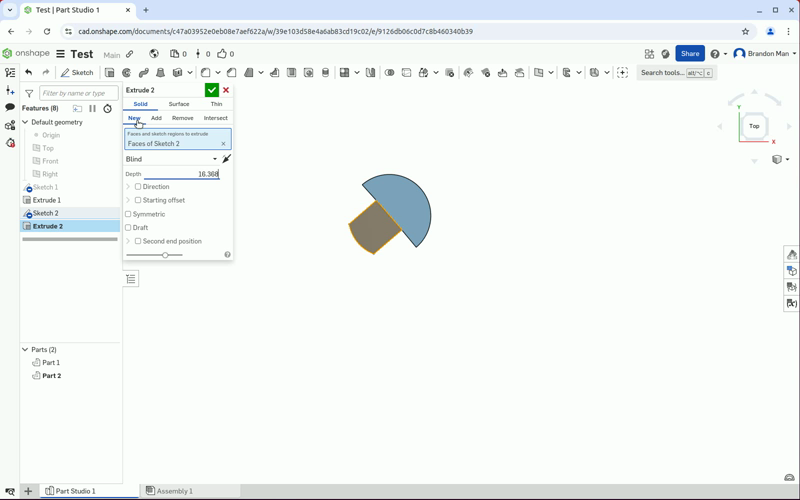
key(enter)
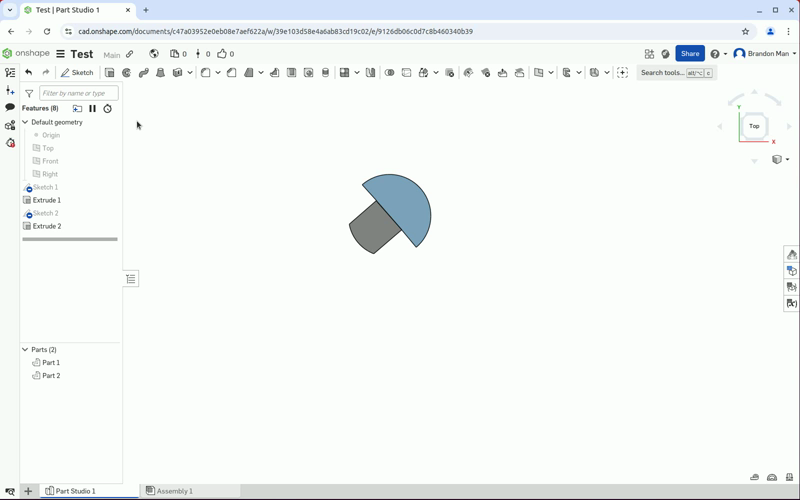
key(shift+h)
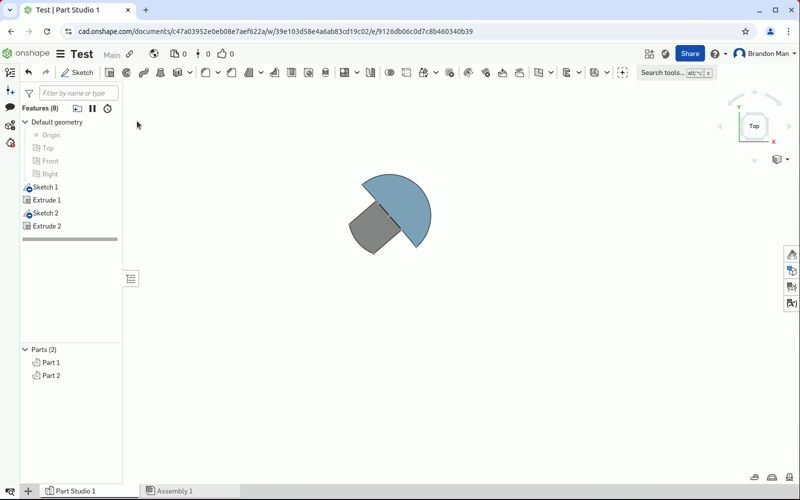
key(shift+h)
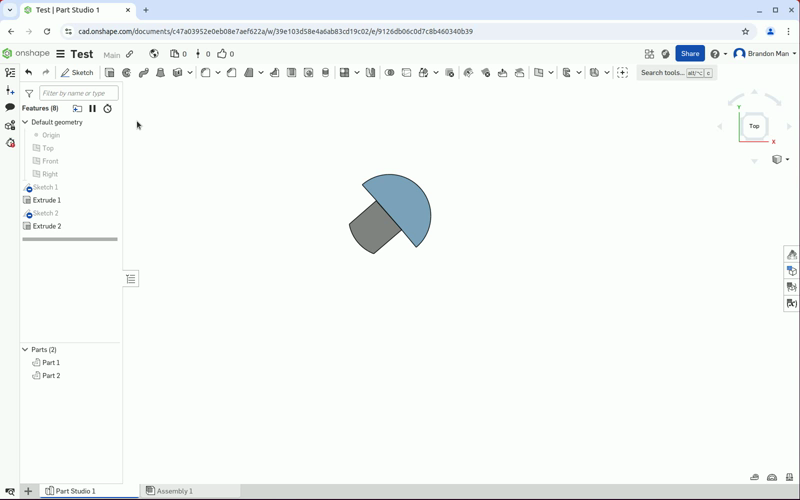
mouse_move(73, 189)
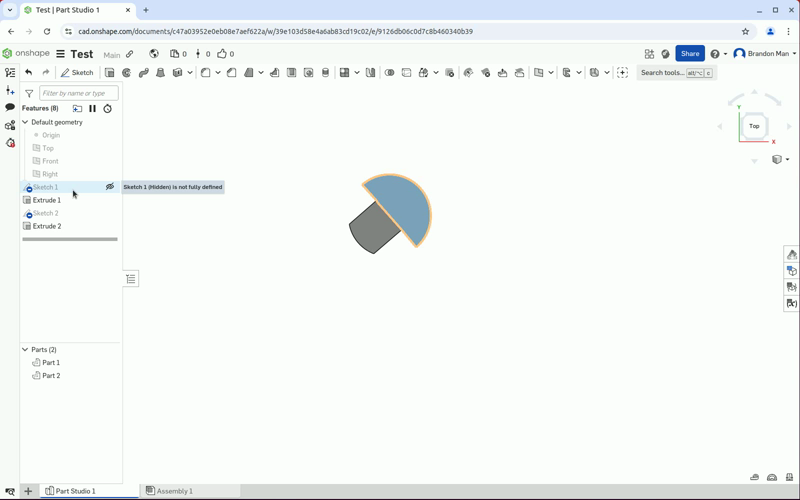
click(73, 189)
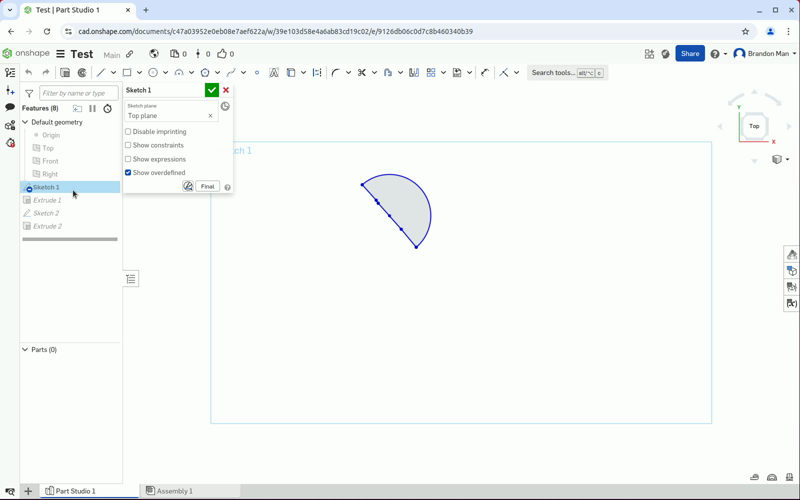
mouse_move(229, 92)
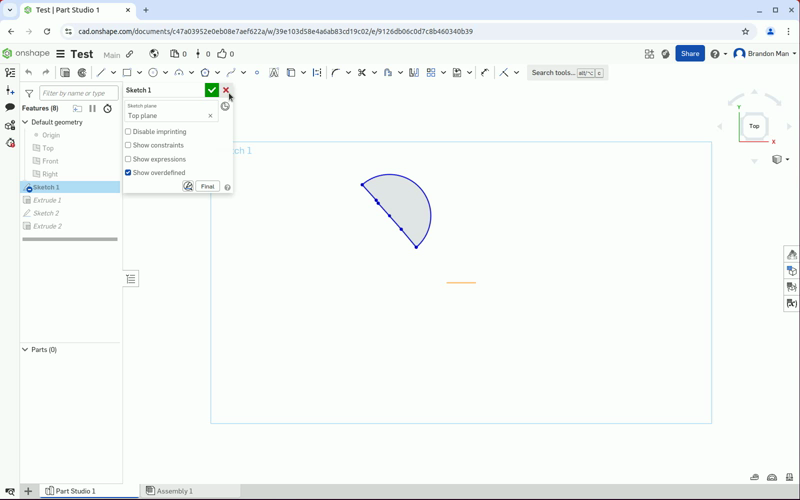
click(229, 92)
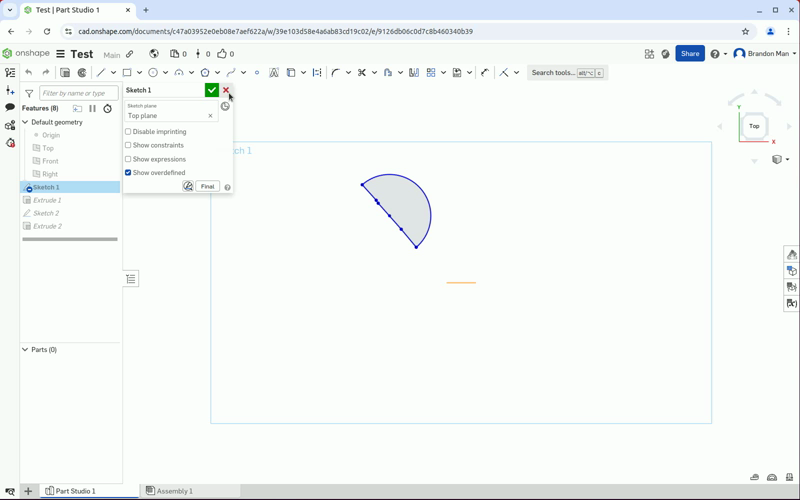
key(shift+s)
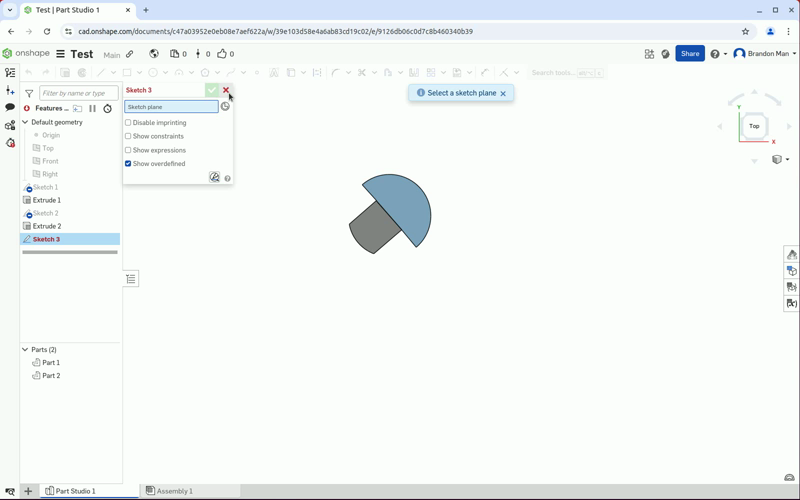
mouse_move(73, 150)
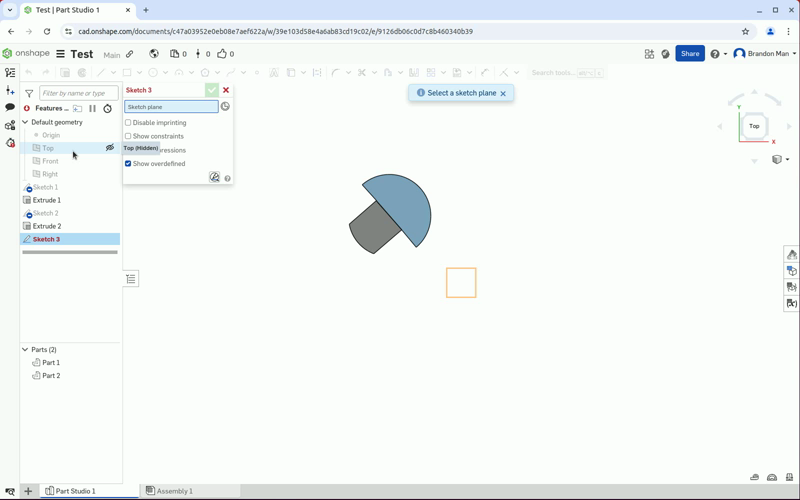
click(73, 150)
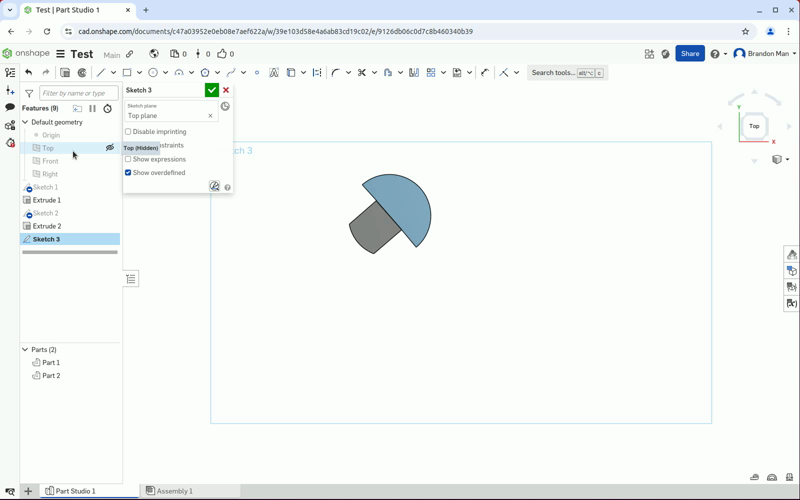
mouse_move(73, 352)
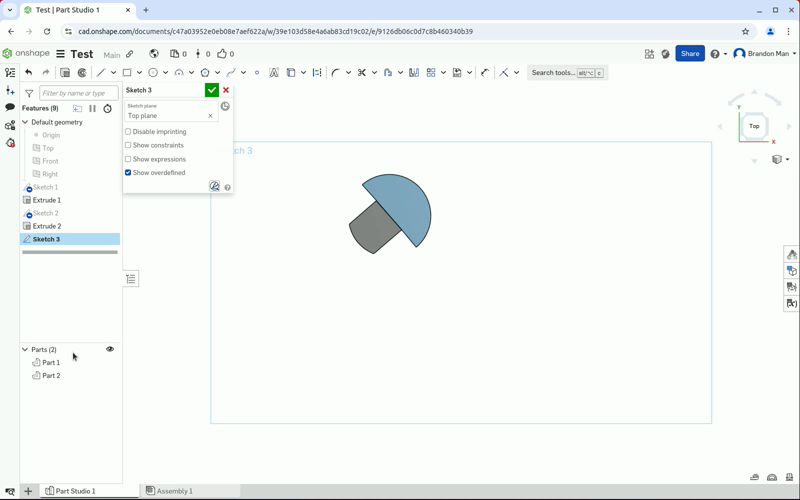
key(y)
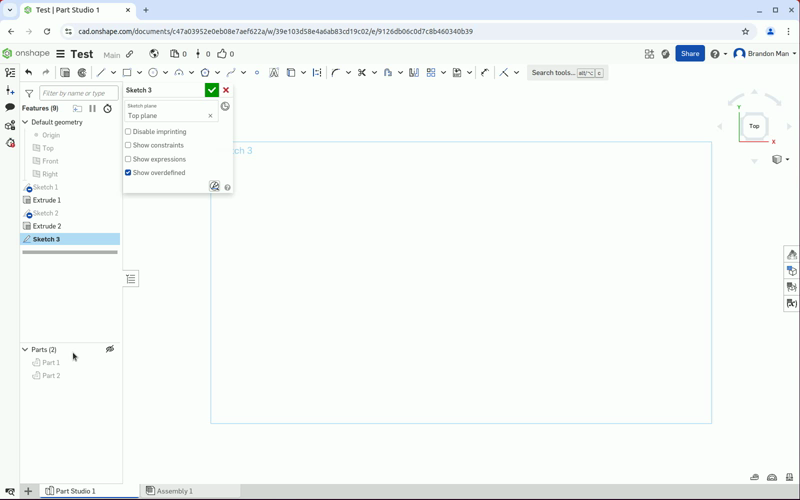
key(l)
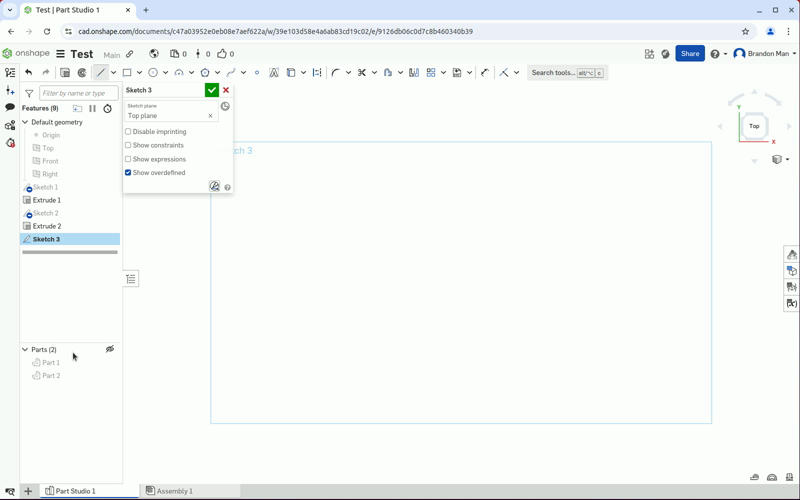
key_down(shift)
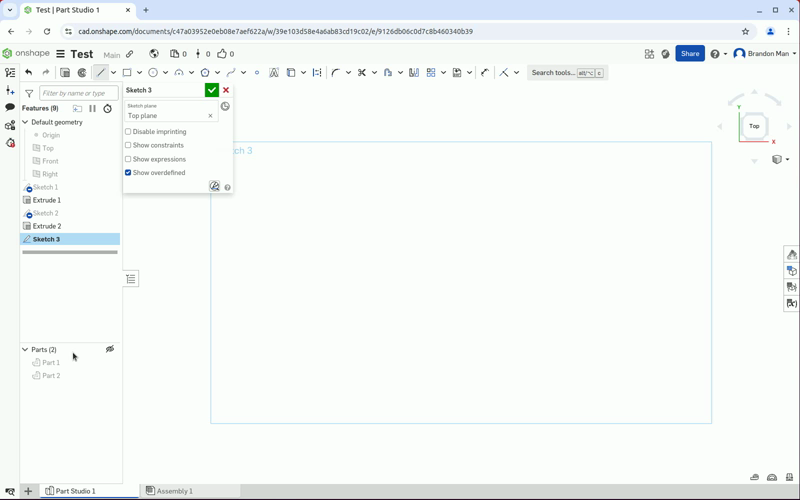
mouse_move(349, 224)
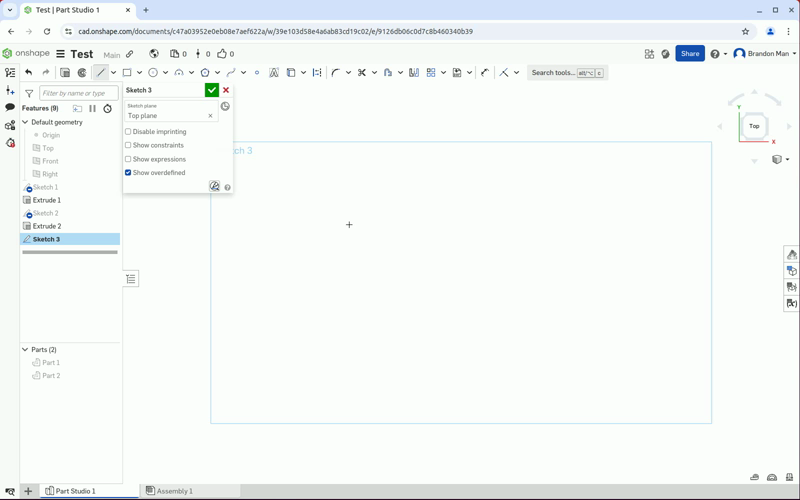
click(349, 224)
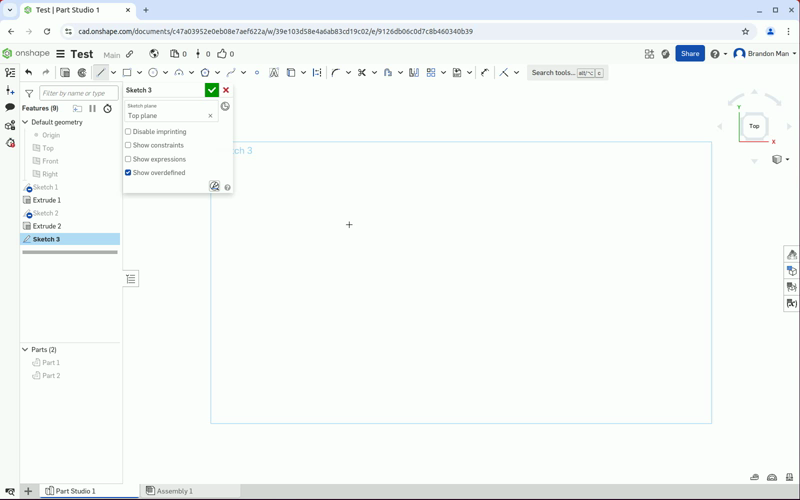
key_up(shift)
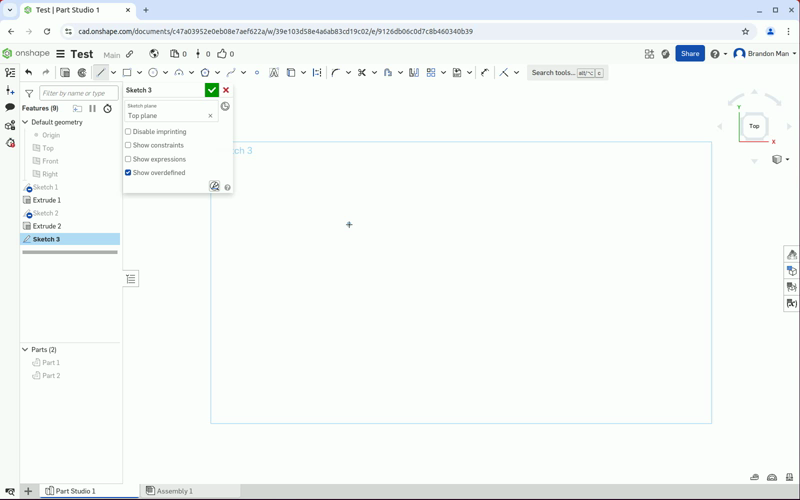
key_down(shift)
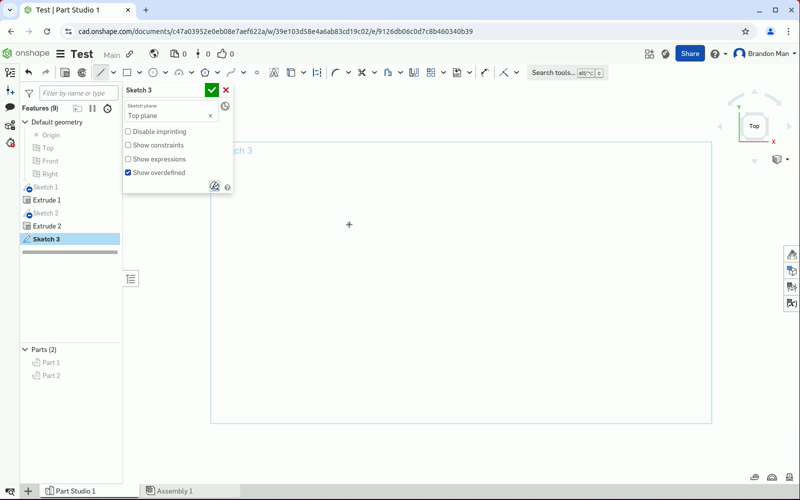
mouse_move(379, 224)
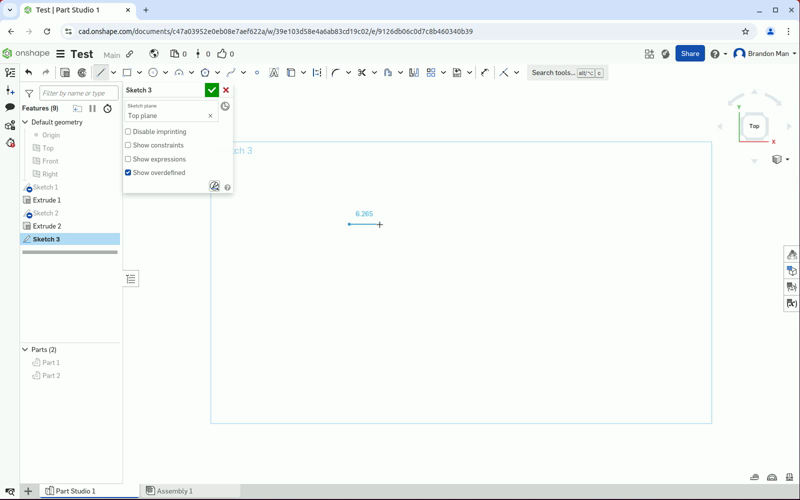
mouse_move(377, 199)
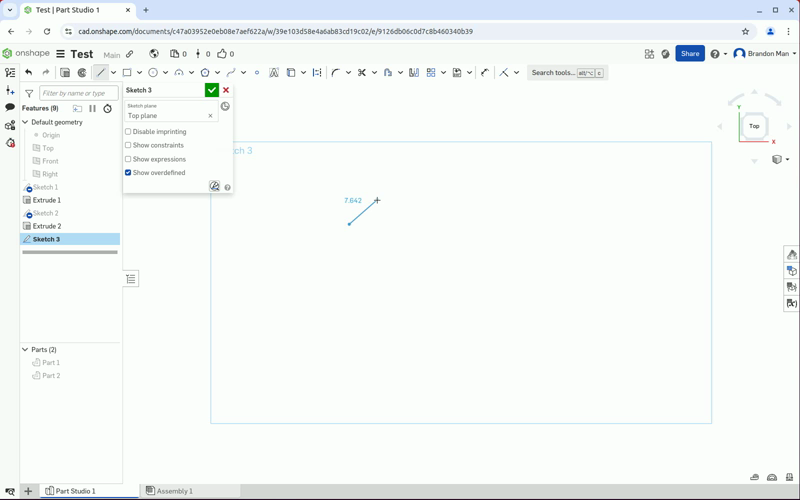
click(377, 199)
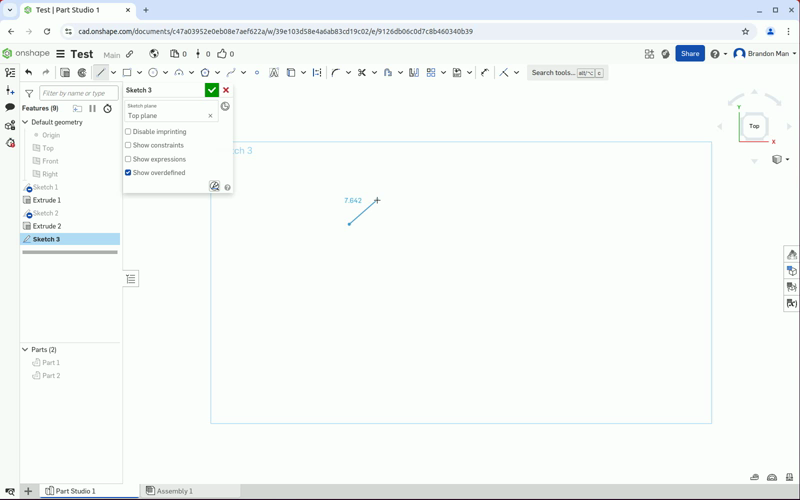
key_up(shift)
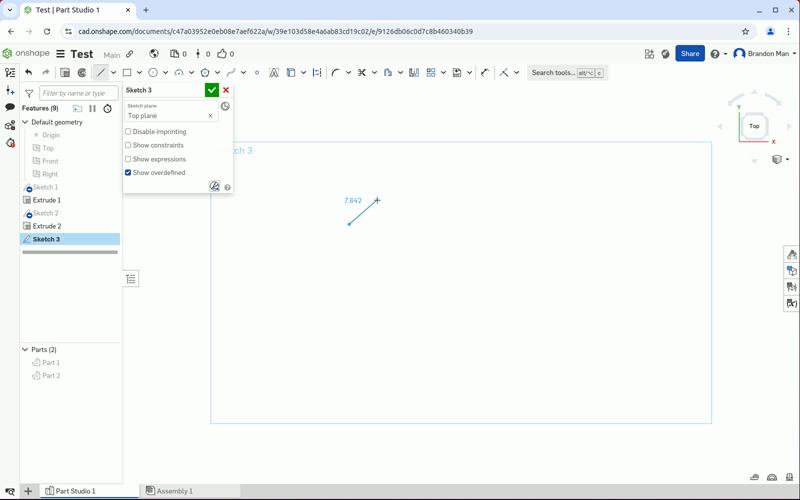
key_down(shift)
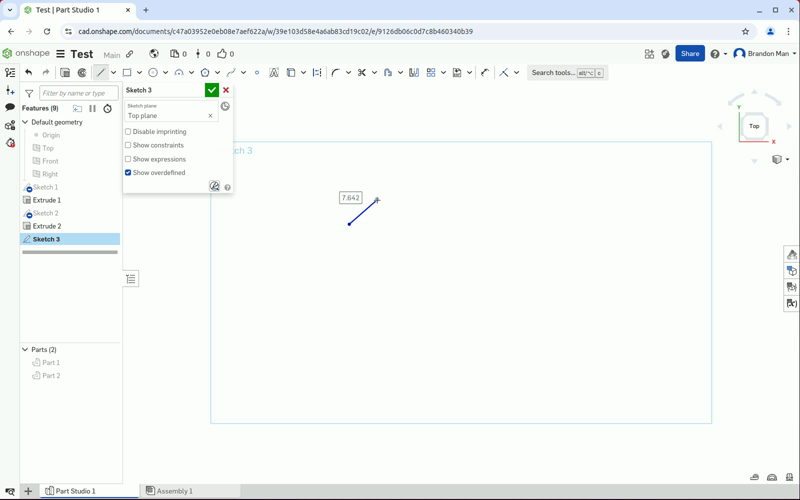
mouse_move(407, 199)
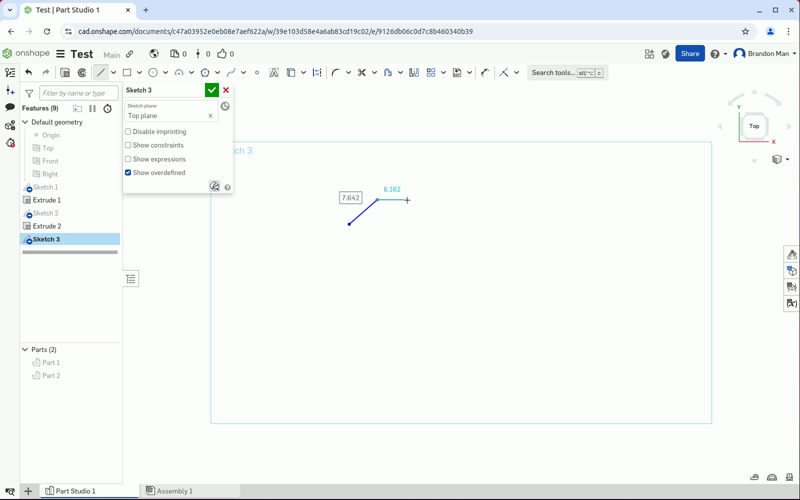
mouse_move(363, 183)
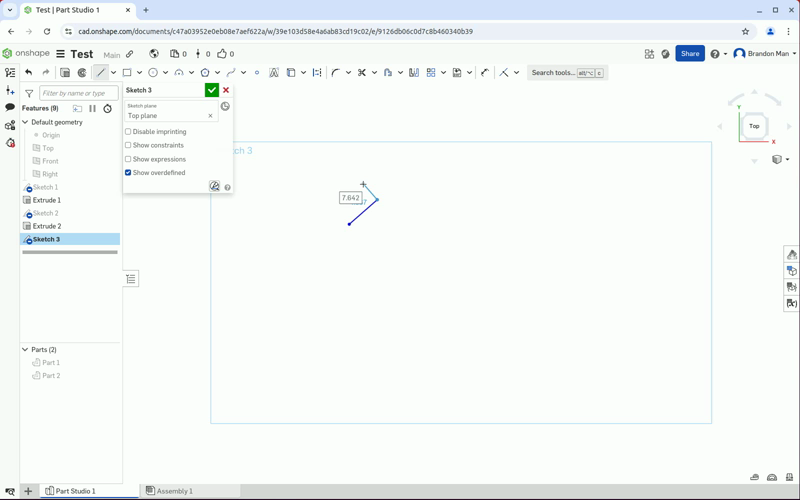
click(363, 183)
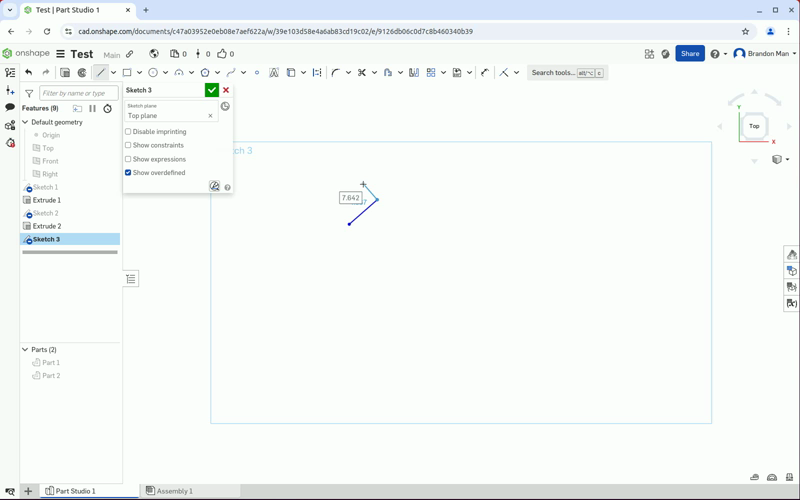
key_up(shift)
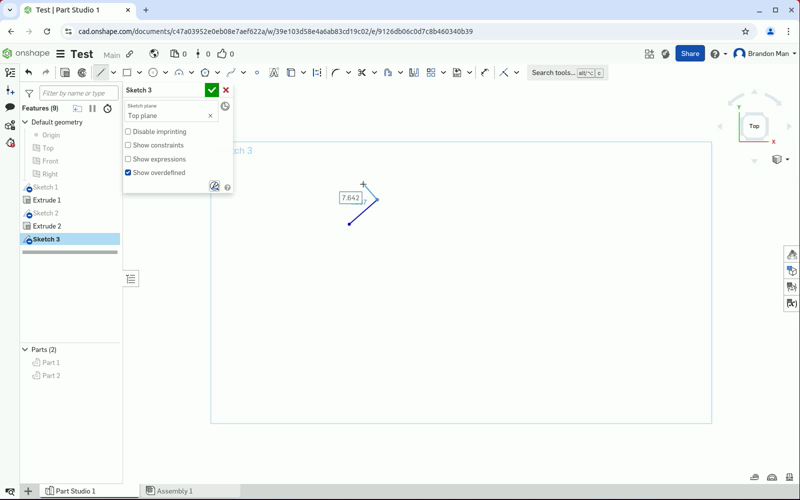
key(esc)
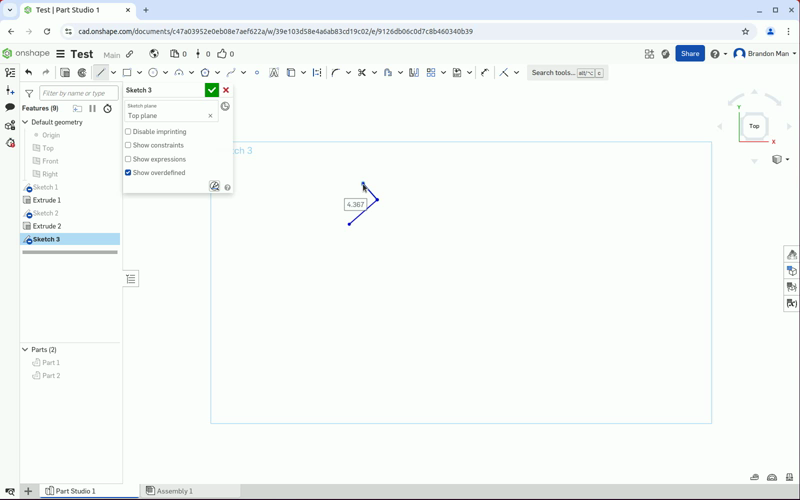
key(a)
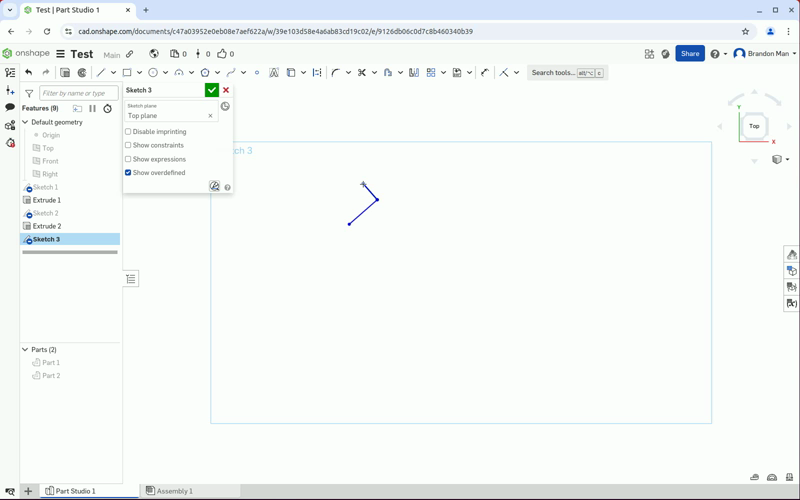
mouse_move(363, 183)
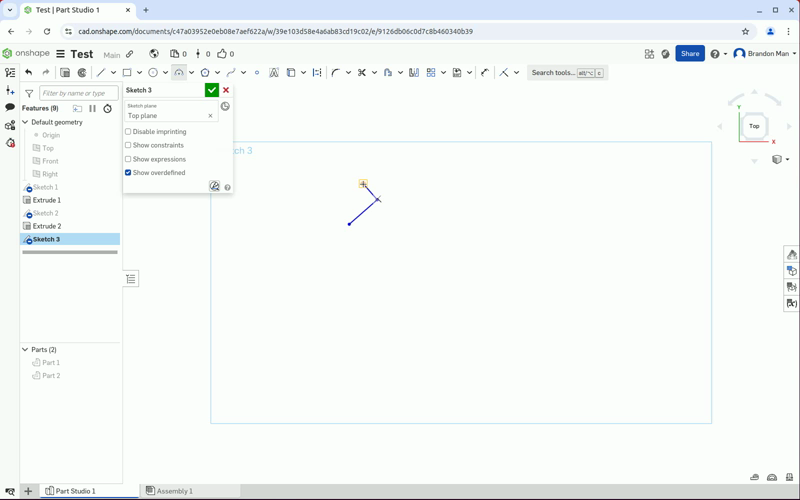
click(363, 183)
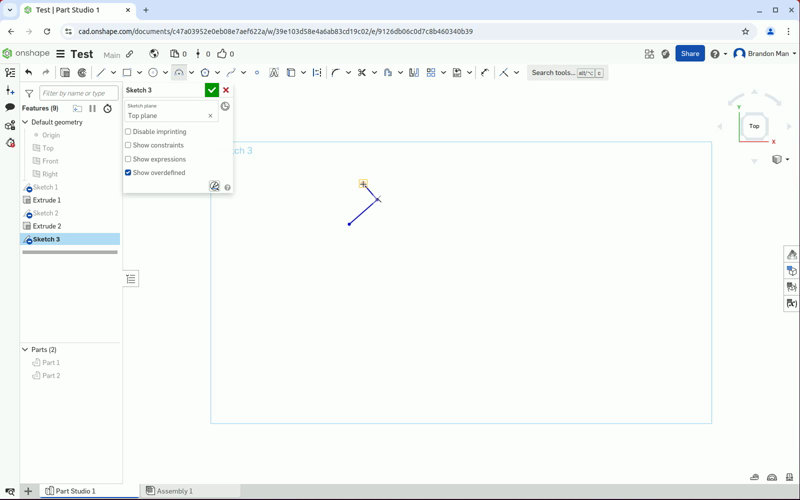
mouse_move(349, 224)
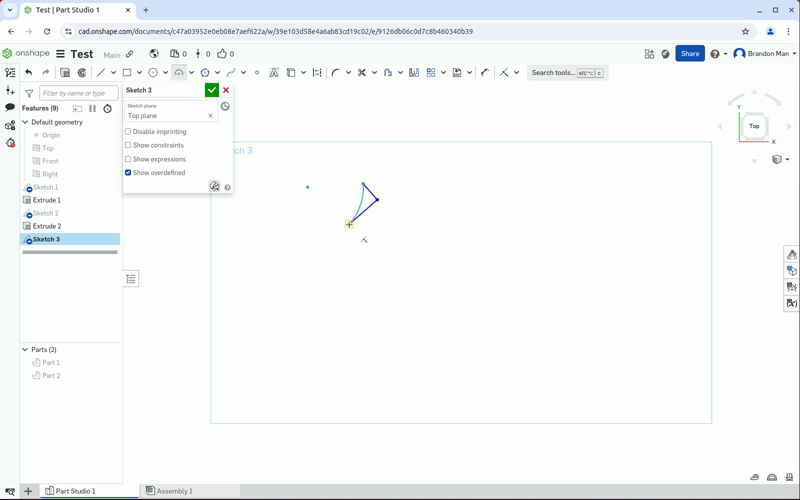
click(349, 224)
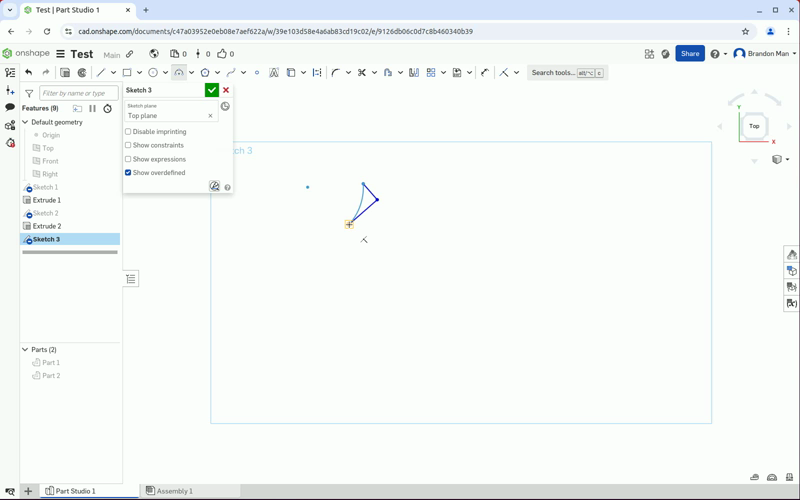
key_down(shift)
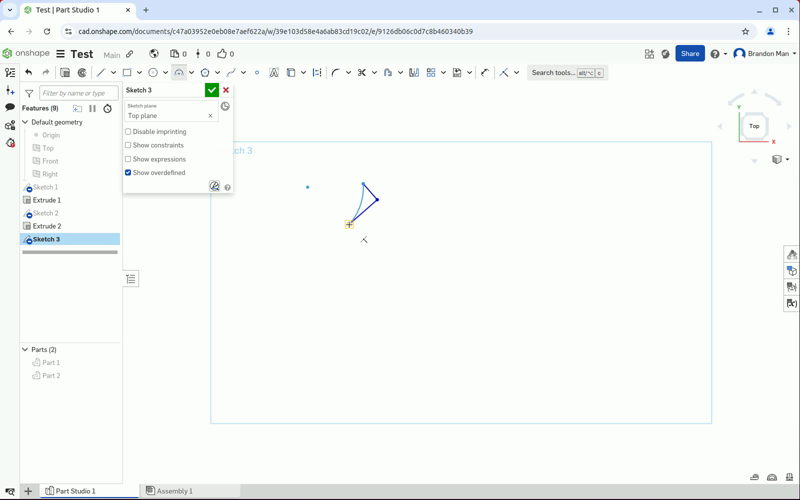
mouse_move(350, 202)
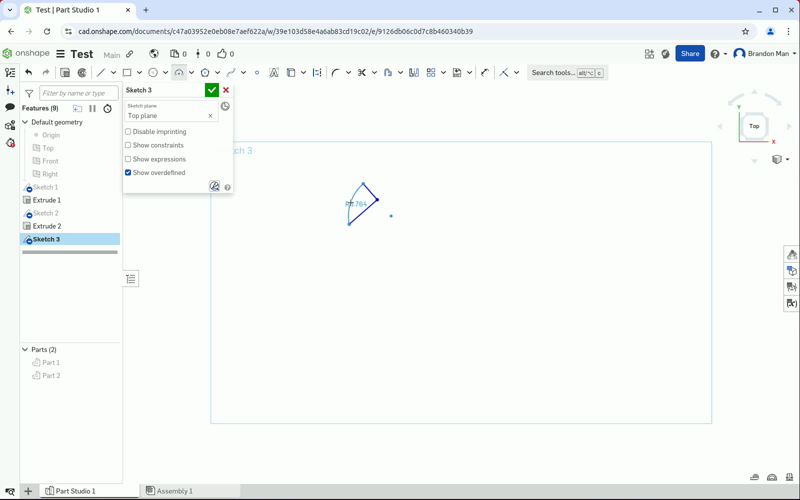
click(350, 202)
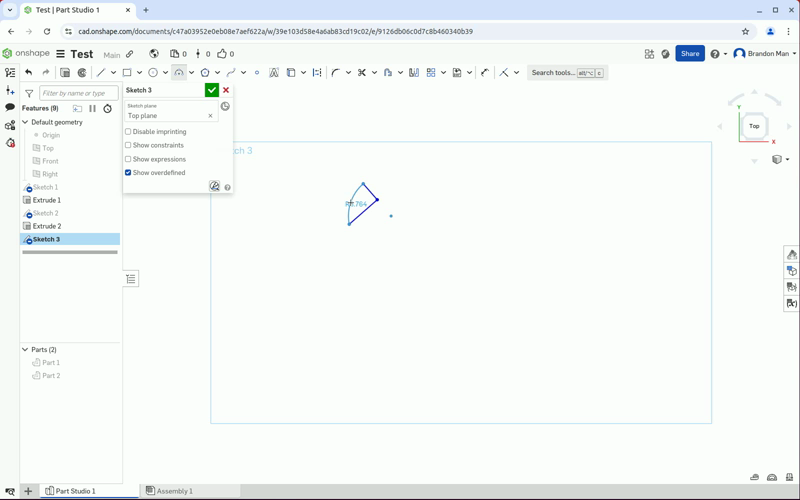
key_up(shift)
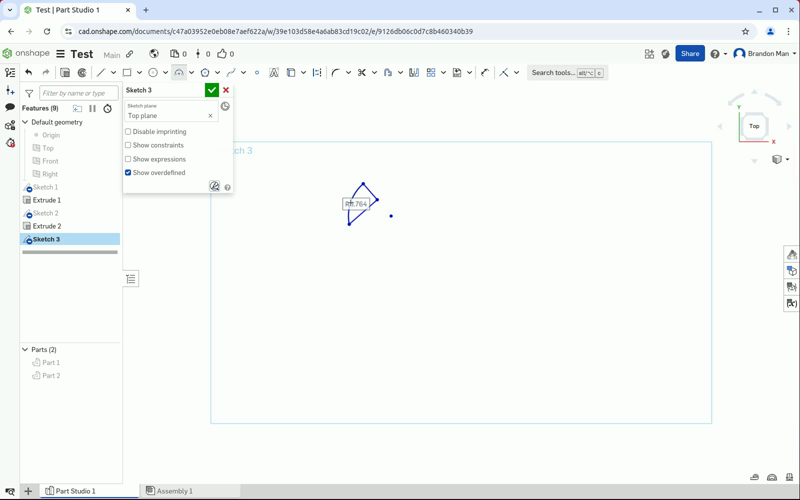
key(esc)
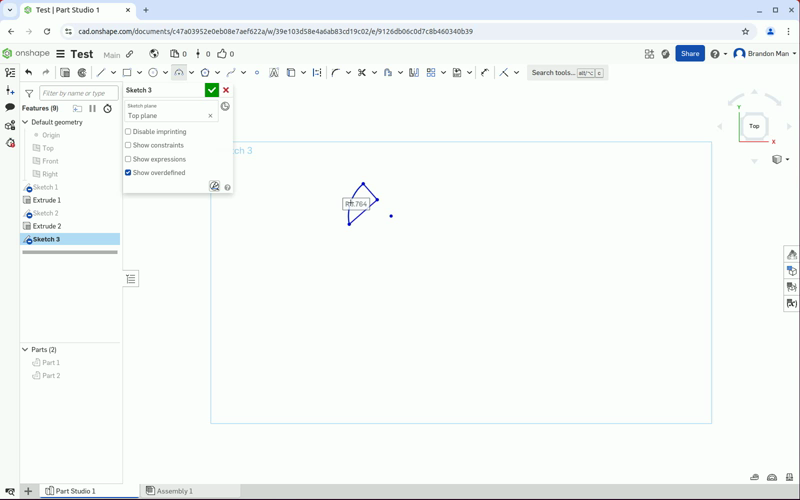
mouse_move(360, 194)
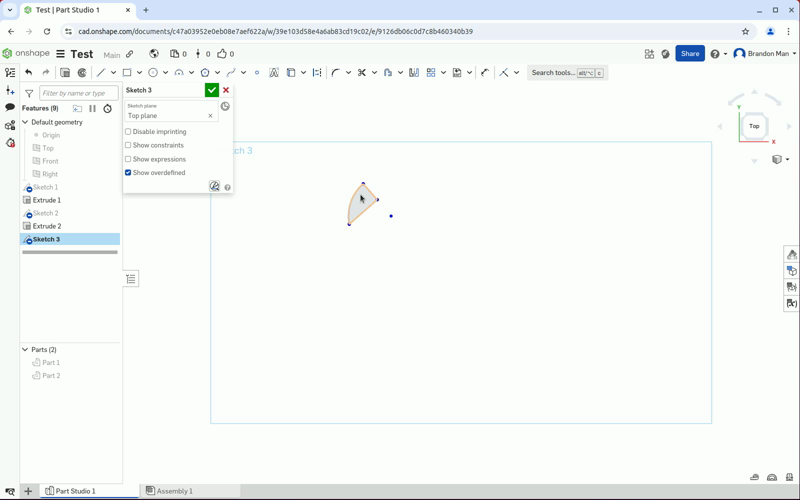
scroll(6)
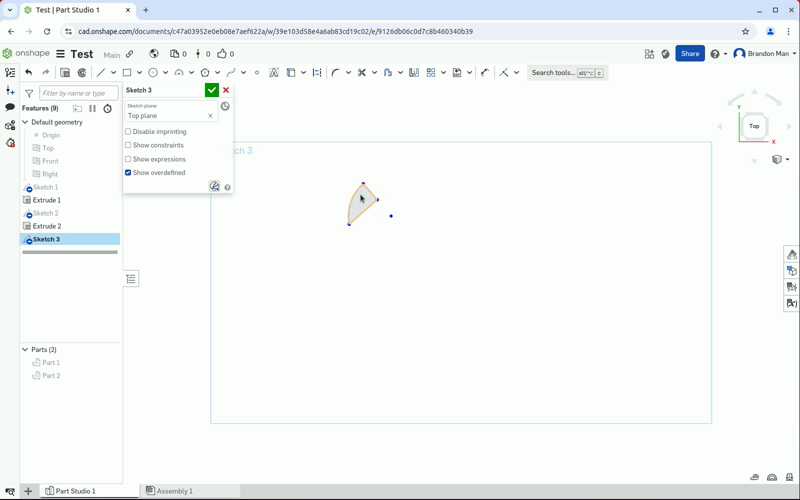
scroll(6)
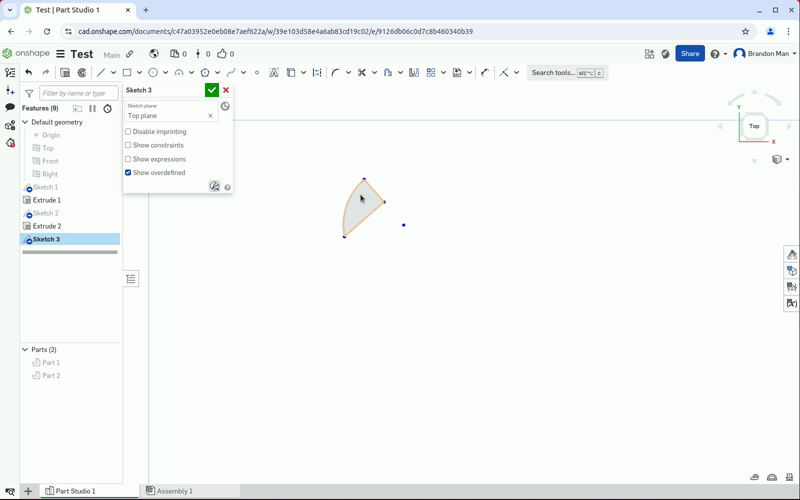
scroll(6)
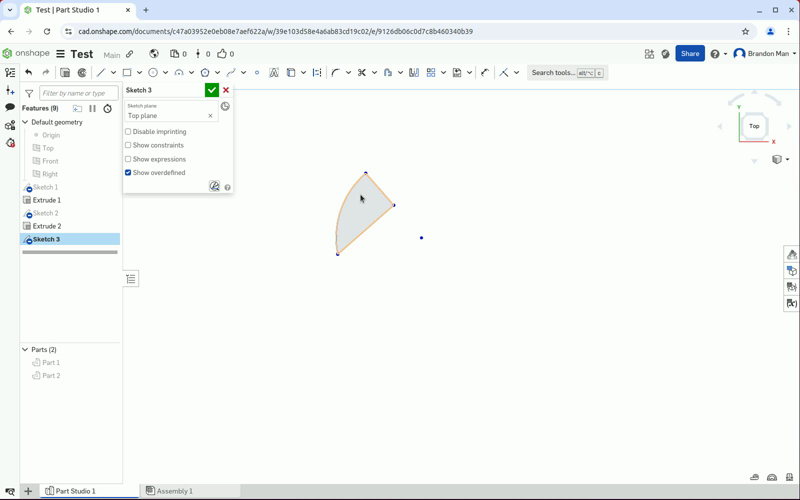
scroll(6)
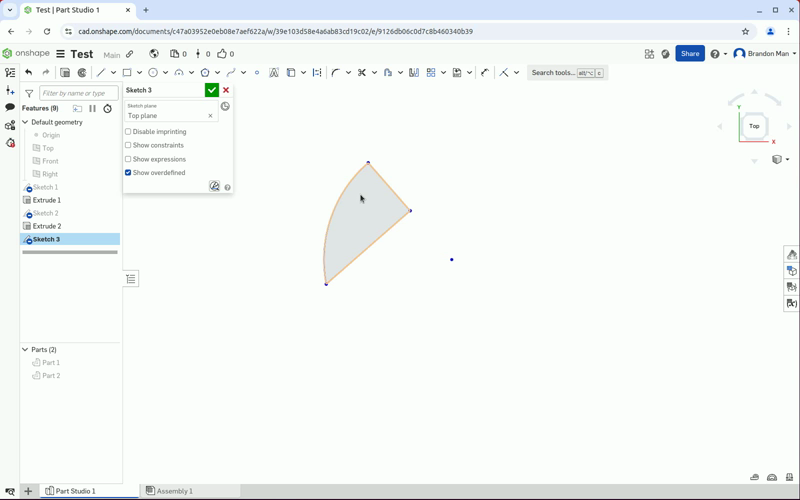
scroll(6)
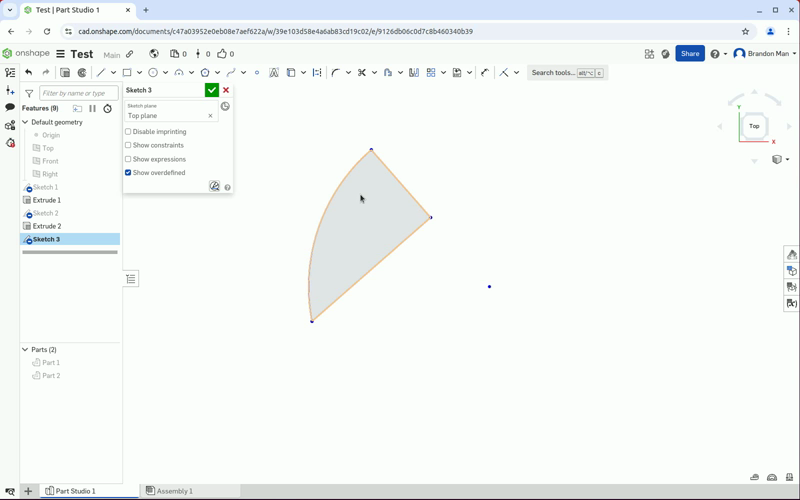
scroll(6)
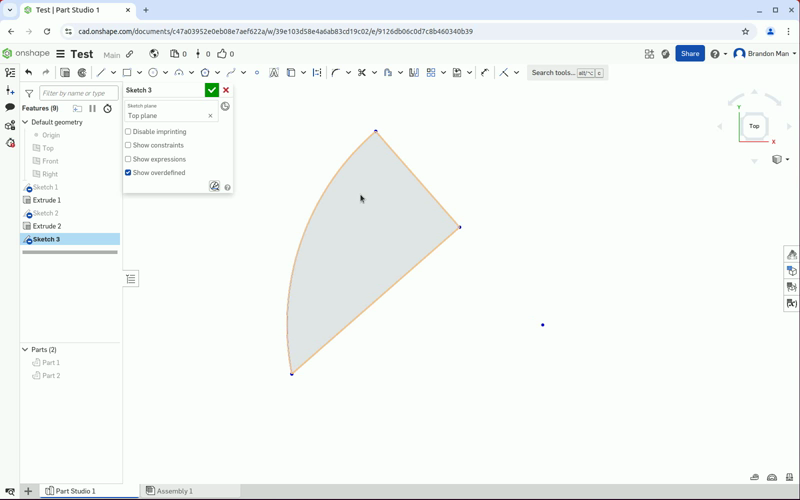
scroll(6)
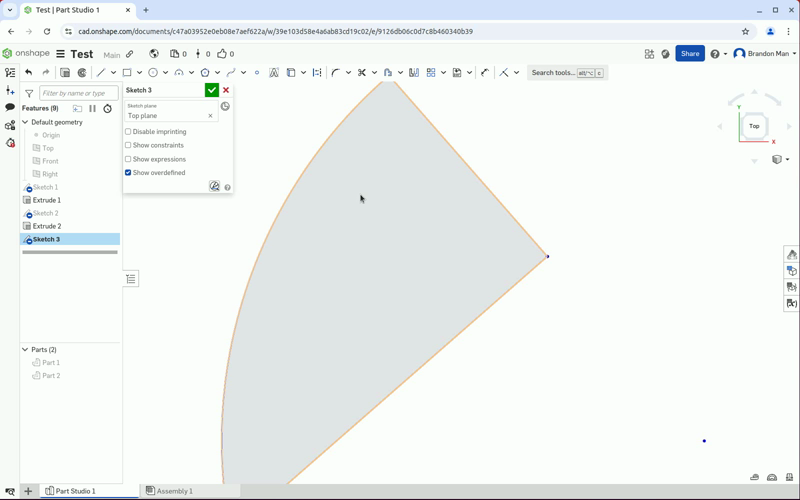
click(360, 194)
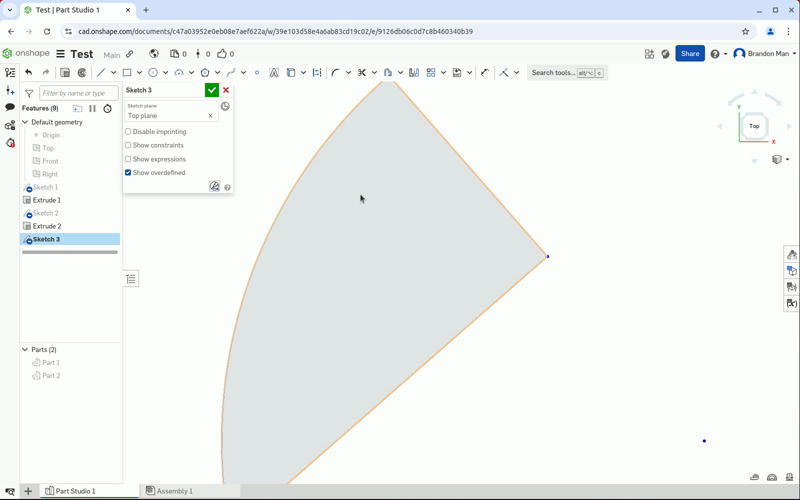
scroll(-6)
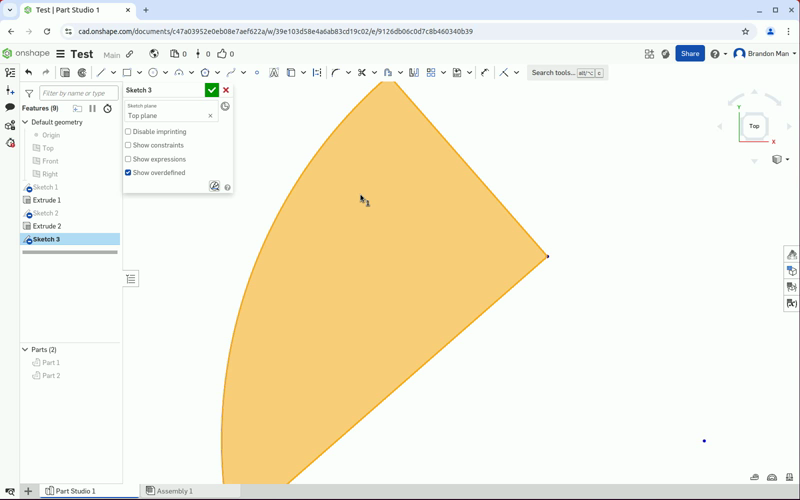
scroll(-6)
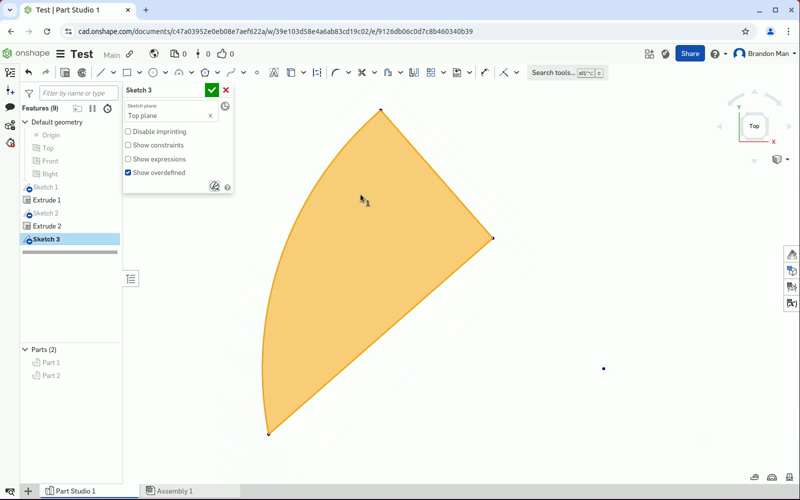
scroll(-6)
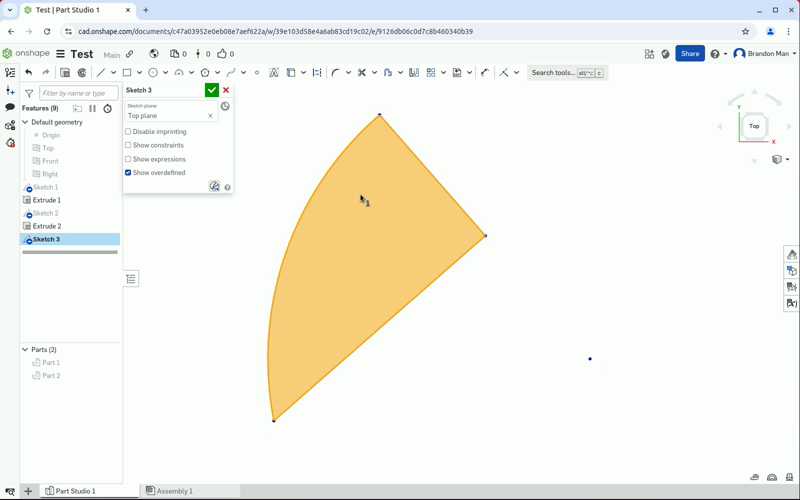
scroll(-6)
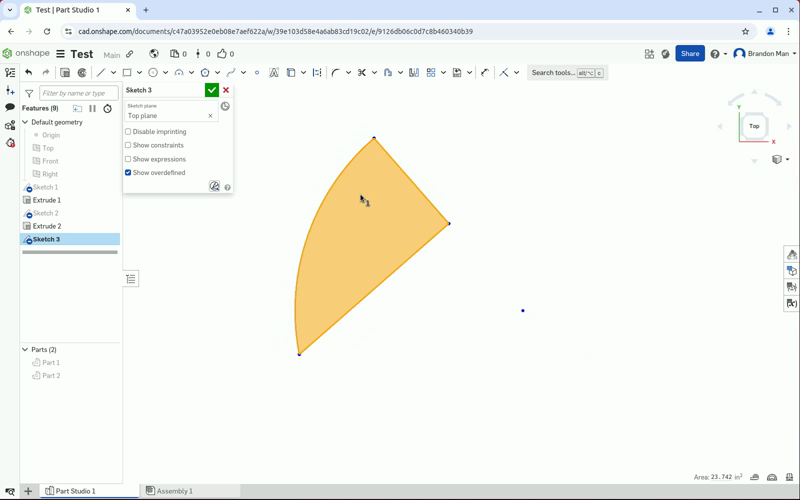
scroll(-6)
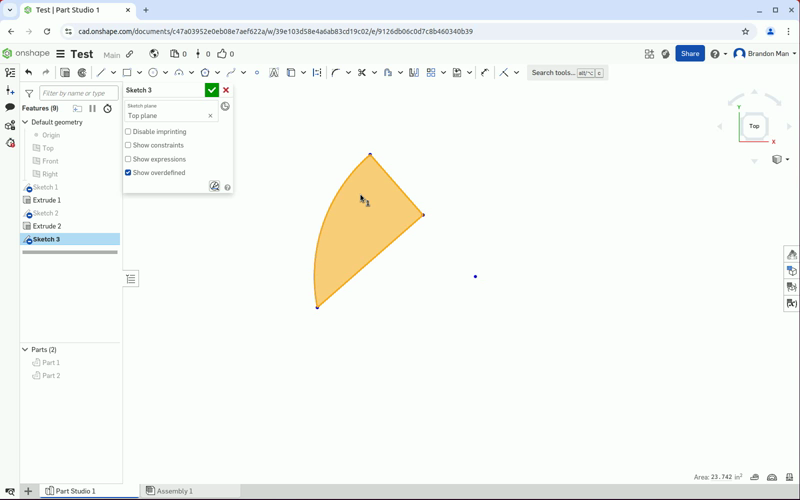
scroll(-6)
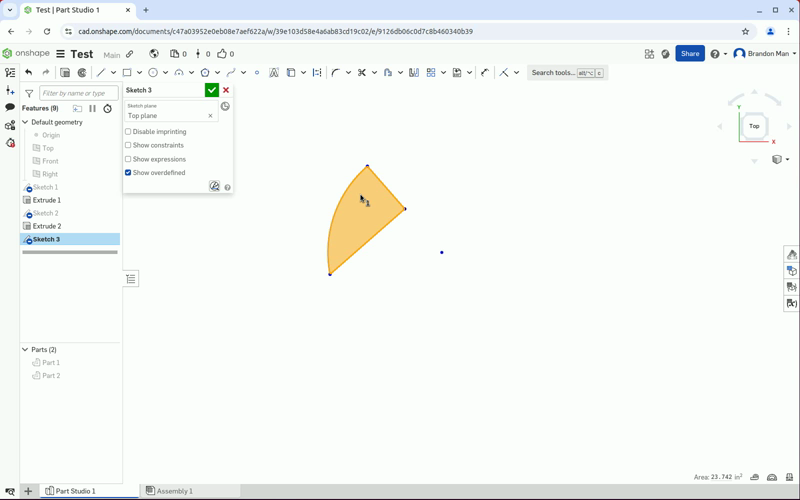
scroll(-6)
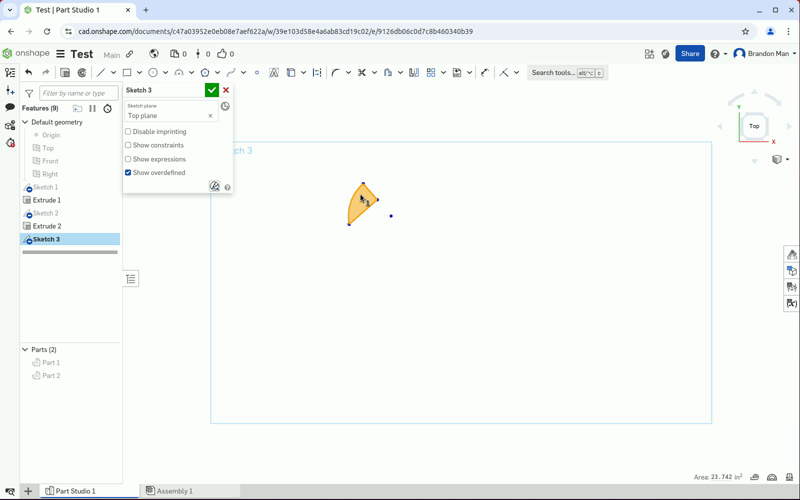
mouse_move(73, 352)
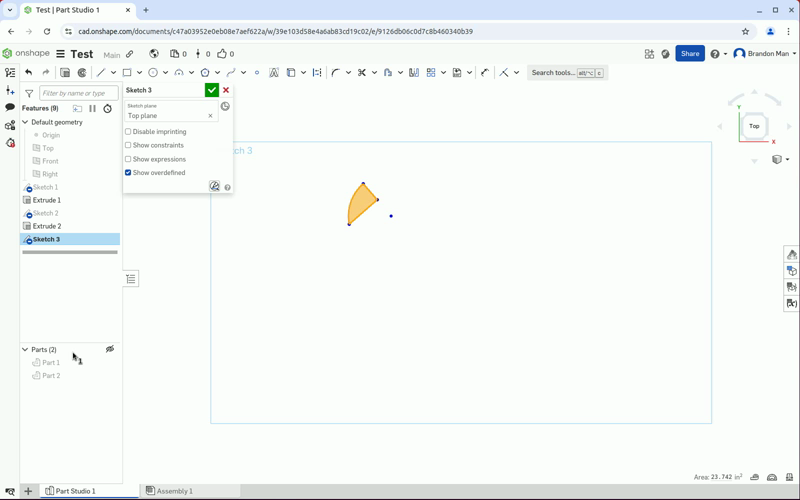
key(shift+y)
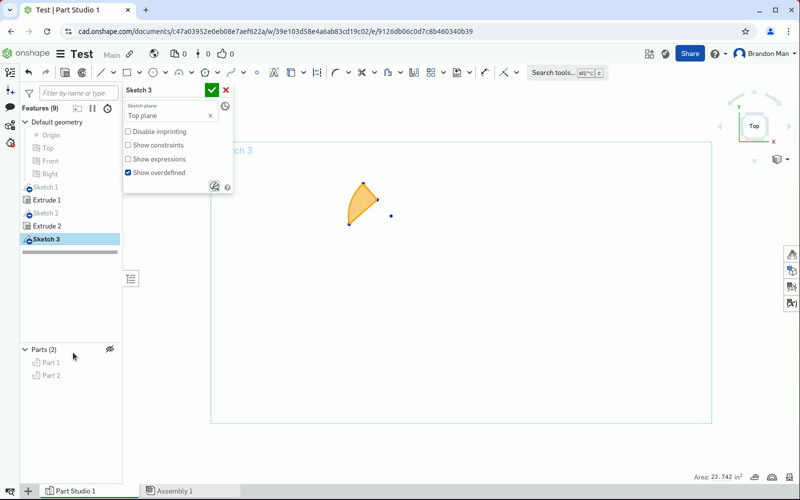
key(shift+e)
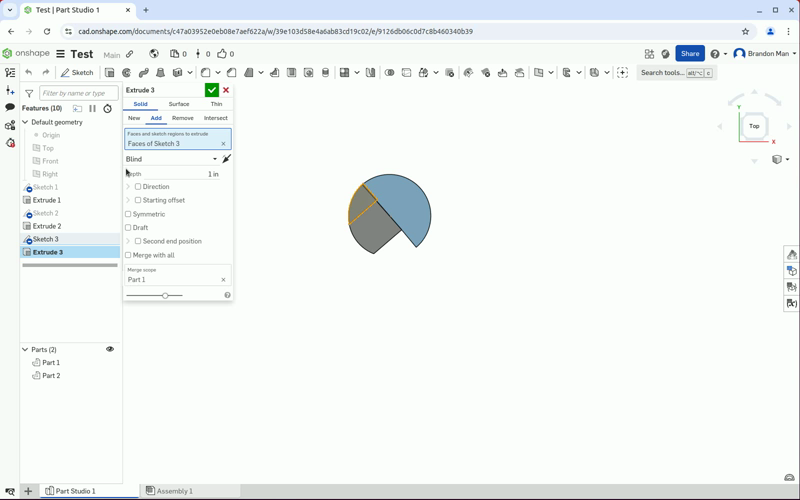
mouse_move(143, 106)
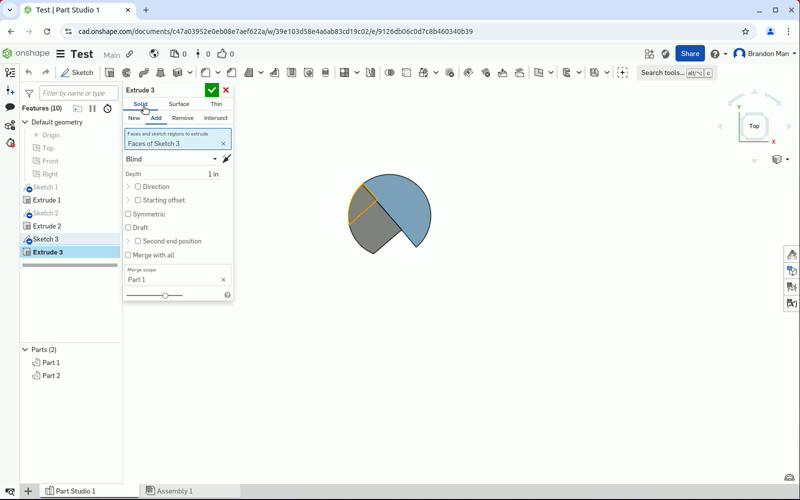
click(143, 106)
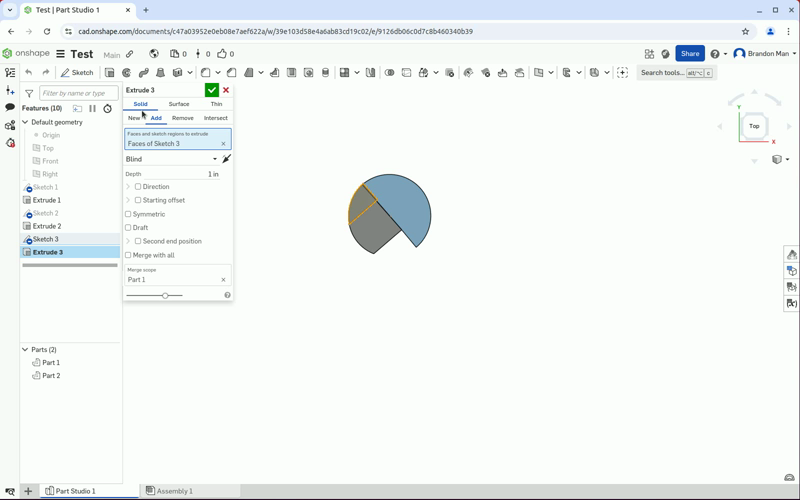
mouse_move(137, 120)
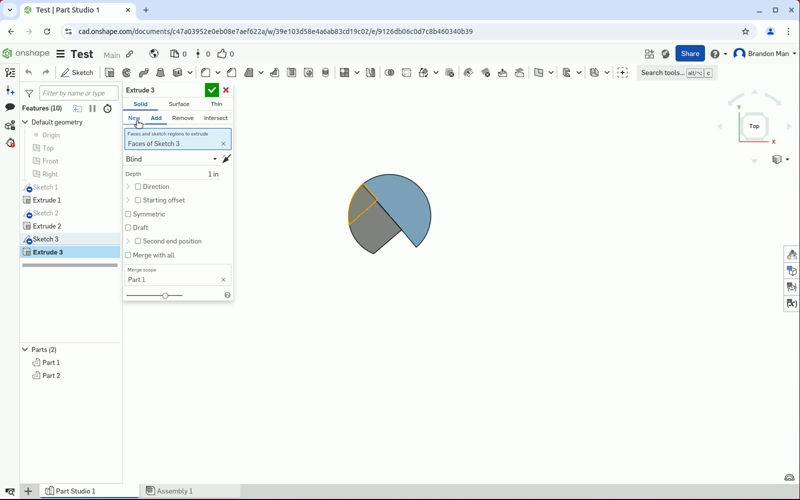
click(137, 120)
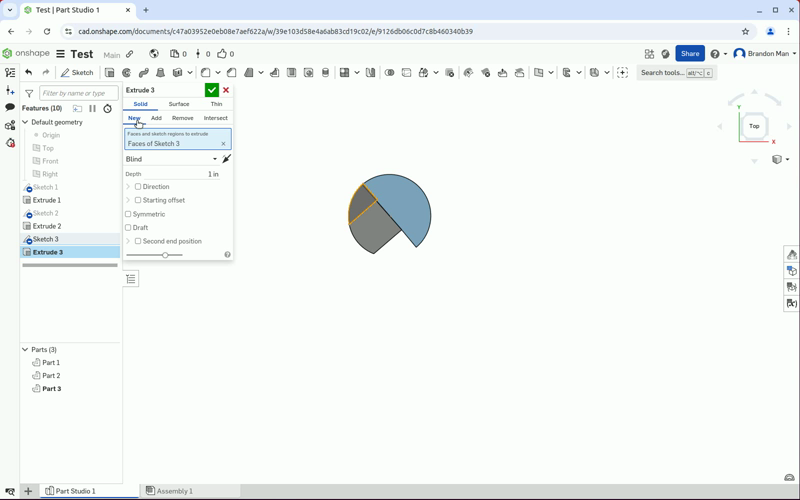
key(tab, 4)
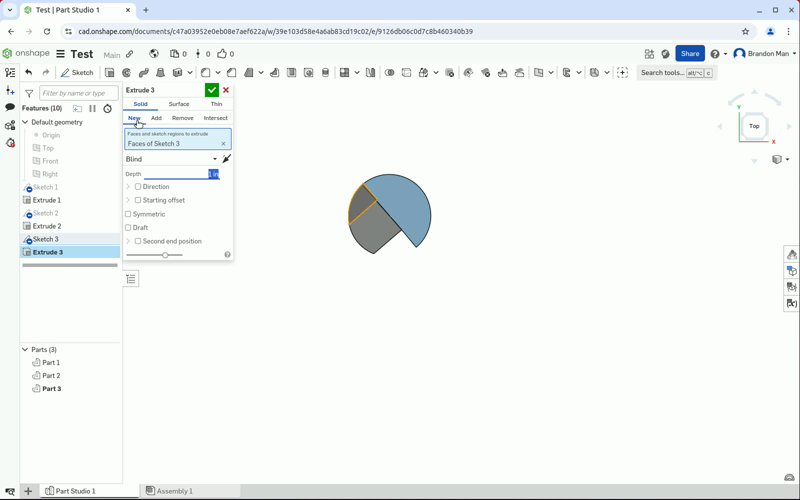
text(16.368)
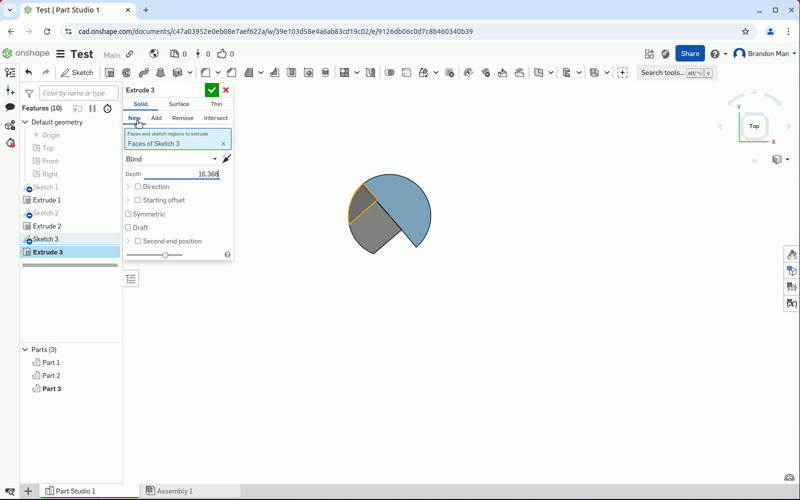
key(enter)
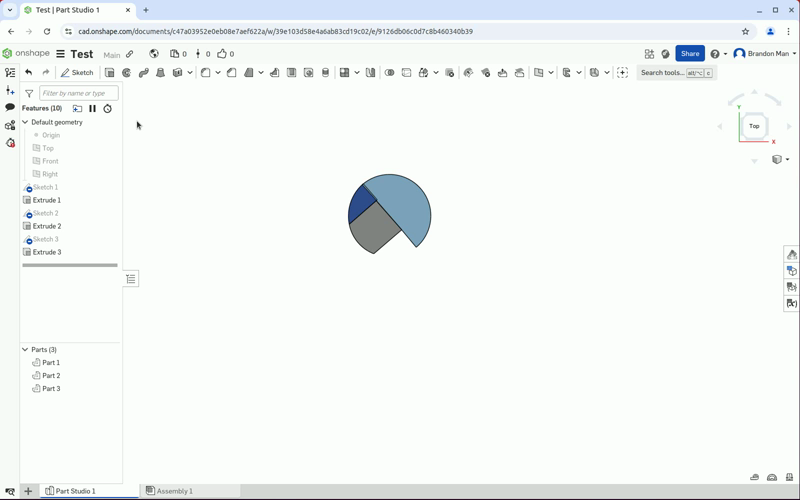
key(shift+h)
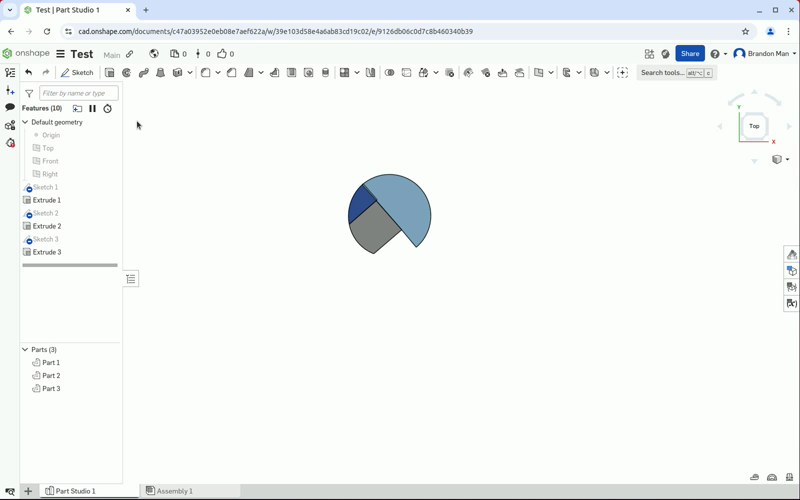
key(shift+h)
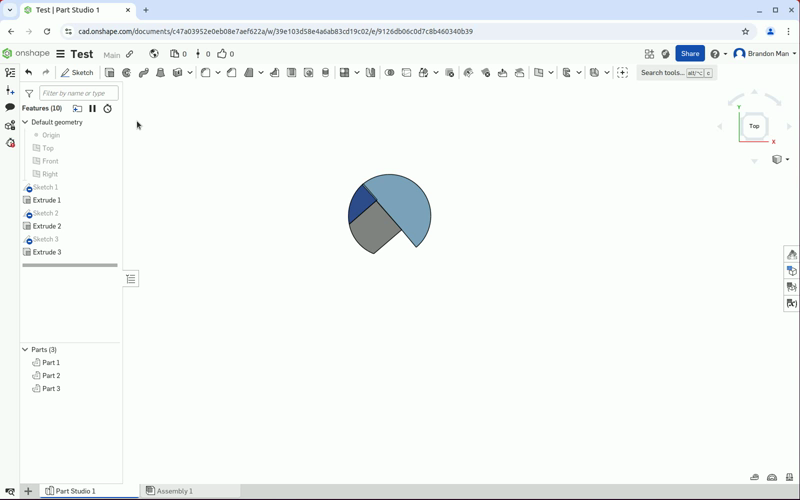
mouse_move(73, 189)
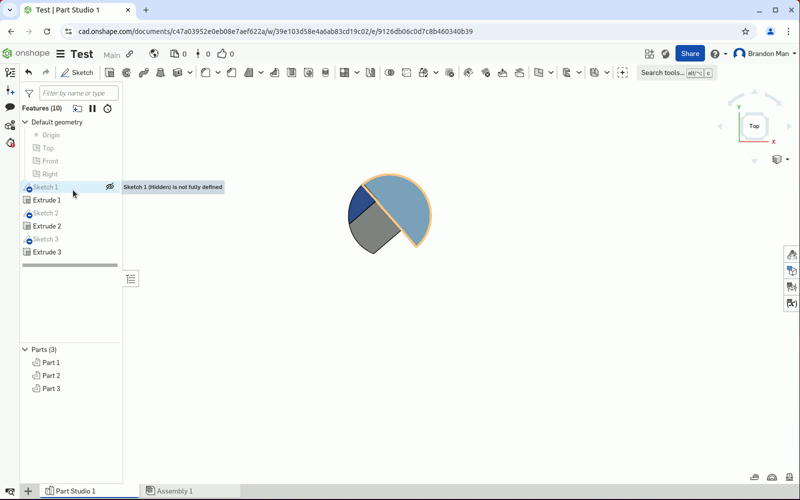
click(73, 189)
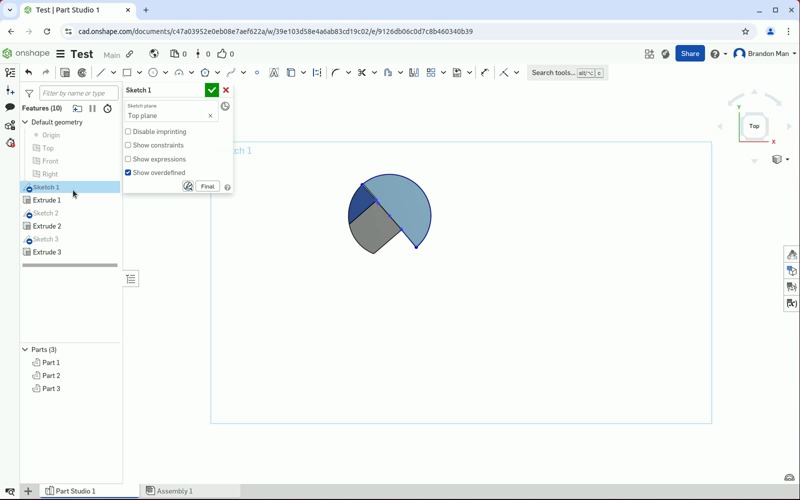
mouse_move(229, 92)
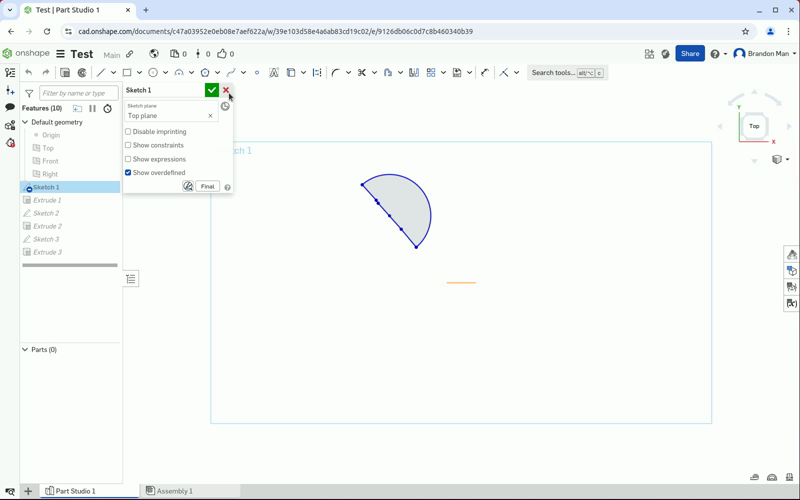
click(229, 92)
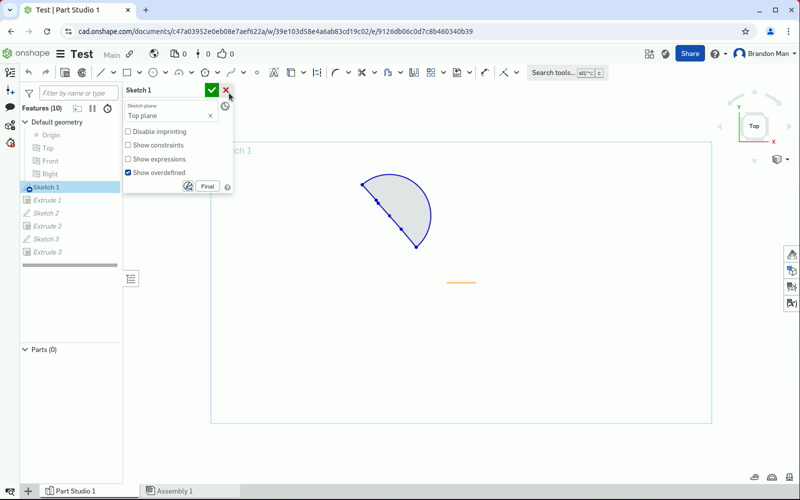
key(shift+s)
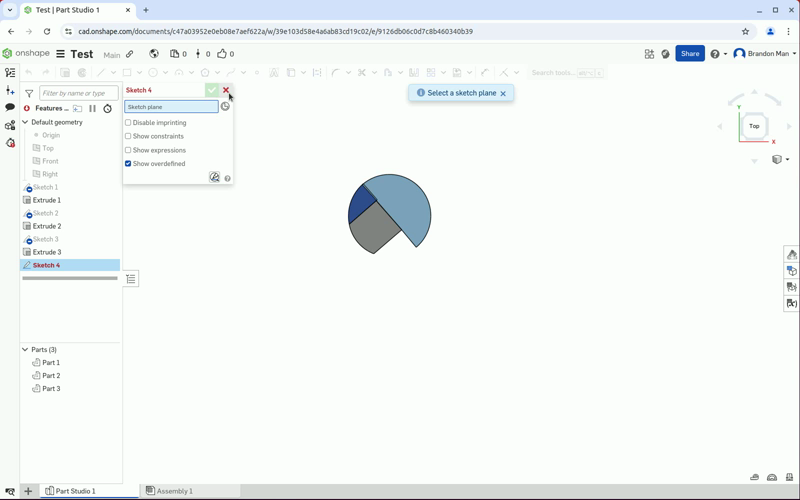
mouse_move(73, 150)
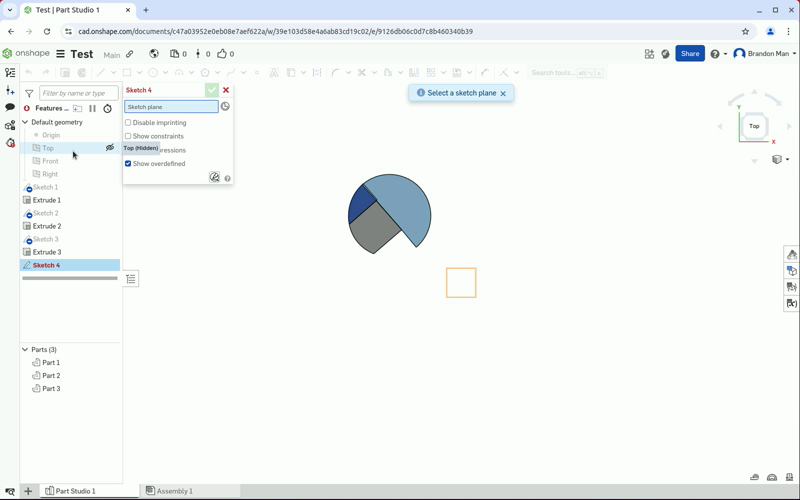
click(73, 150)
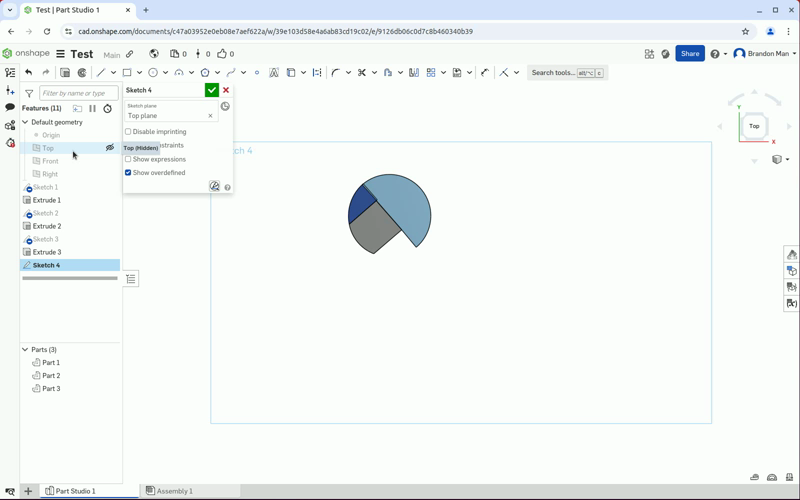
mouse_move(73, 352)
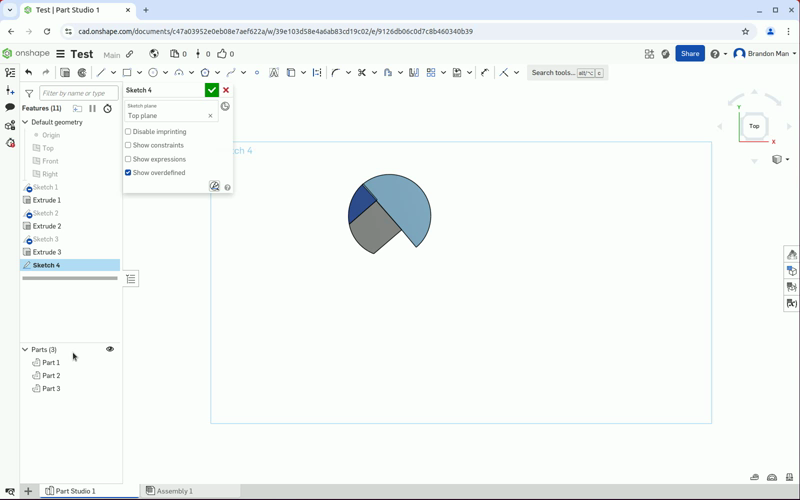
key(y)
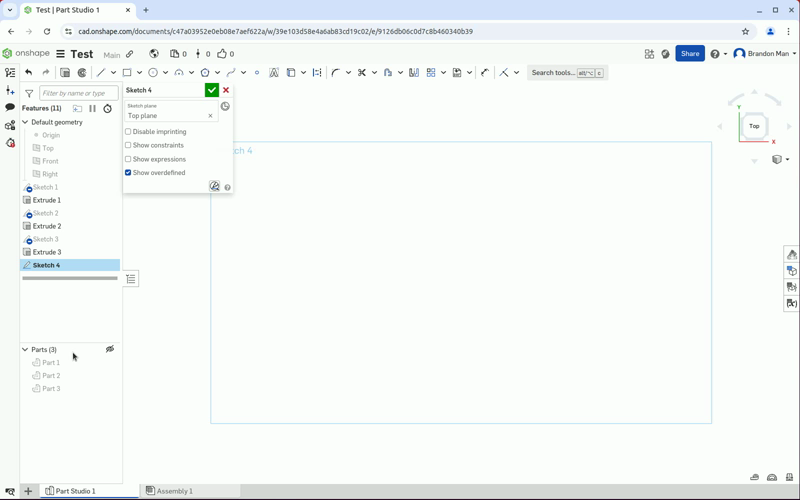
key(a)
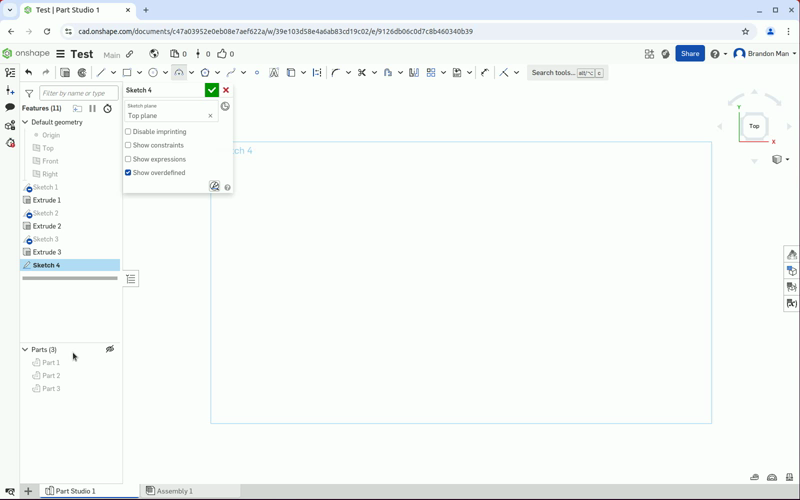
key_down(shift)
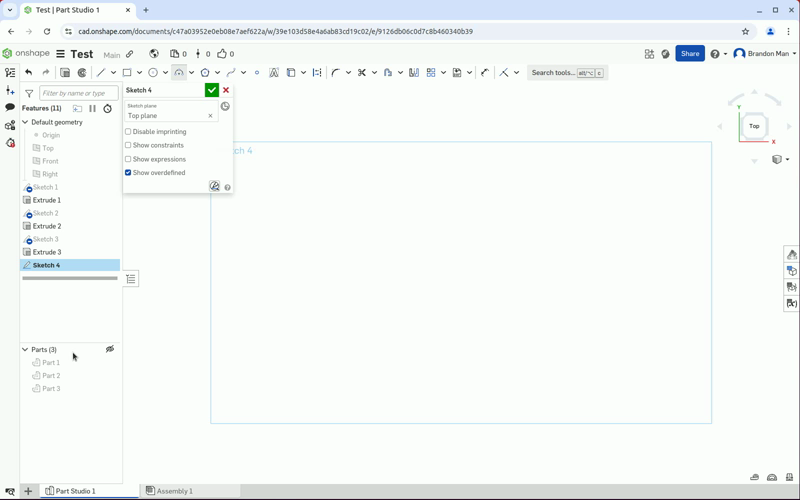
mouse_move(374, 253)
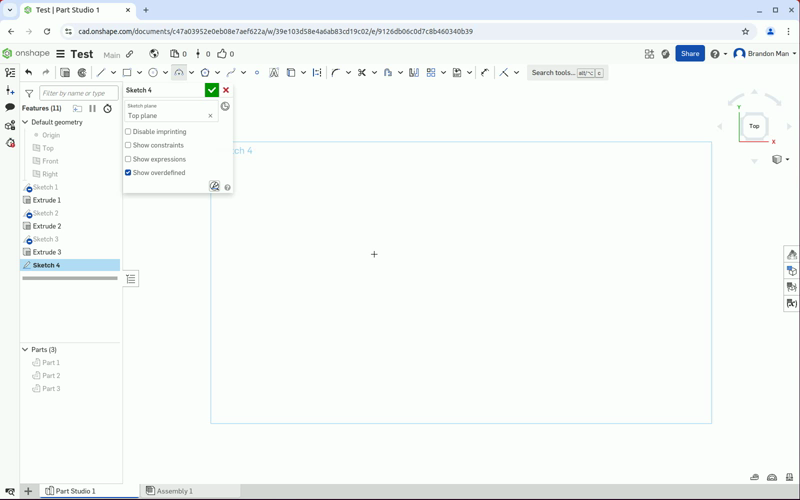
click(374, 253)
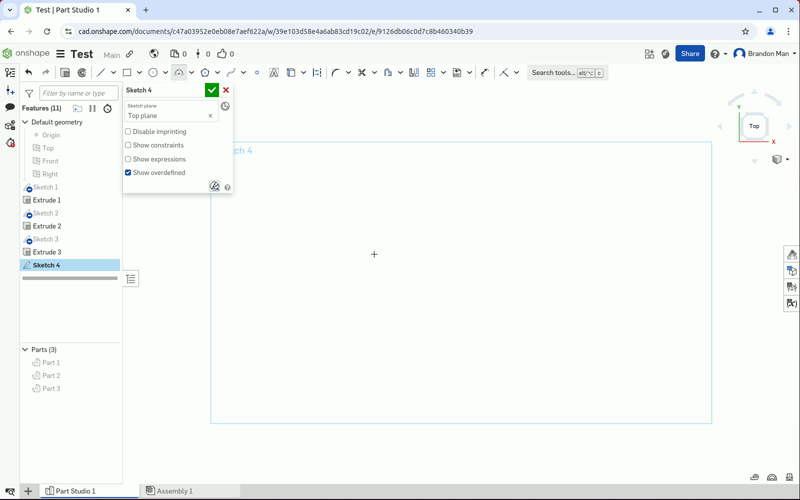
key_up(shift)
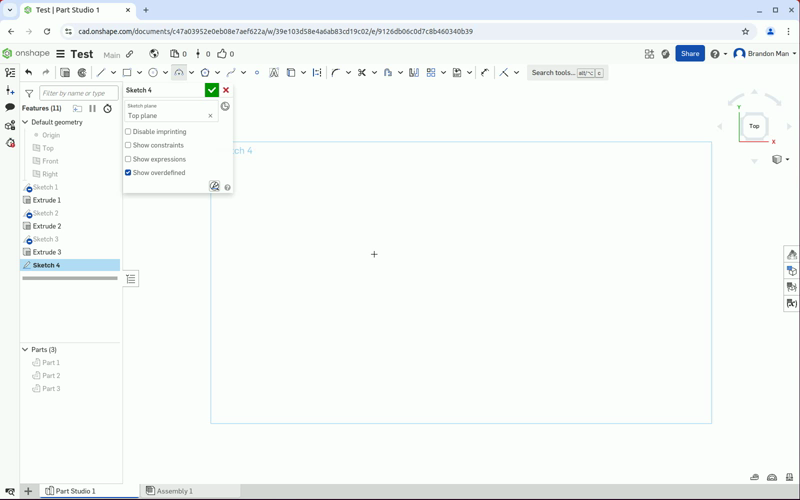
key_down(shift)
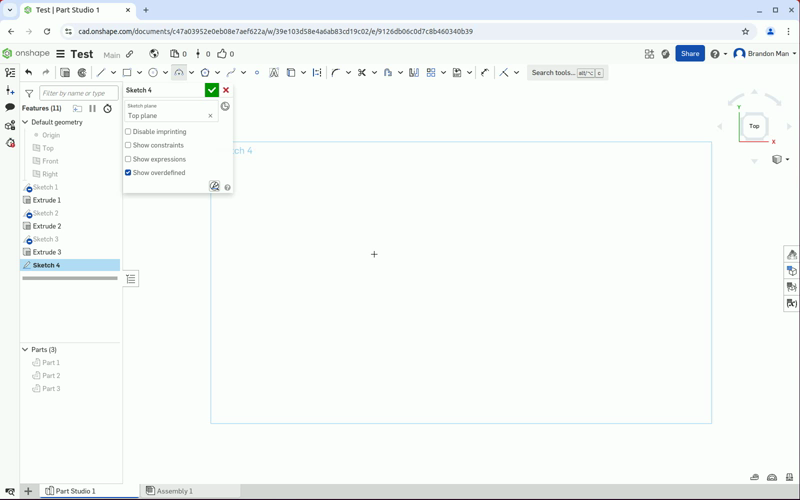
mouse_move(416, 246)
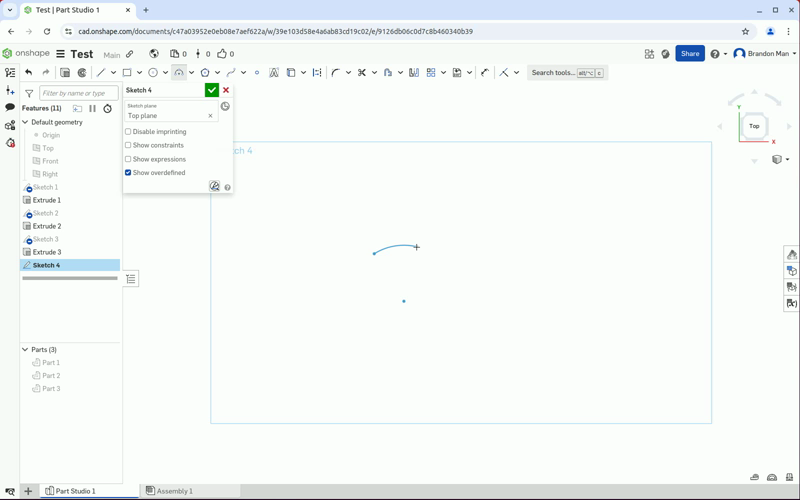
click(416, 246)
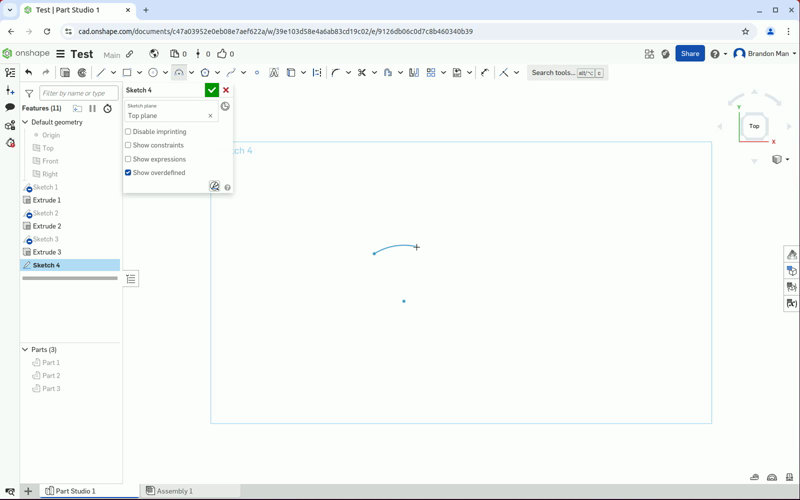
mouse_move(396, 256)
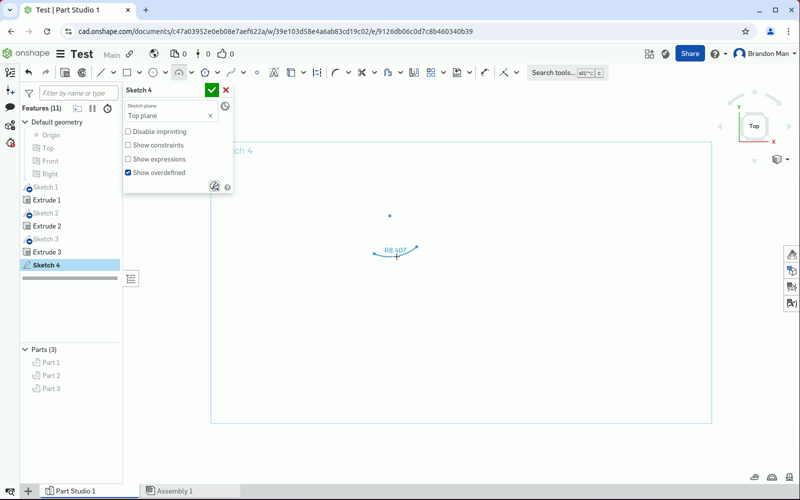
click(396, 256)
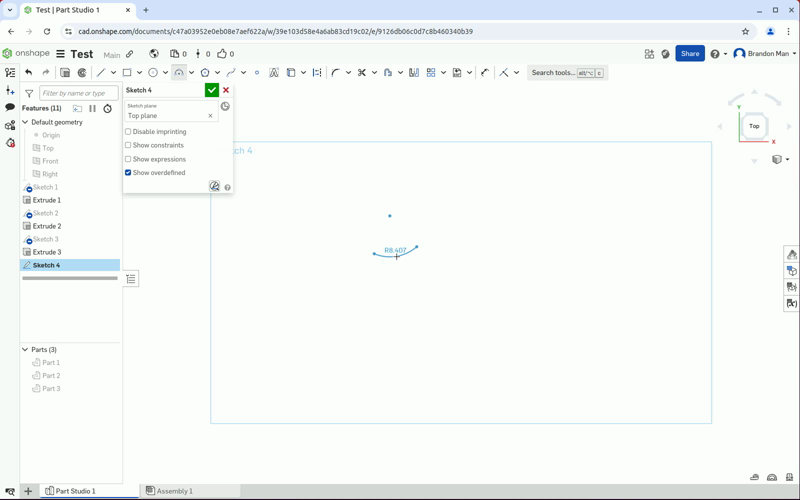
key_up(shift)
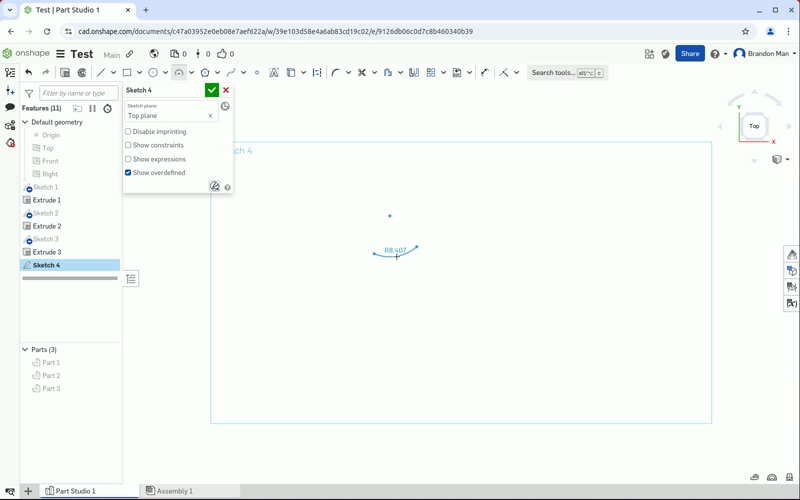
key(esc)
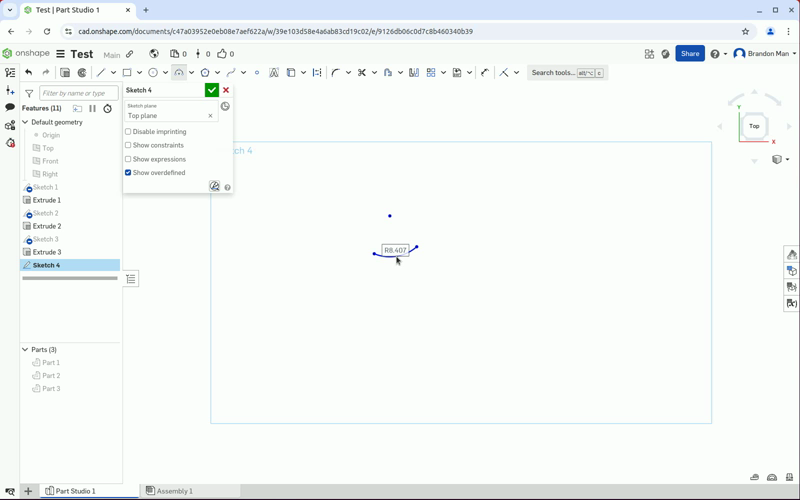
key(l)
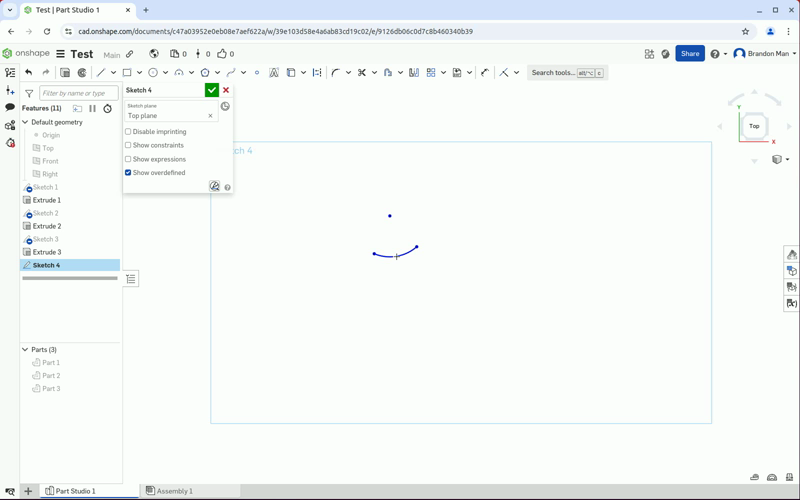
mouse_move(416, 246)
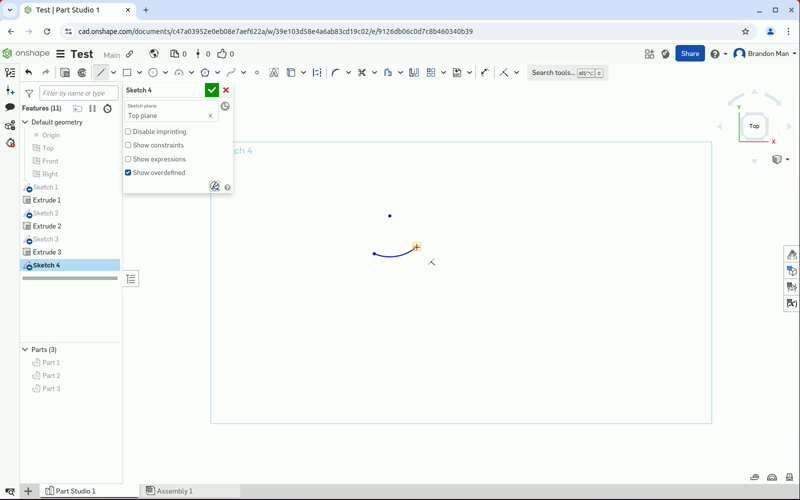
click(416, 246)
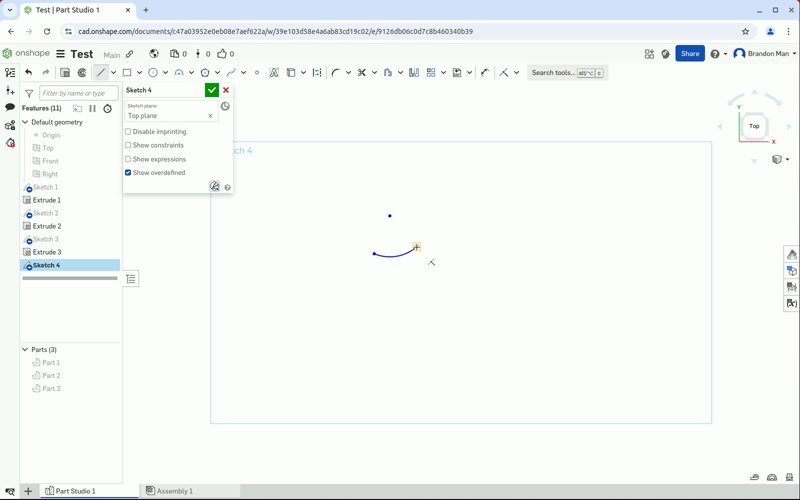
key_down(shift)
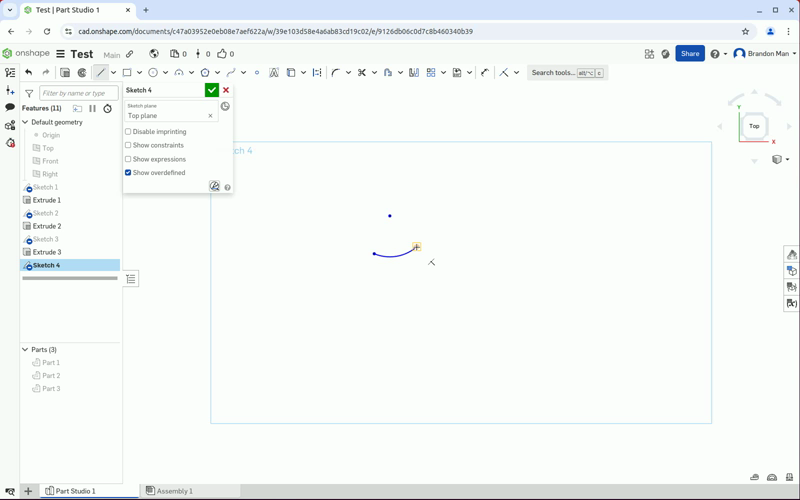
mouse_move(447, 246)
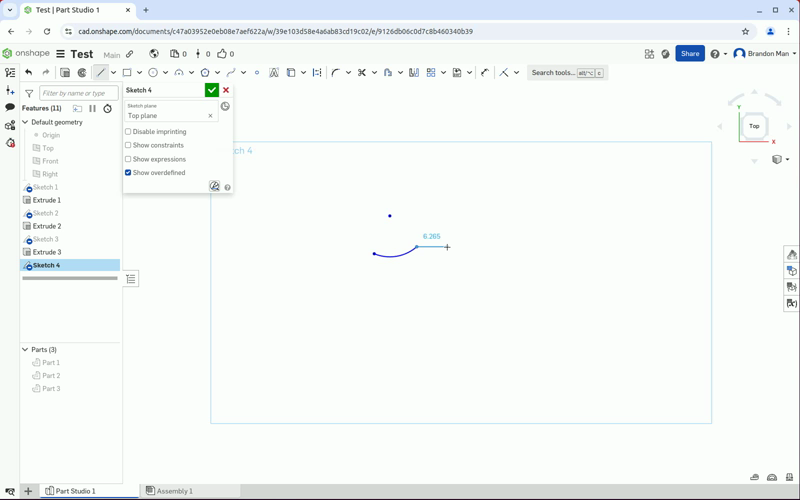
mouse_move(401, 229)
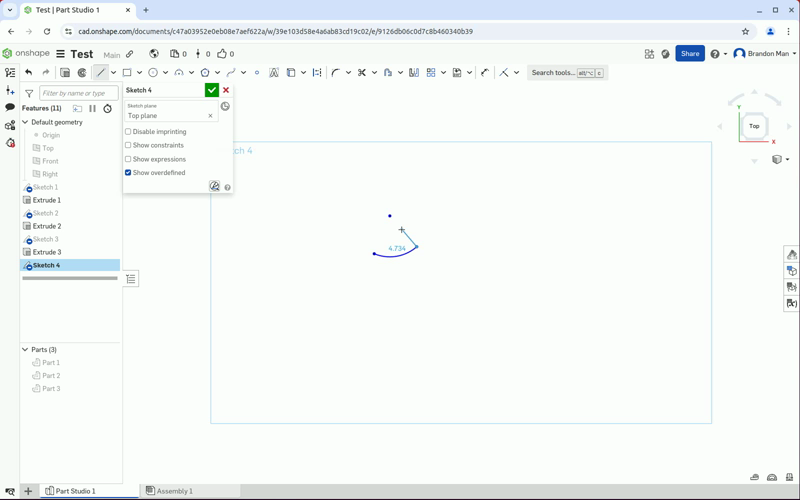
click(401, 229)
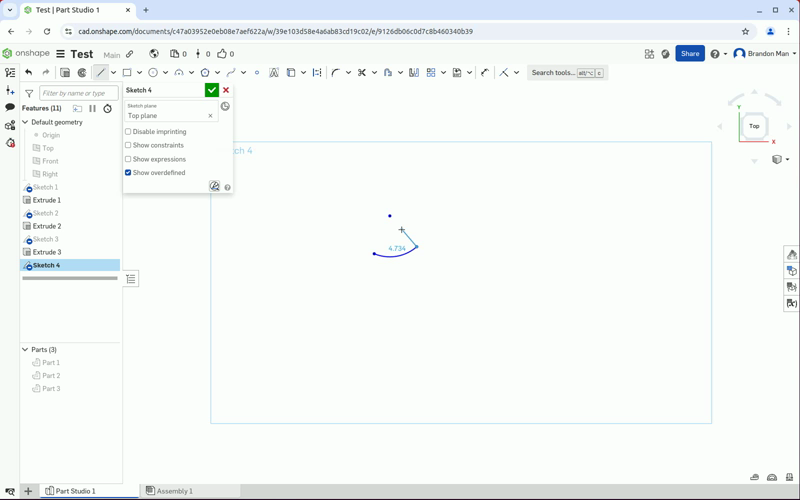
key_up(shift)
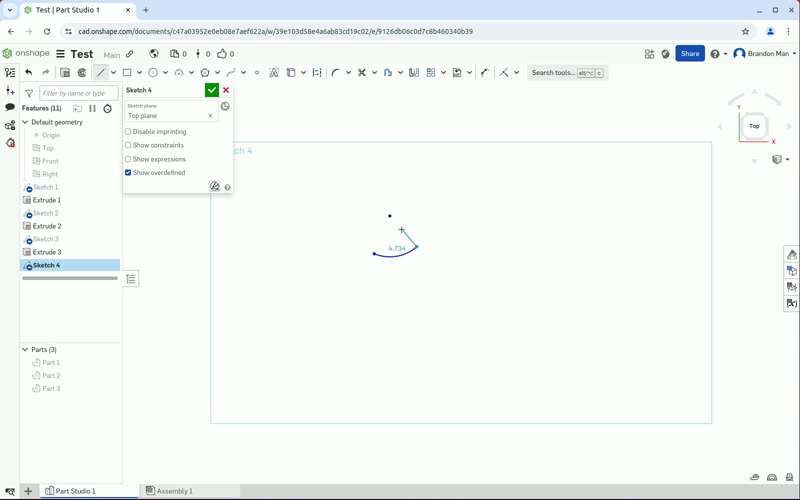
mouse_move(431, 229)
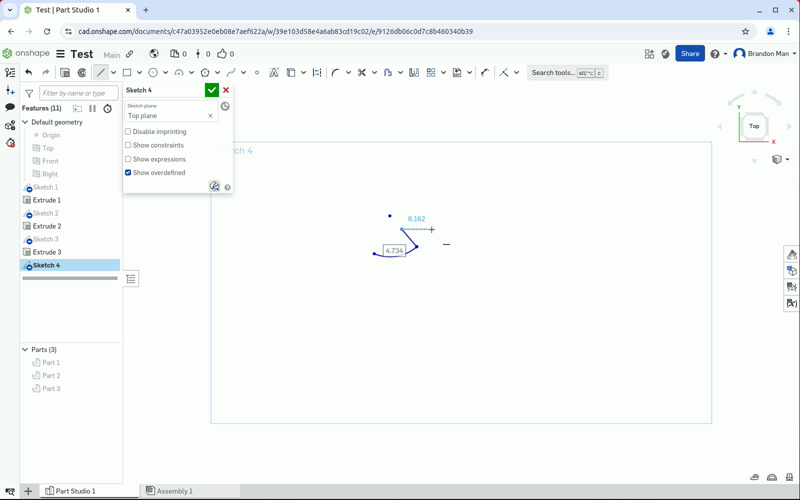
key_down(shift)
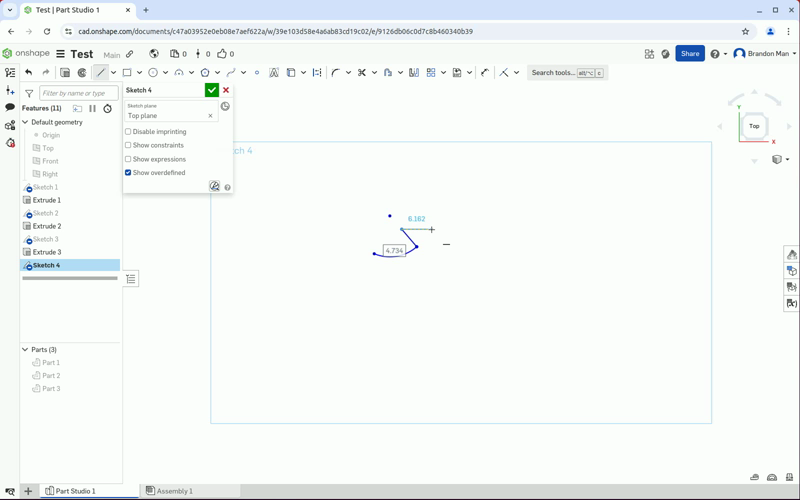
mouse_move(374, 253)
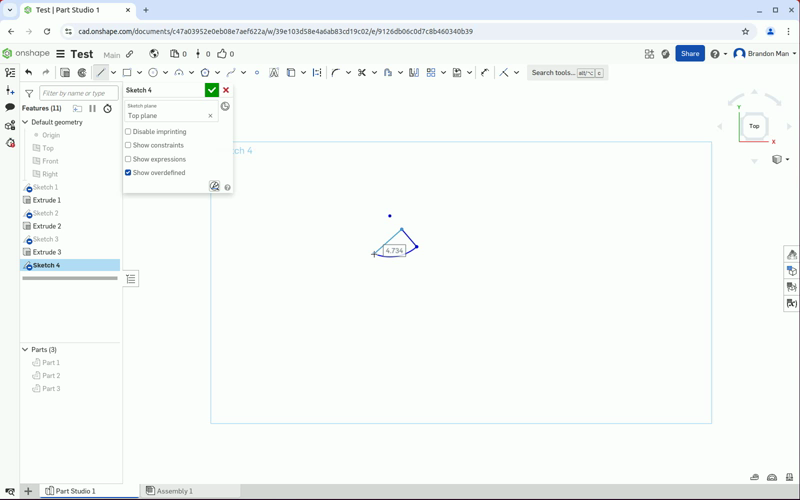
key_up(shift)
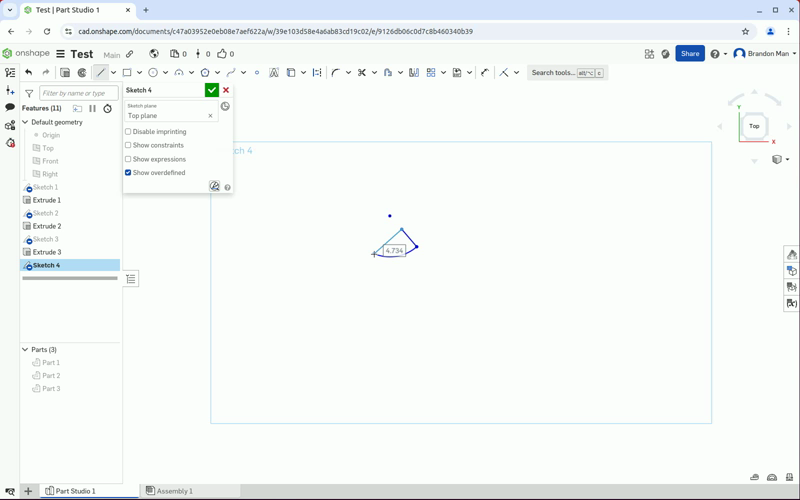
click(374, 253)
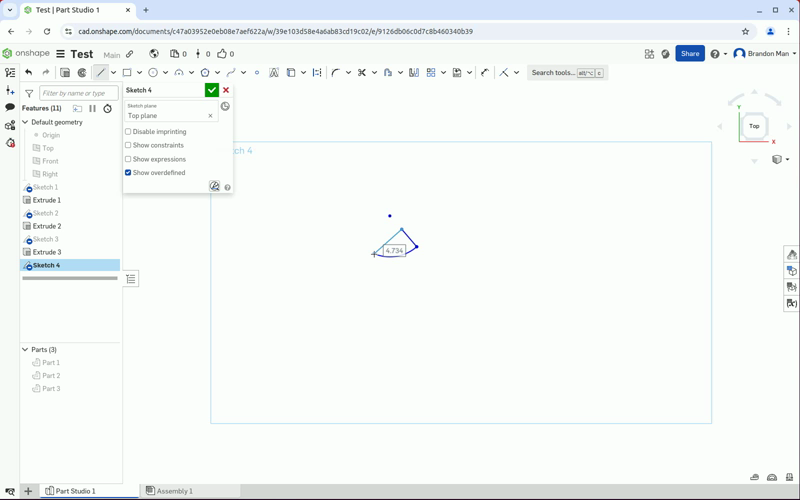
key(esc)
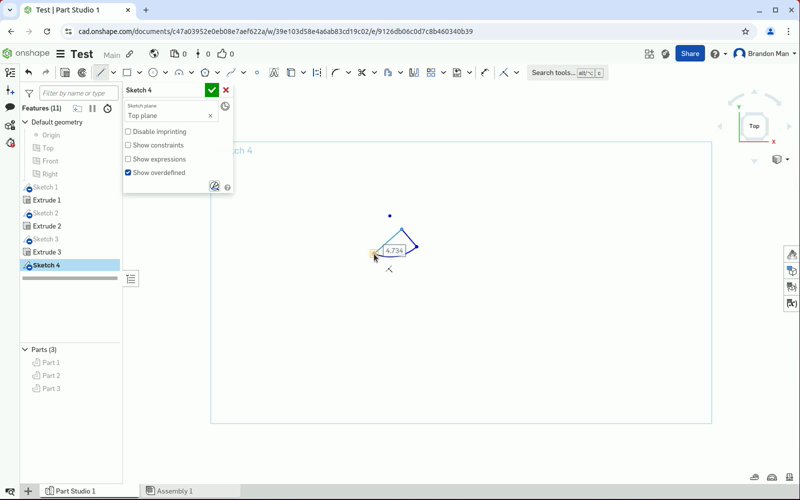
mouse_move(398, 235)
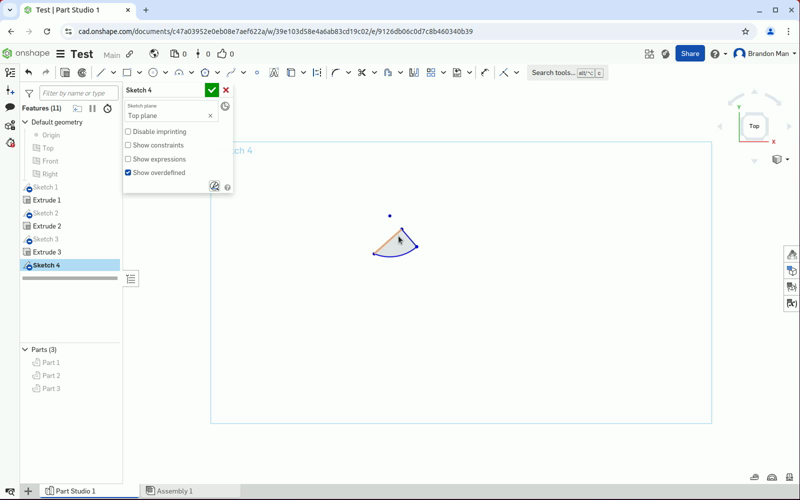
scroll(6)
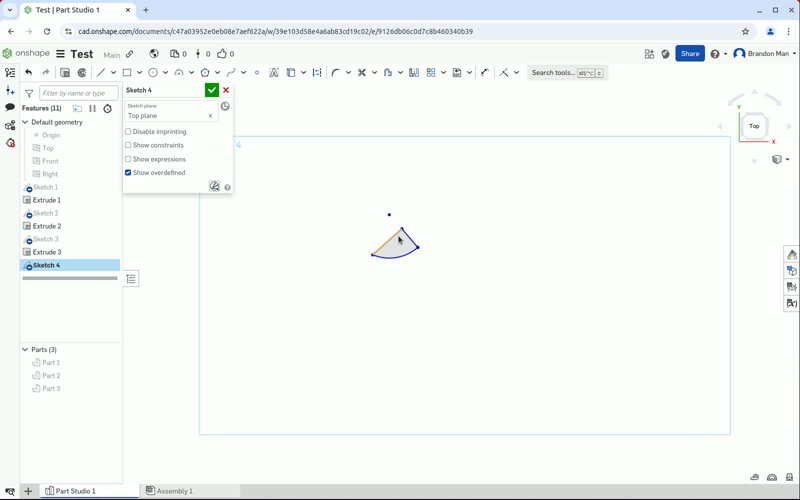
scroll(6)
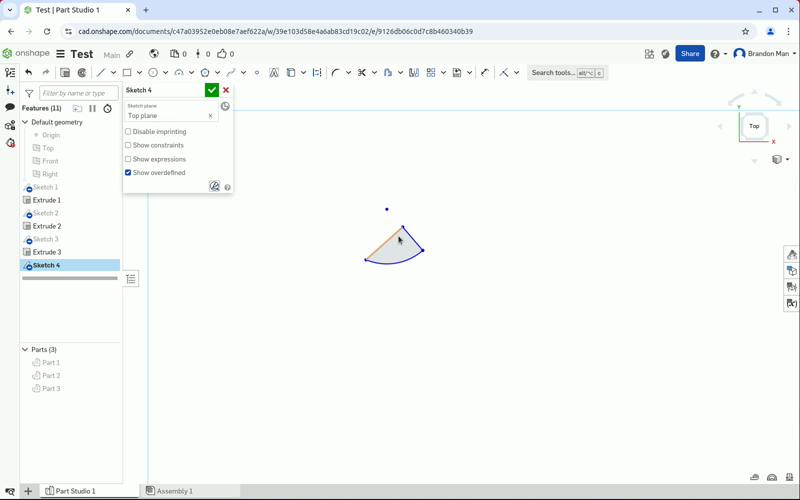
scroll(6)
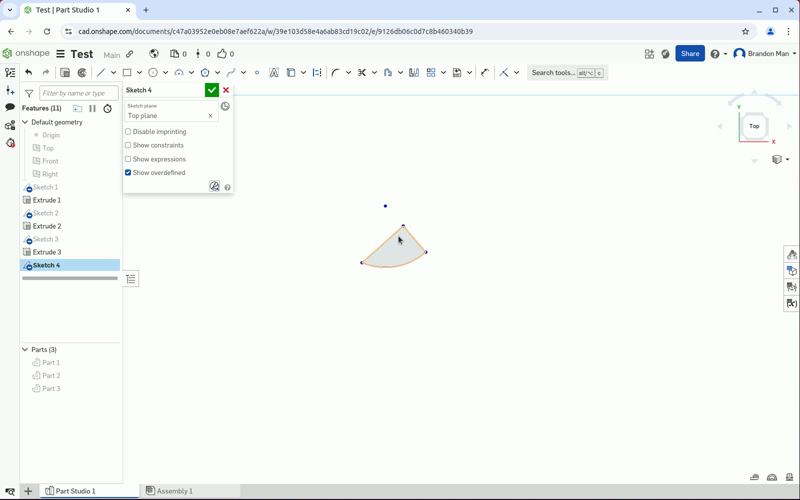
scroll(6)
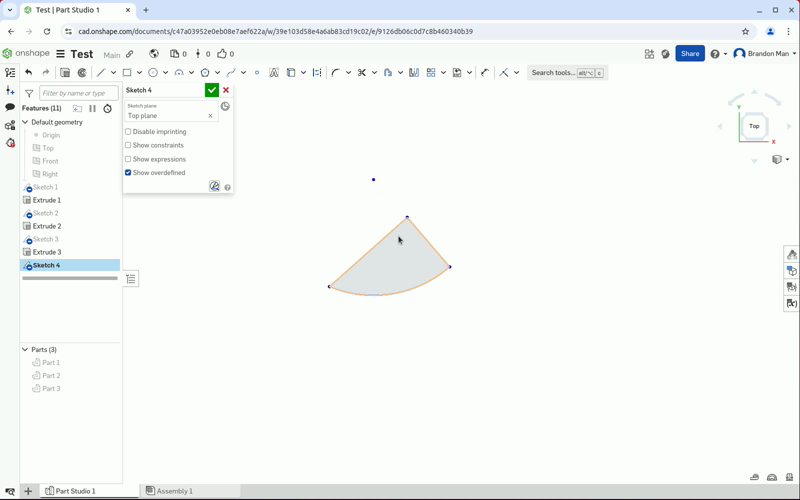
scroll(6)
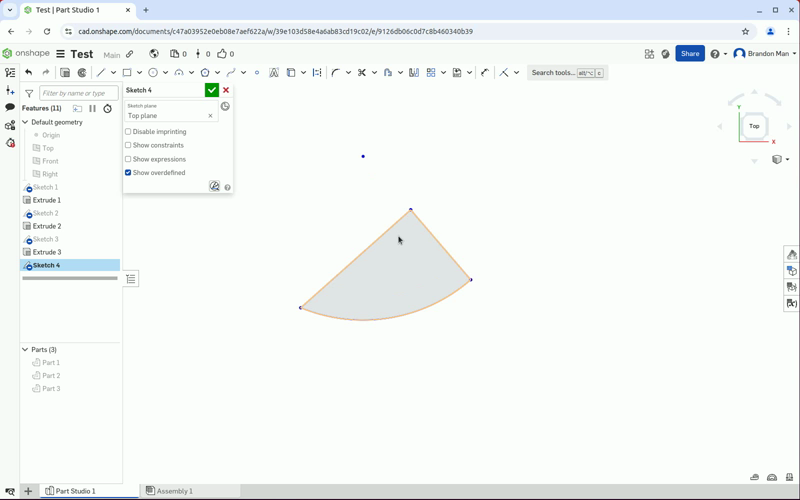
scroll(6)
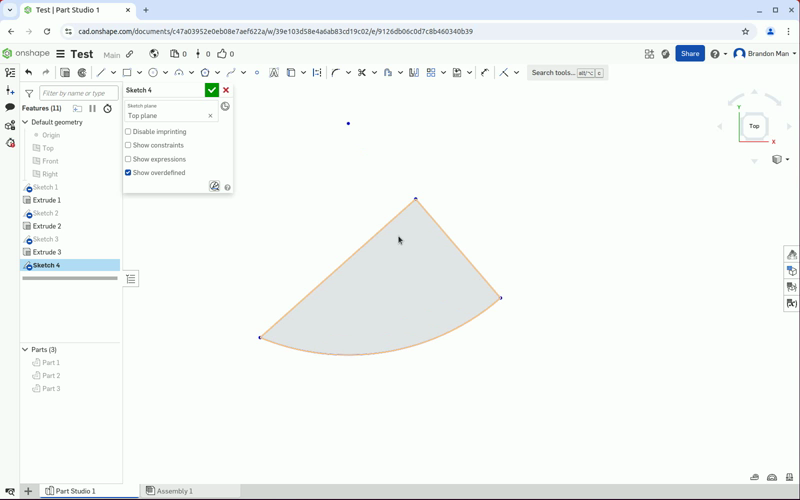
scroll(6)
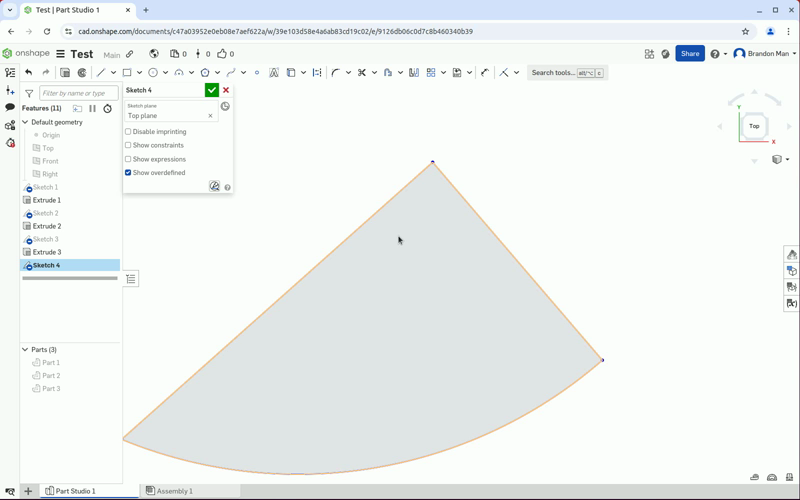
click(398, 235)
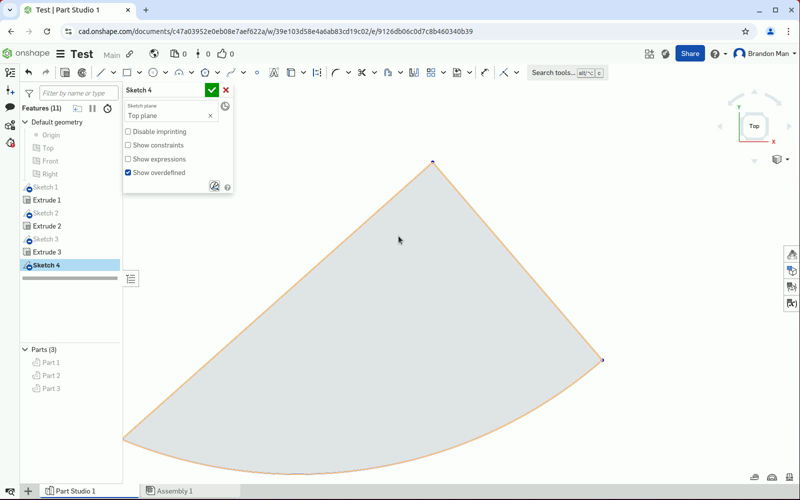
scroll(-6)
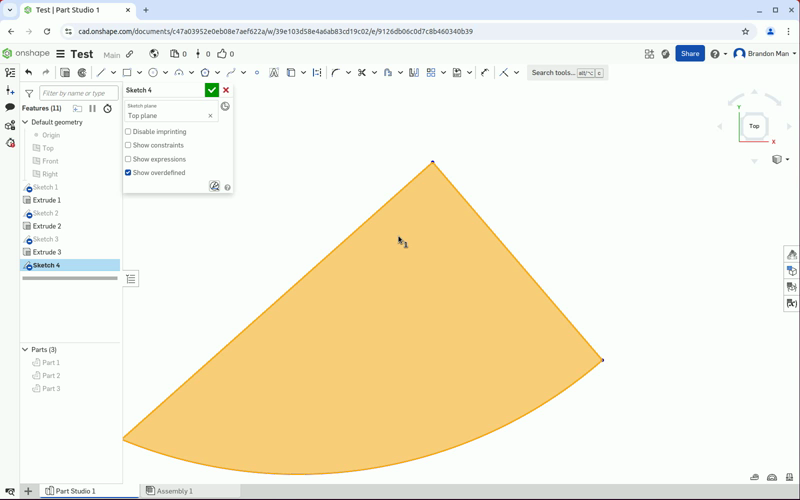
scroll(-6)
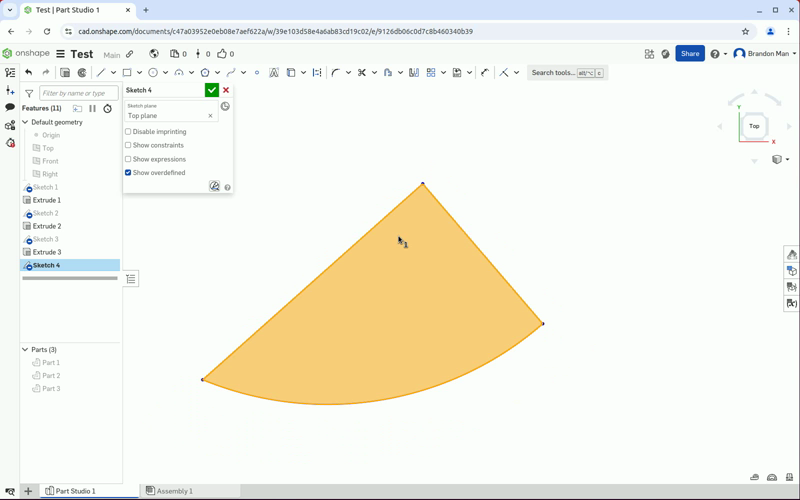
scroll(-6)
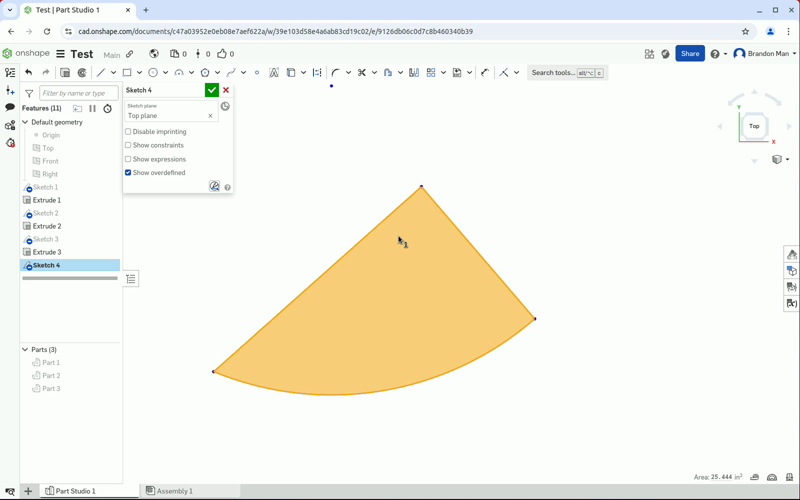
scroll(-6)
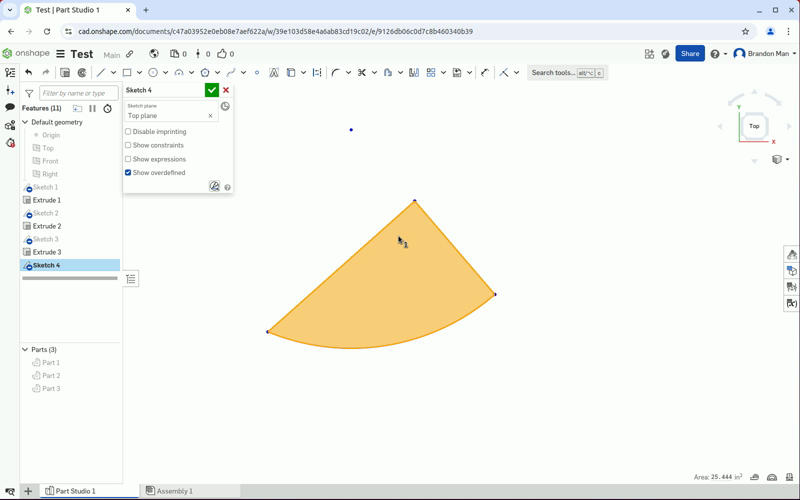
scroll(-6)
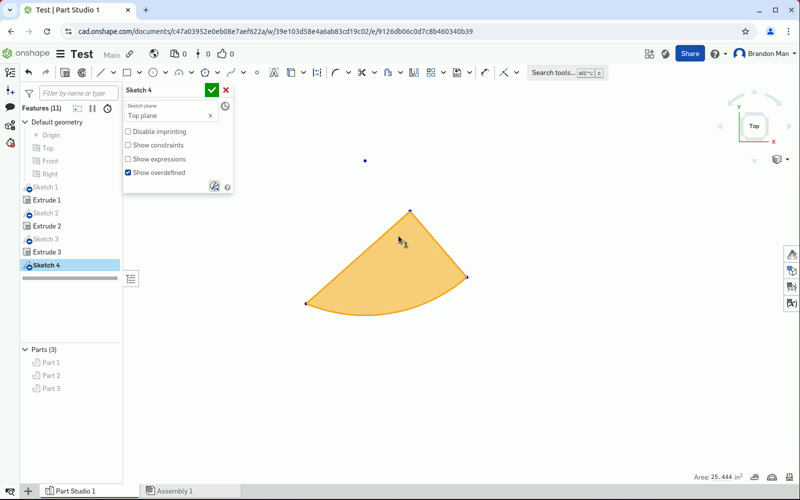
scroll(-6)
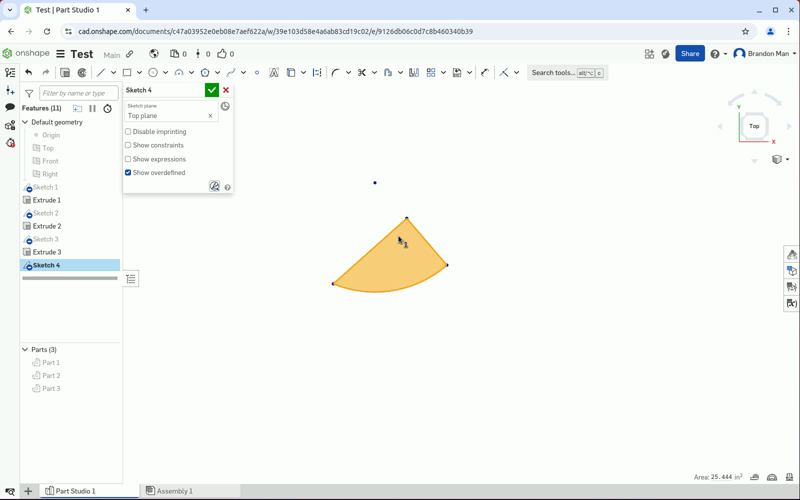
scroll(-6)
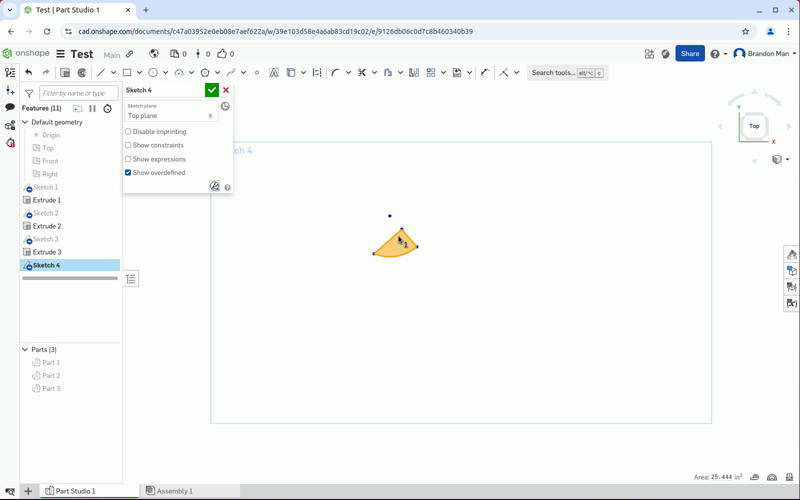
mouse_move(73, 352)
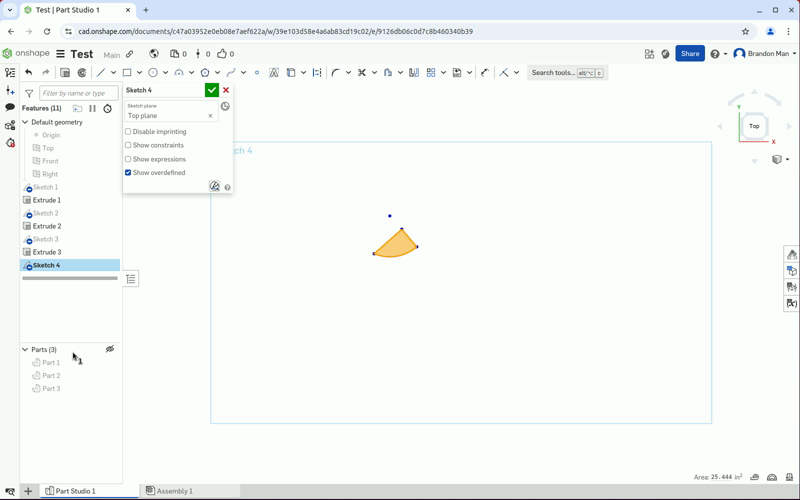
key(shift+y)
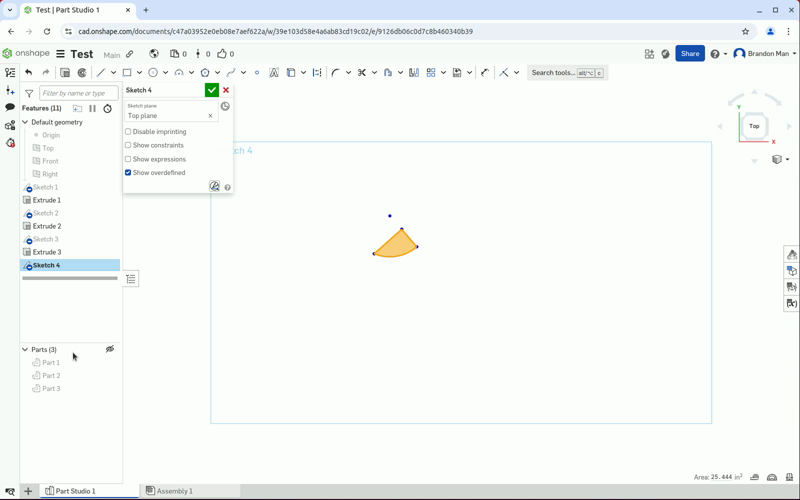
key(shift+e)
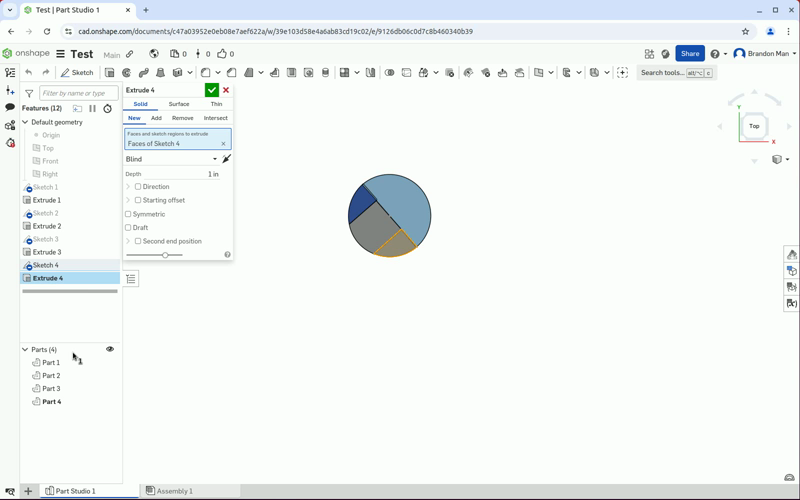
mouse_move(143, 106)
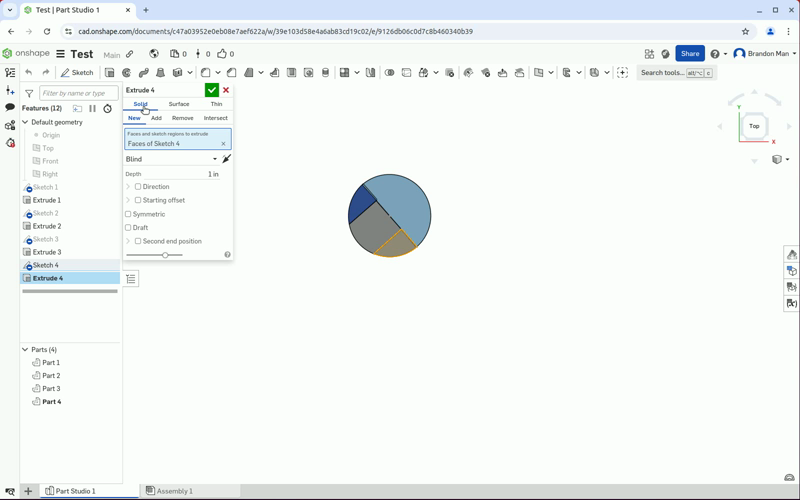
click(143, 106)
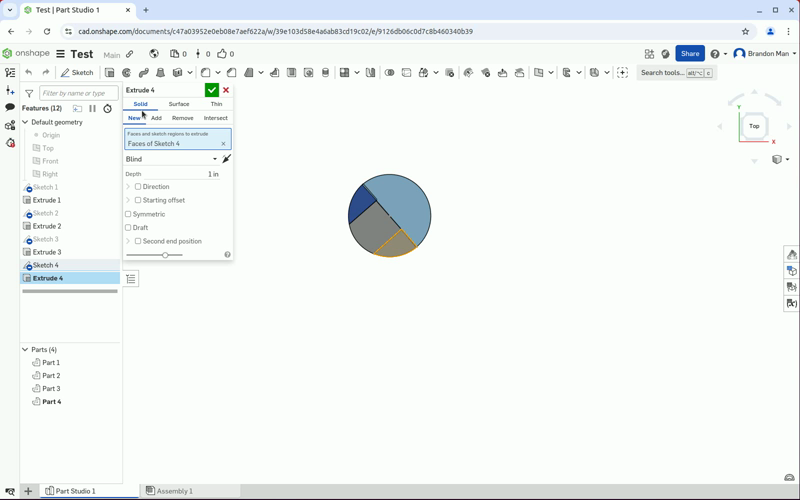
mouse_move(137, 120)
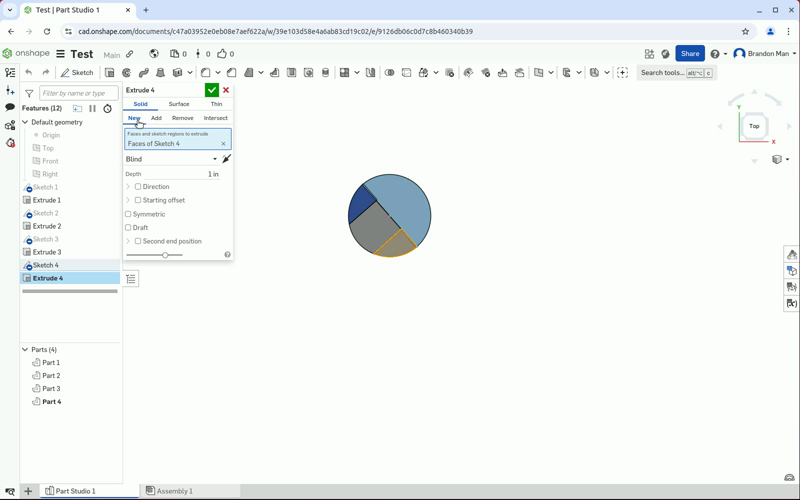
click(137, 120)
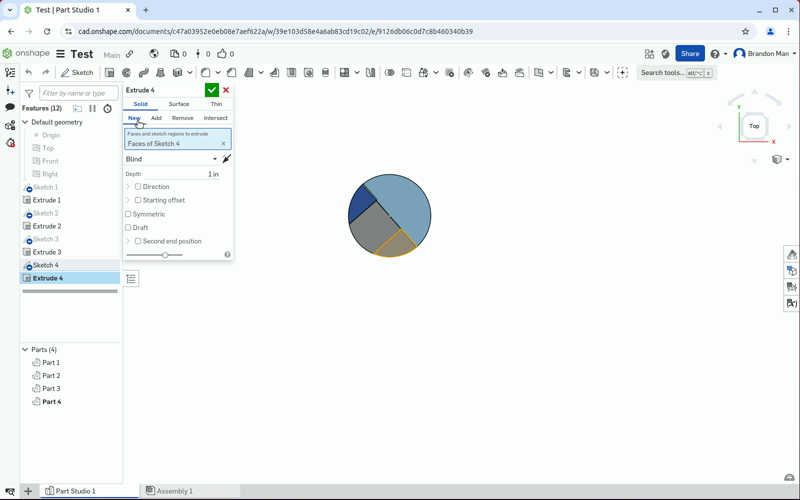
key(tab, 4)
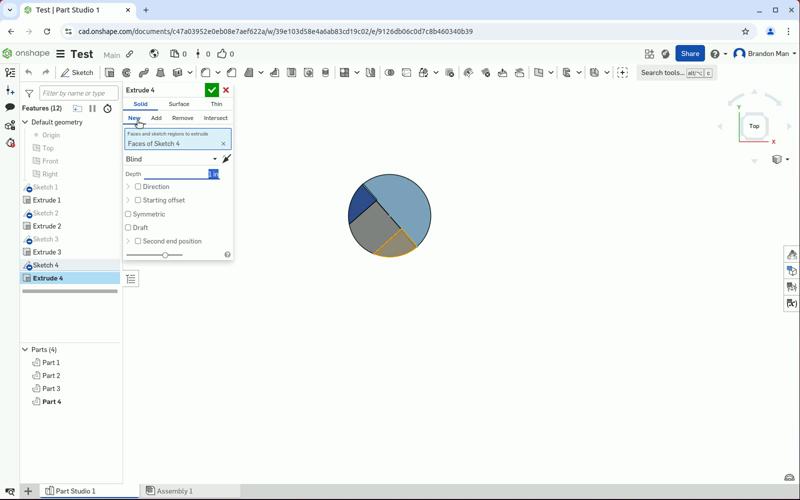
text(16.368)
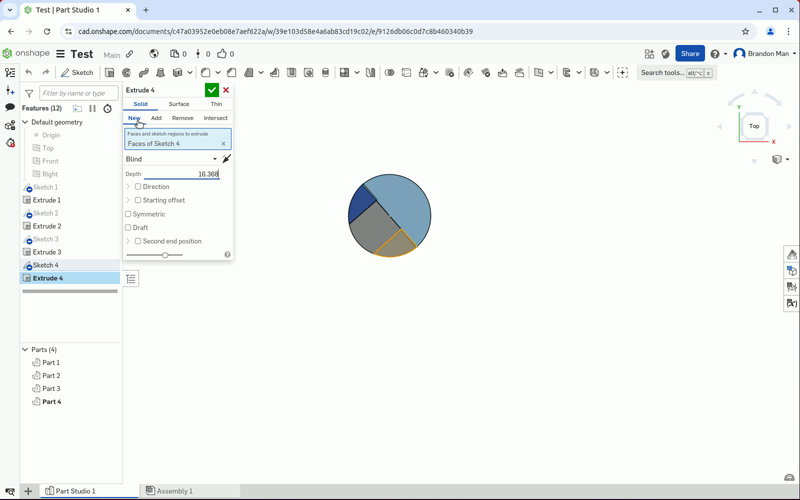
key(enter)
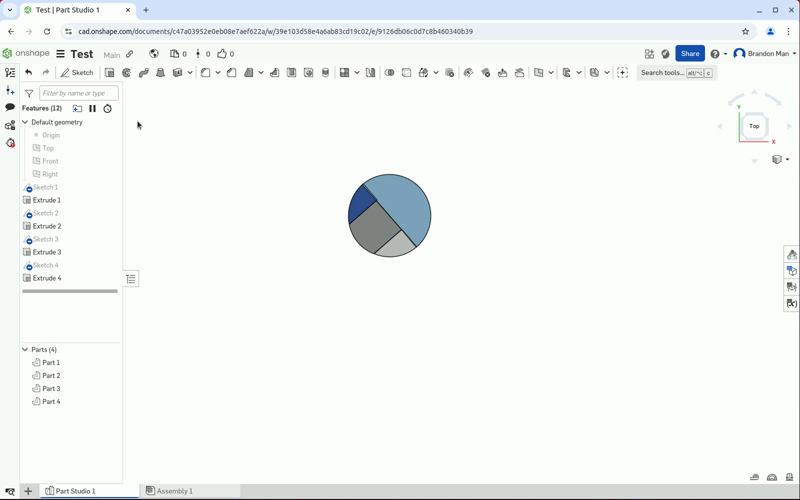
key(shift+h)
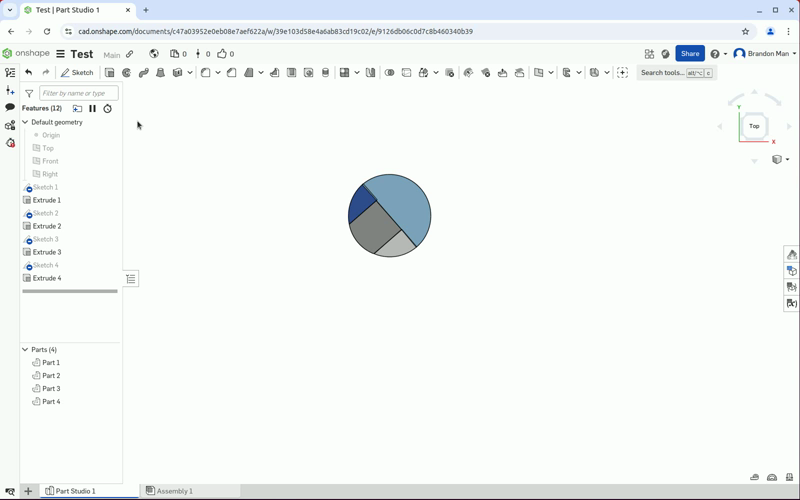
key(shift+h)
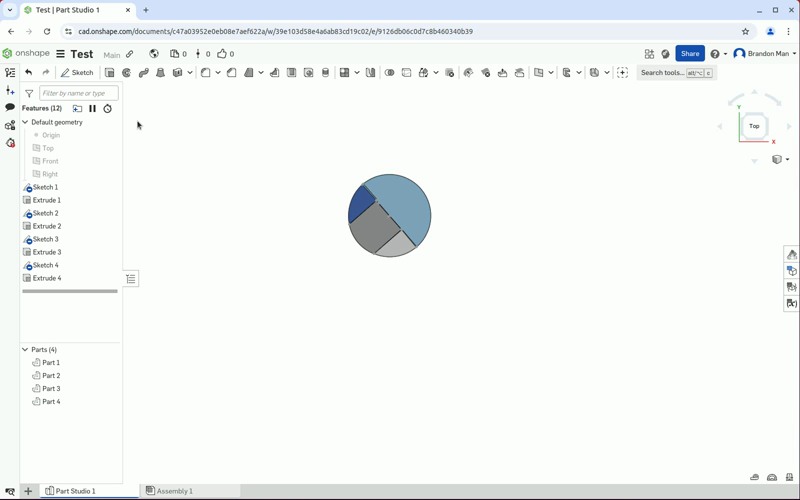
key(shift+7)
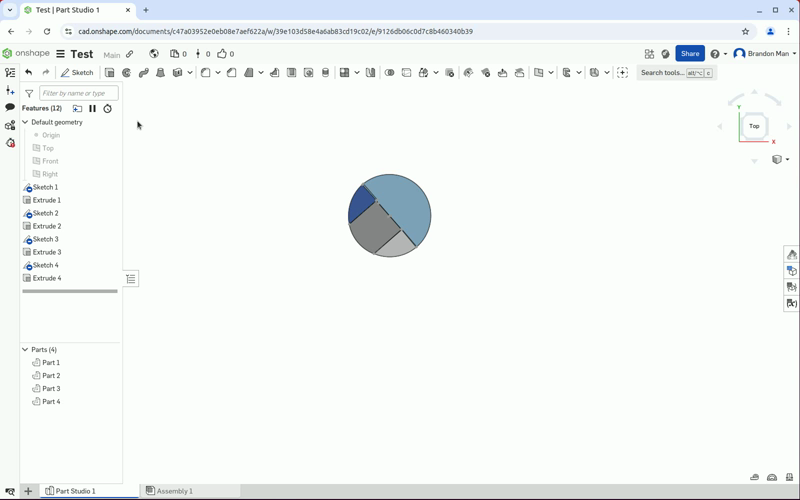
key(up, 3)
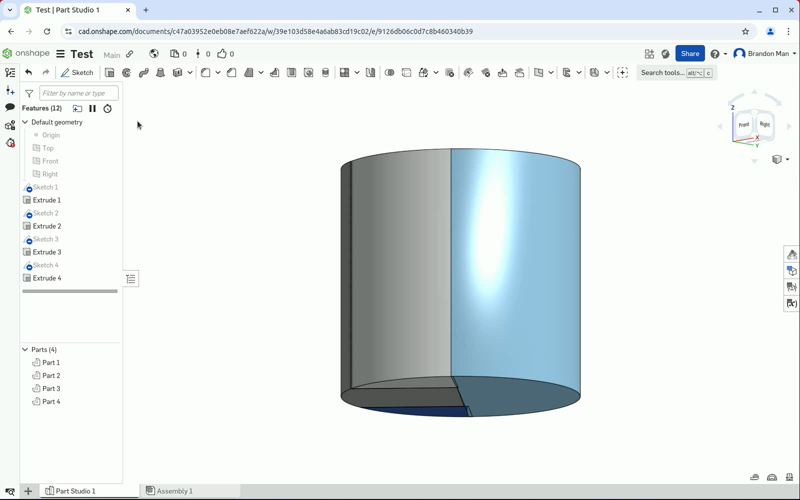
key(left, 3)
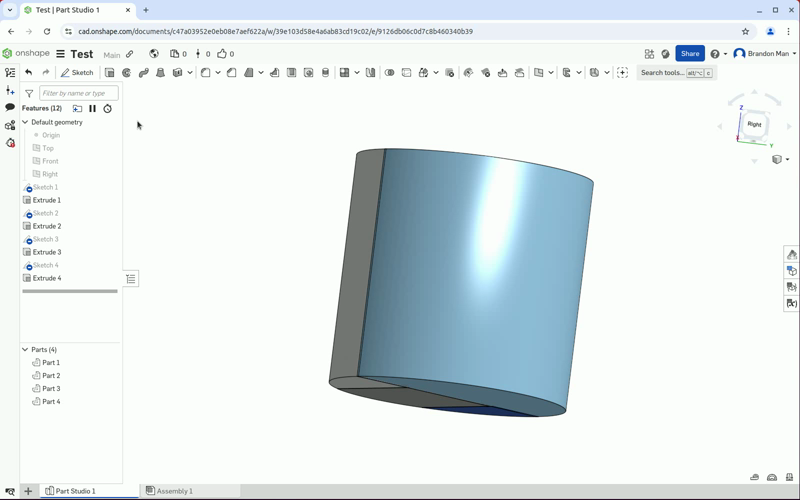
key(right, 3)
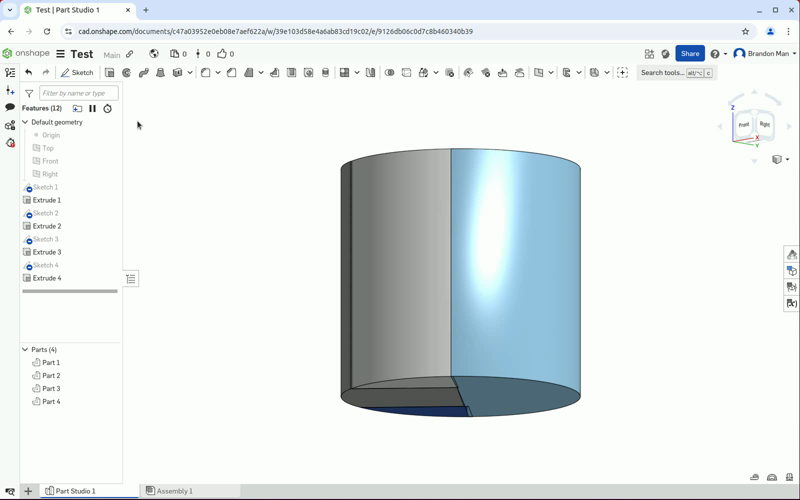
key(down, 3)
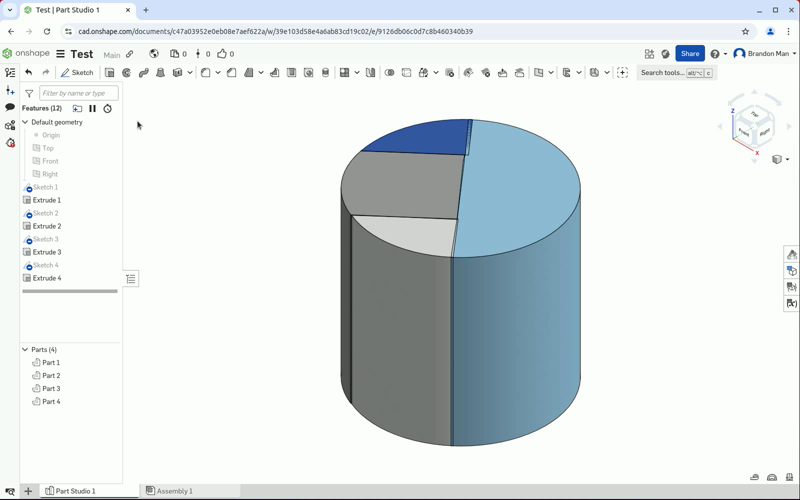
mouse_move(73, 189)
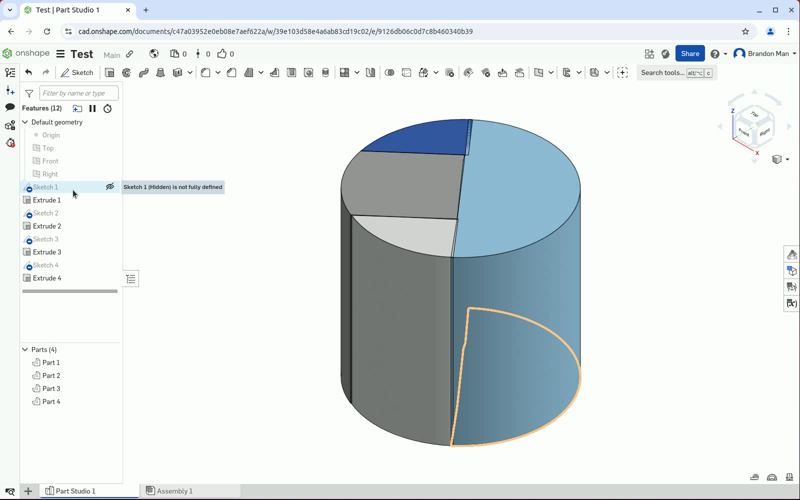
click(73, 189)